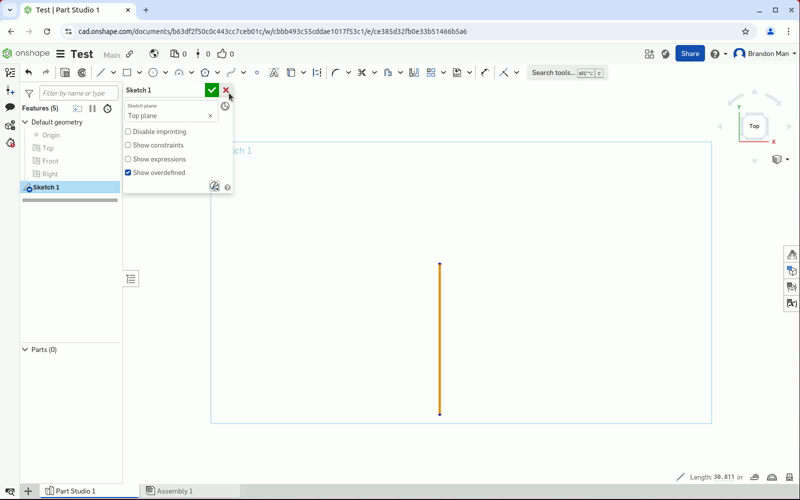
key(shift+h)
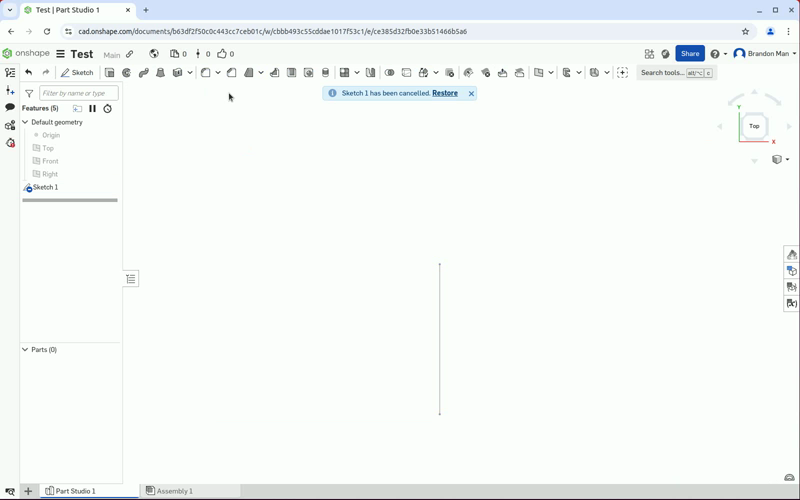
key(shift+s)
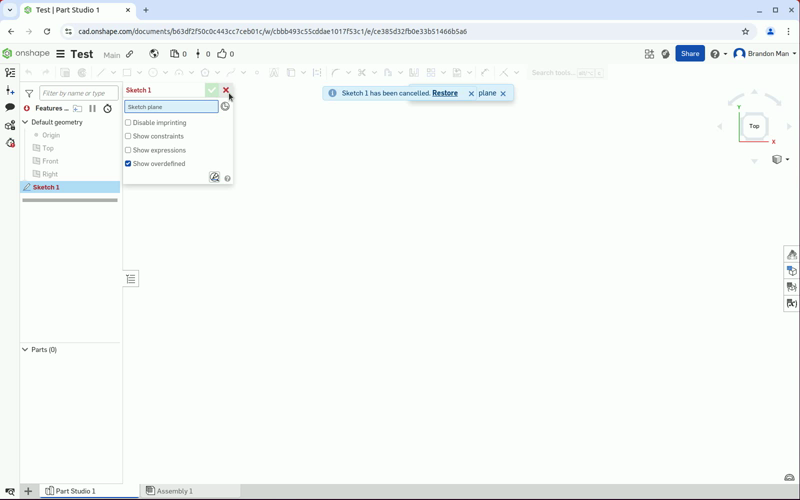
mouse_move(73, 150)
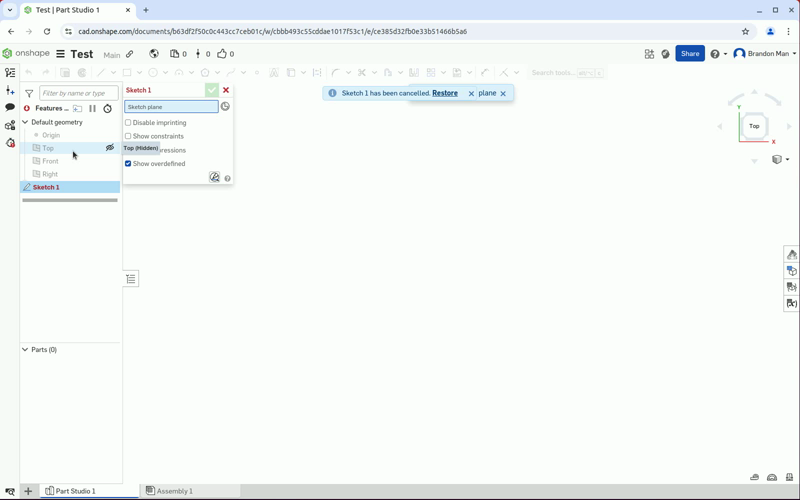
click(73, 150)
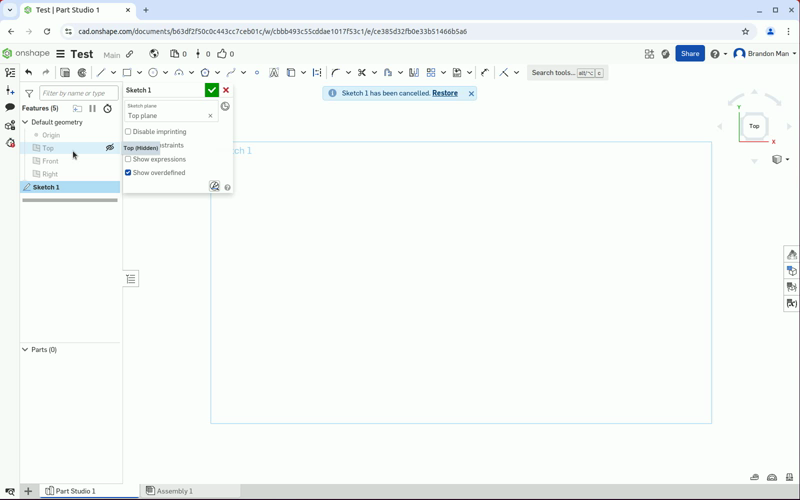
mouse_move(73, 352)
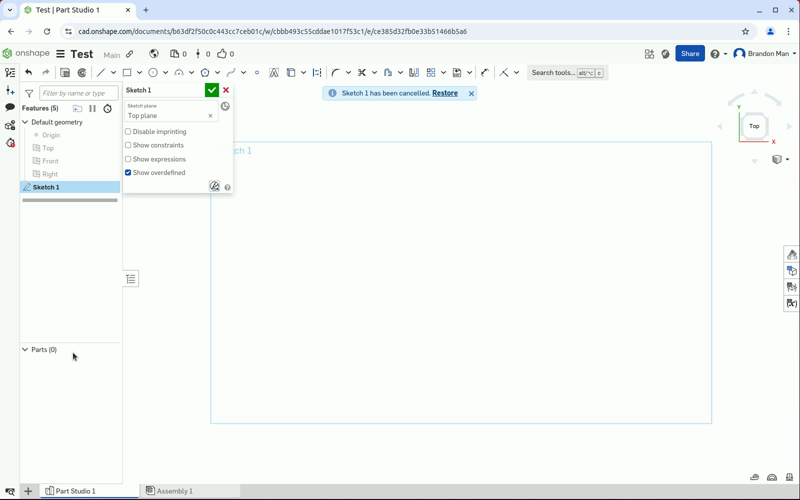
key(y)
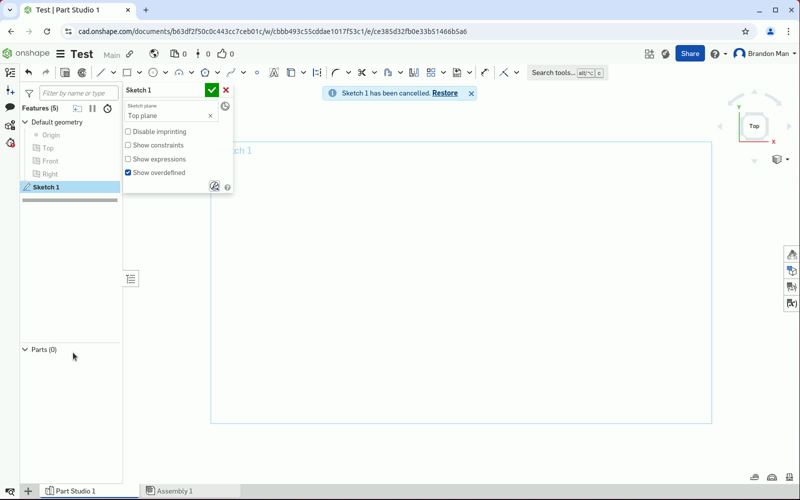
key(c)
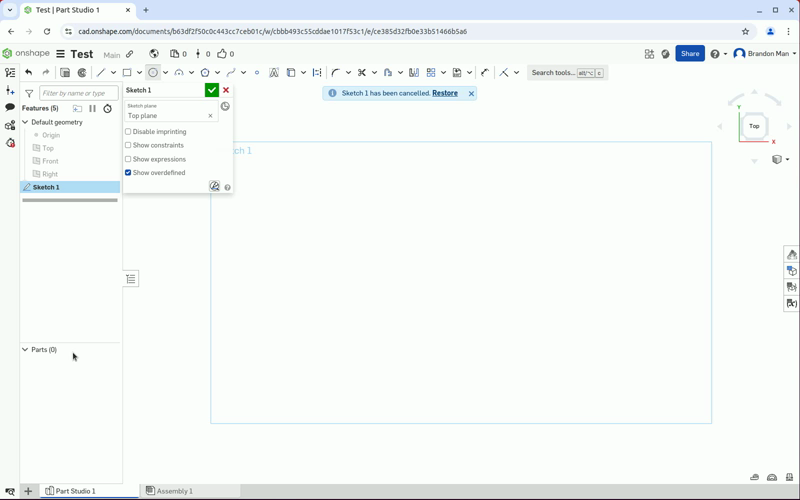
key_down(shift)
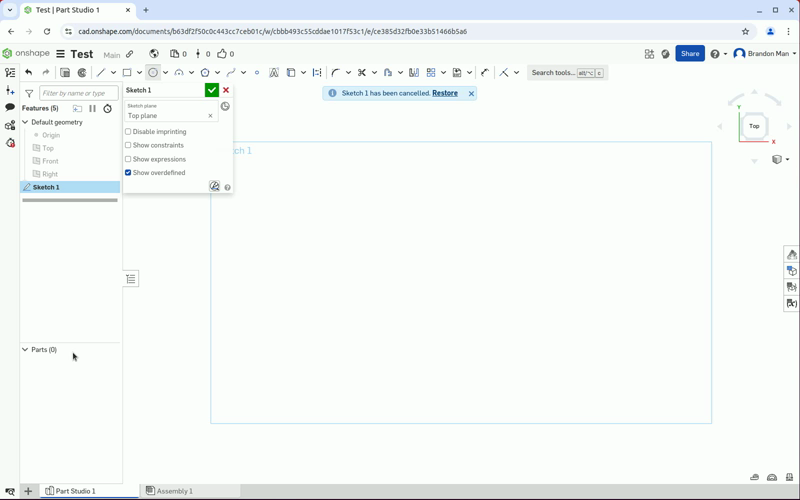
mouse_move(461, 282)
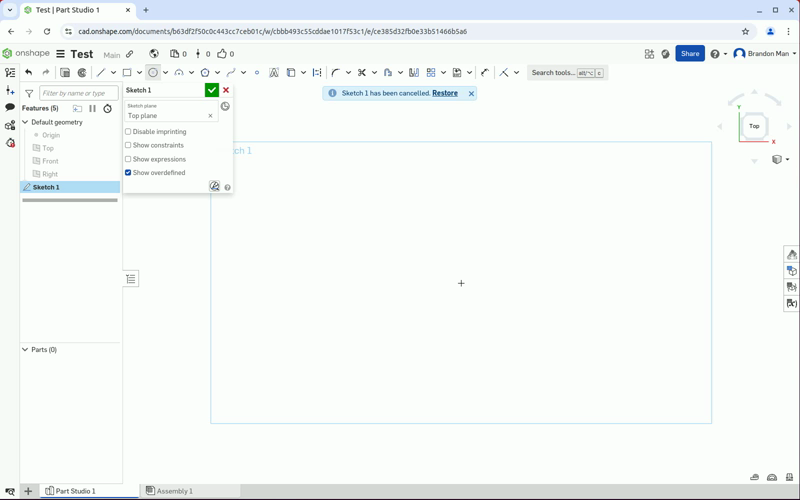
click(461, 282)
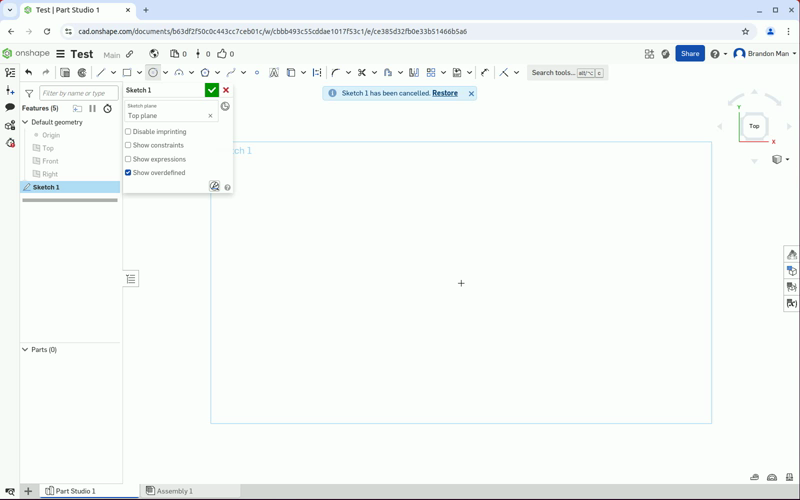
key_up(shift)
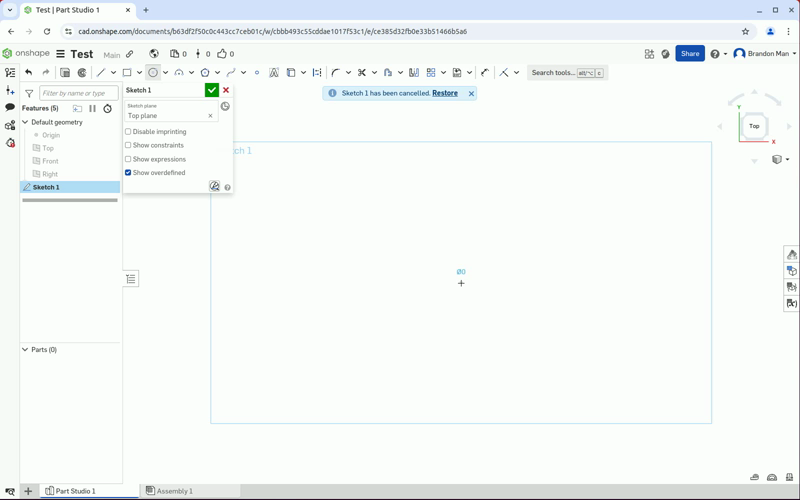
mouse_move(470, 282)
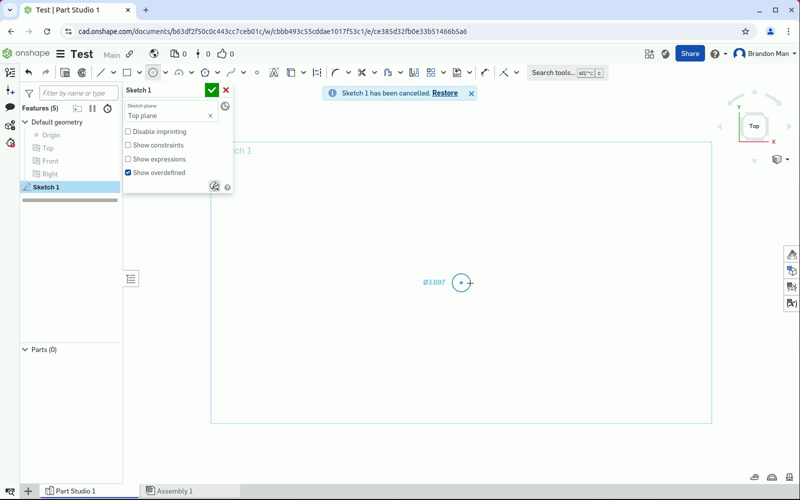
click(470, 282)
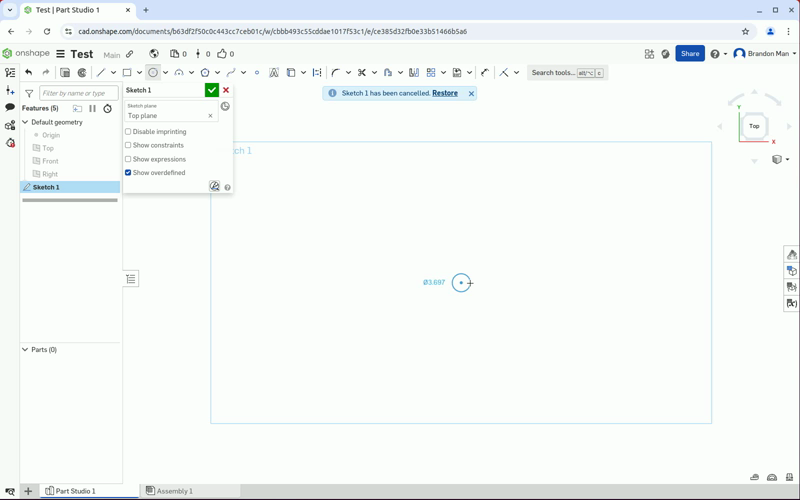
key(esc)
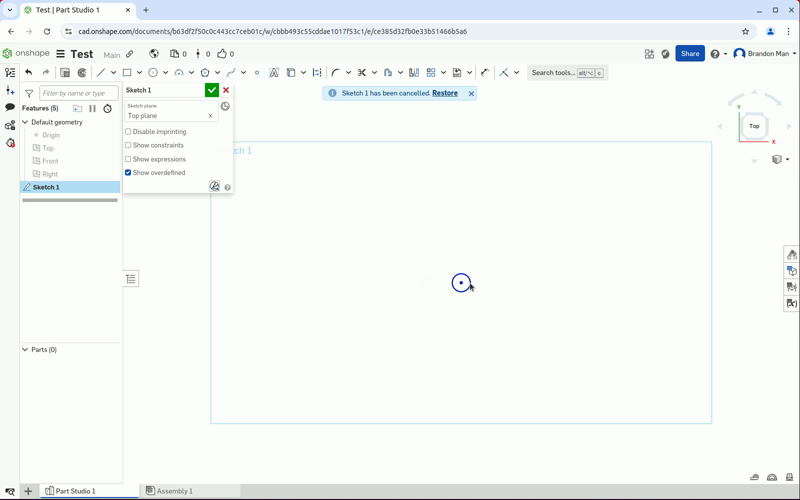
mouse_move(467, 277)
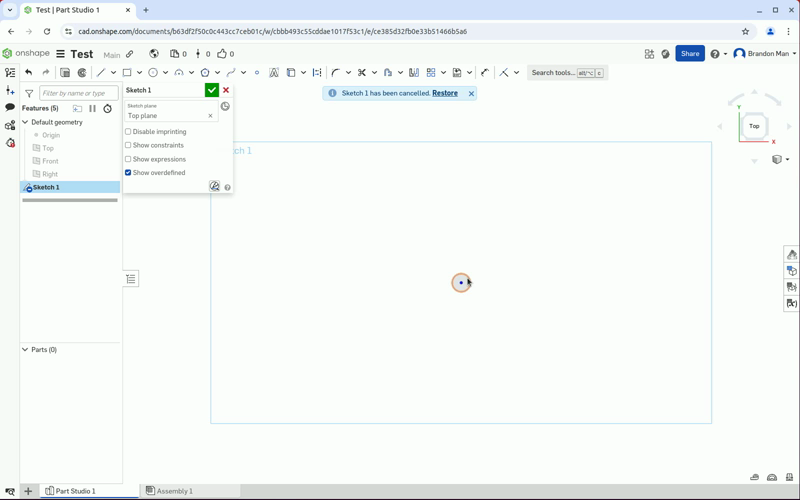
scroll(6)
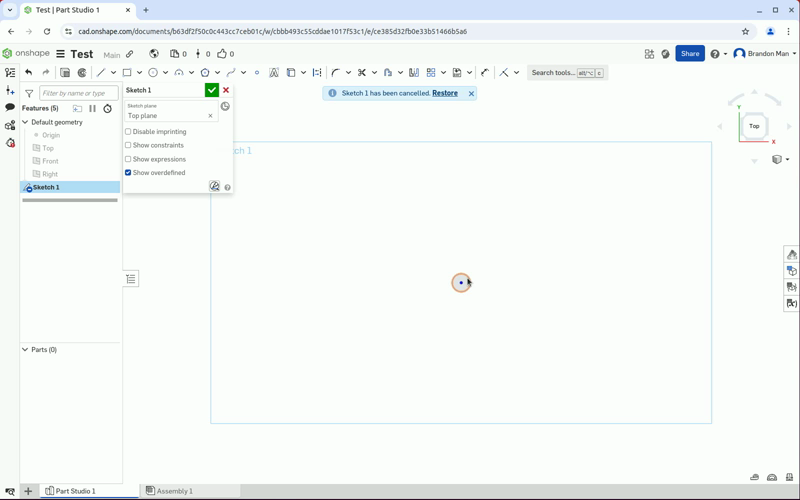
scroll(6)
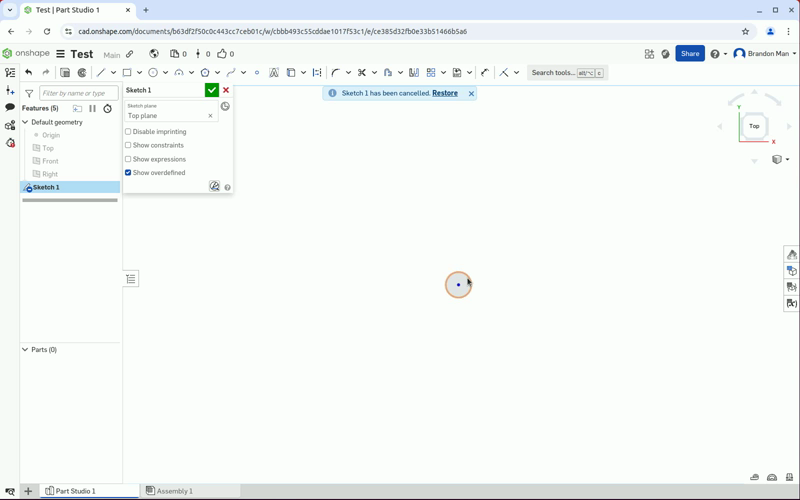
scroll(6)
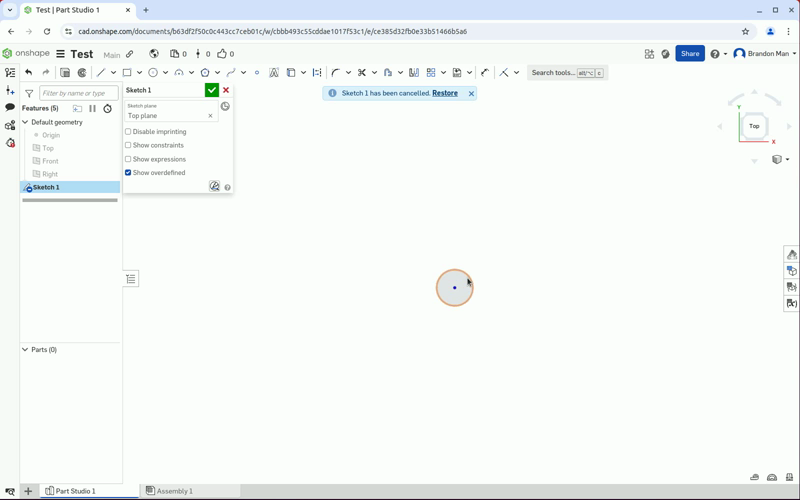
scroll(6)
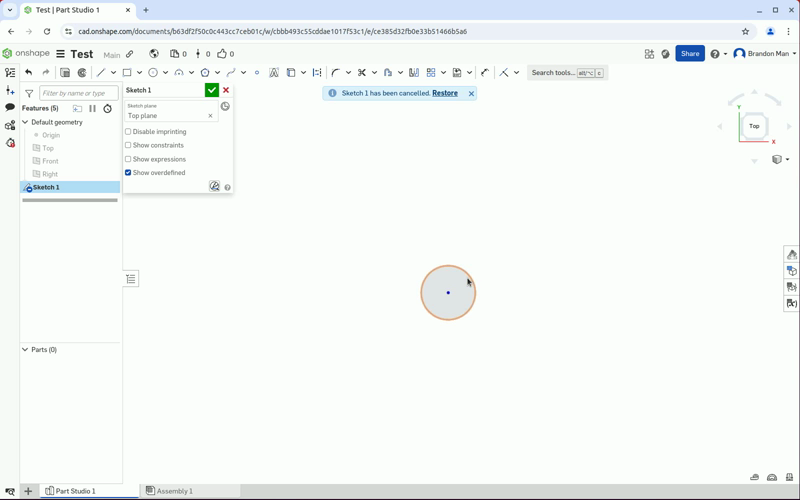
scroll(6)
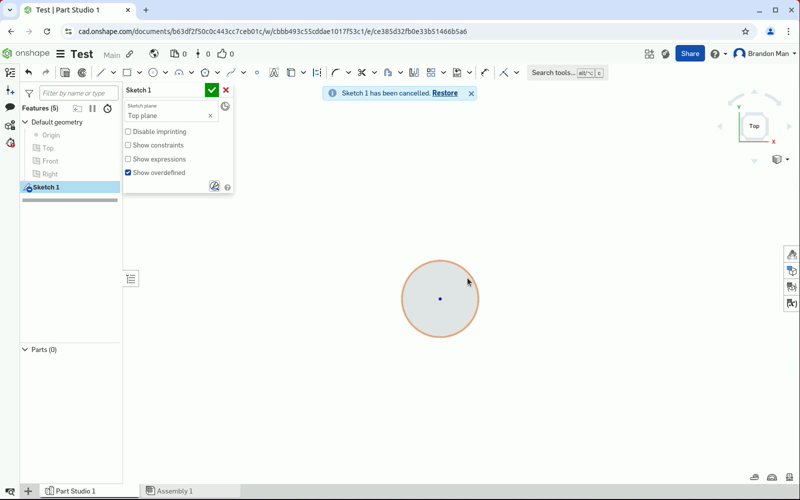
scroll(6)
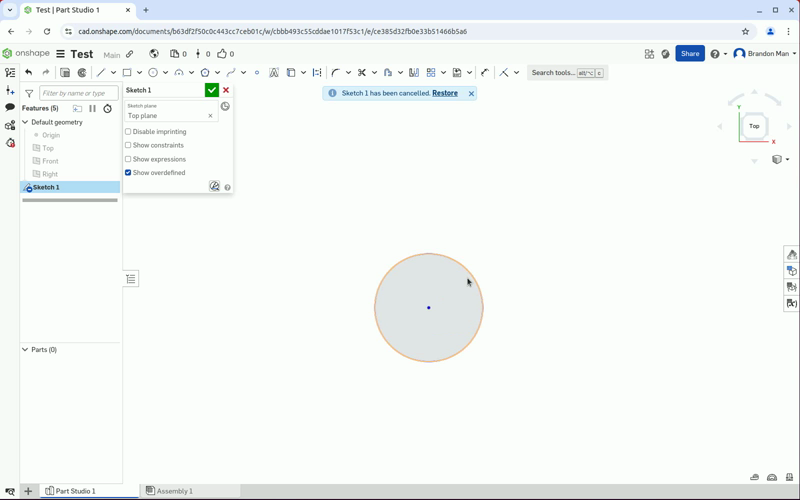
scroll(6)
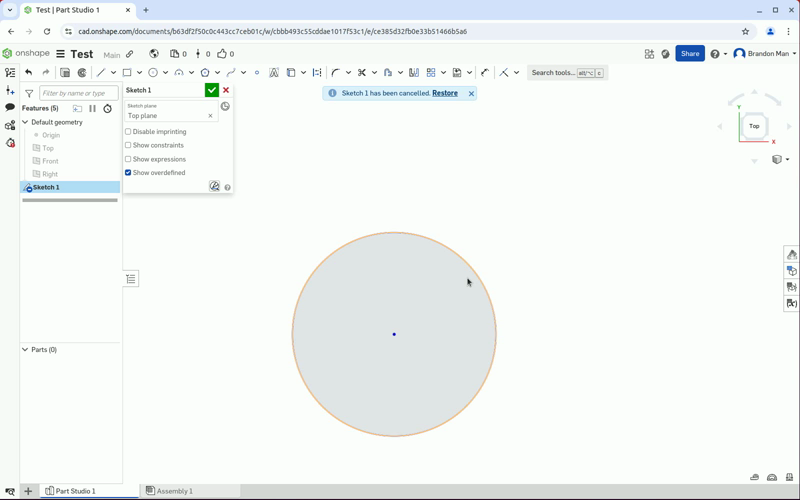
click(467, 277)
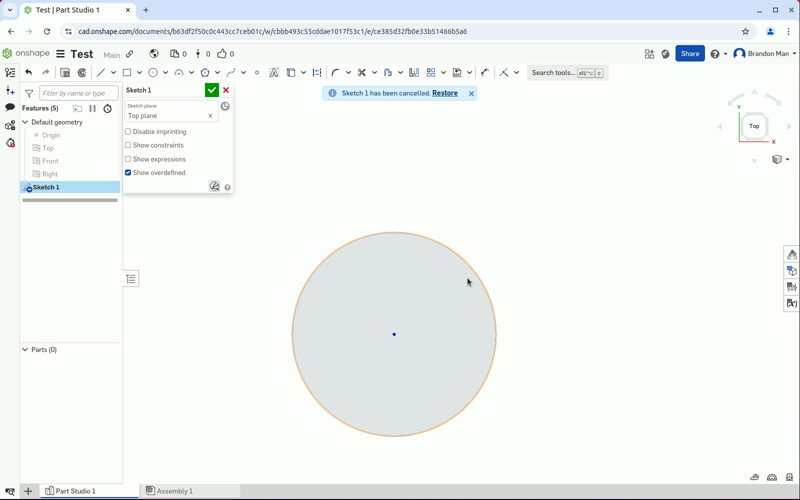
scroll(-6)
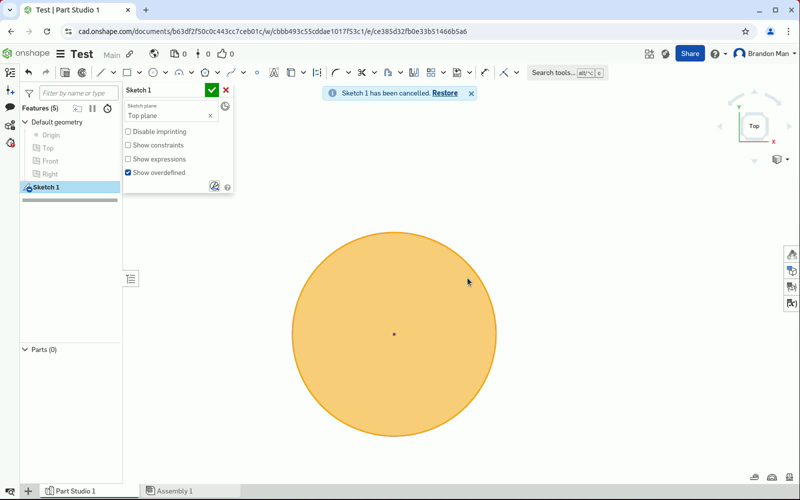
scroll(-6)
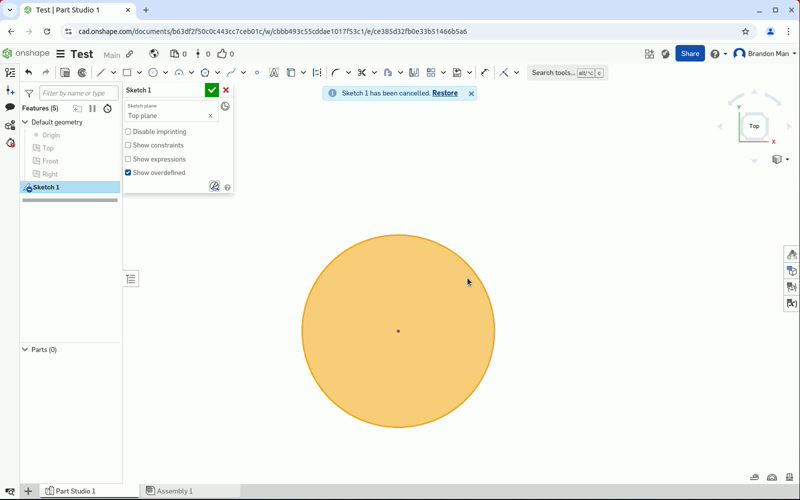
scroll(-6)
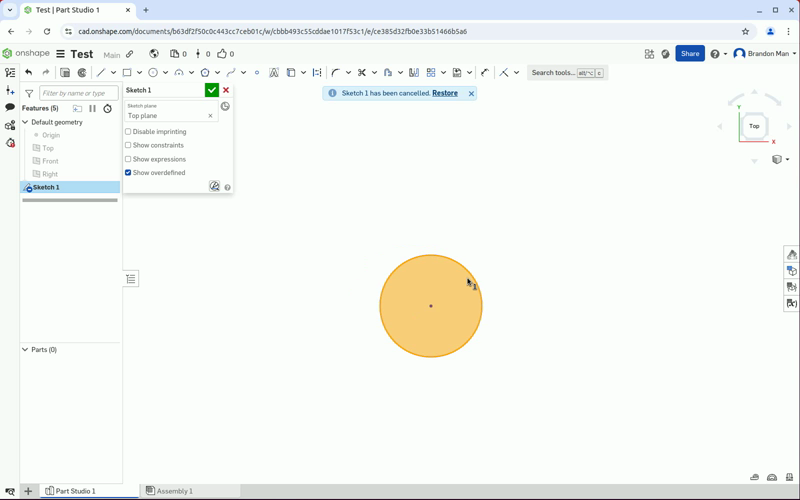
scroll(-6)
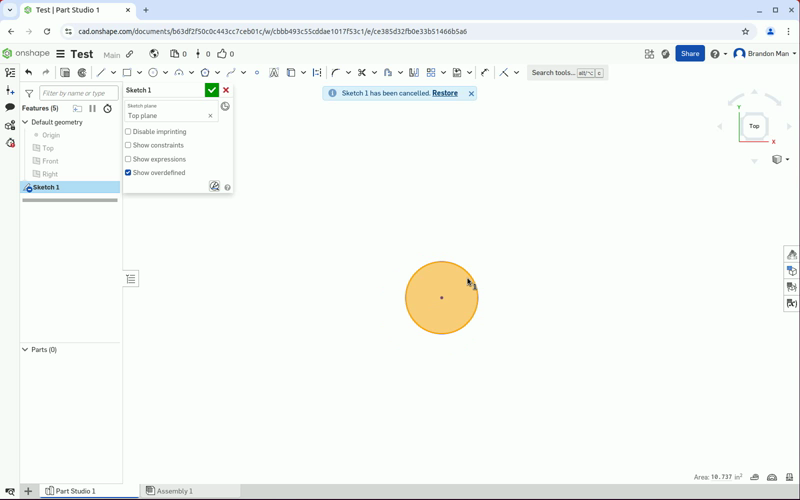
scroll(-6)
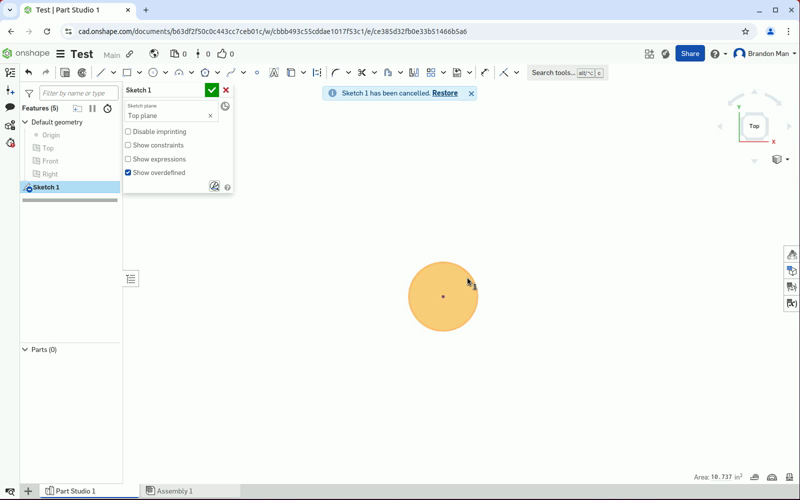
scroll(-6)
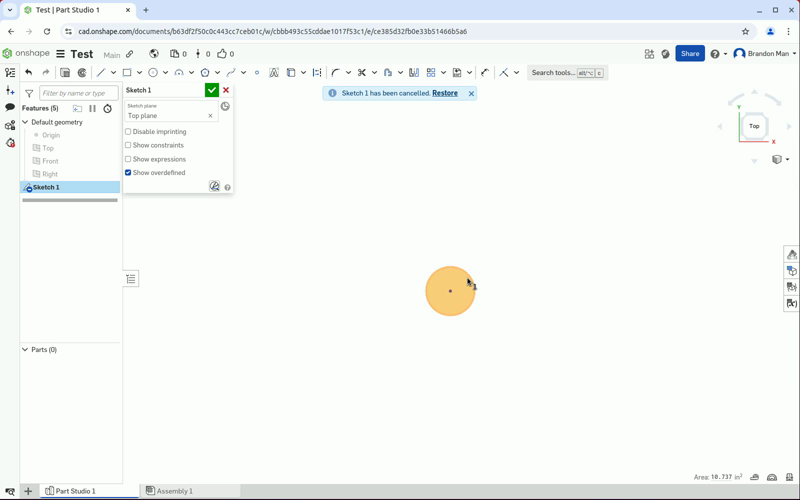
scroll(-6)
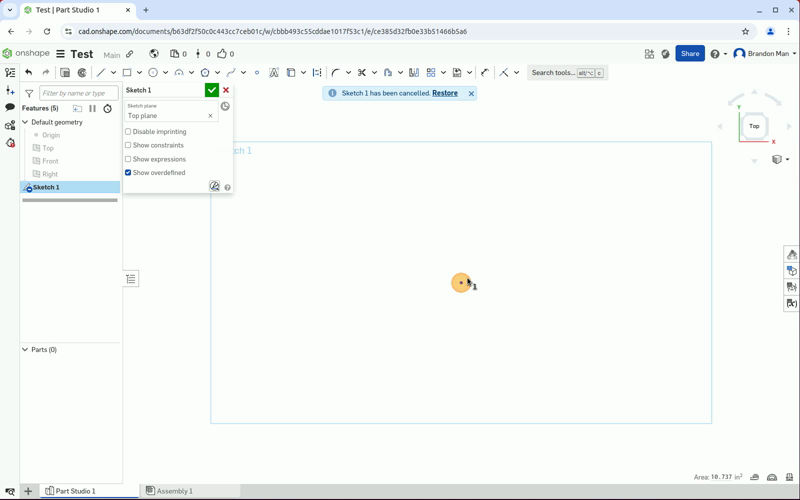
mouse_move(73, 352)
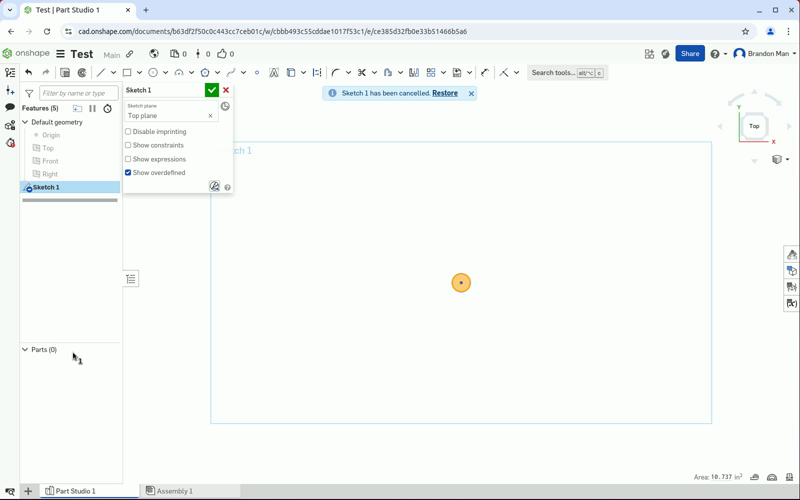
key(shift+y)
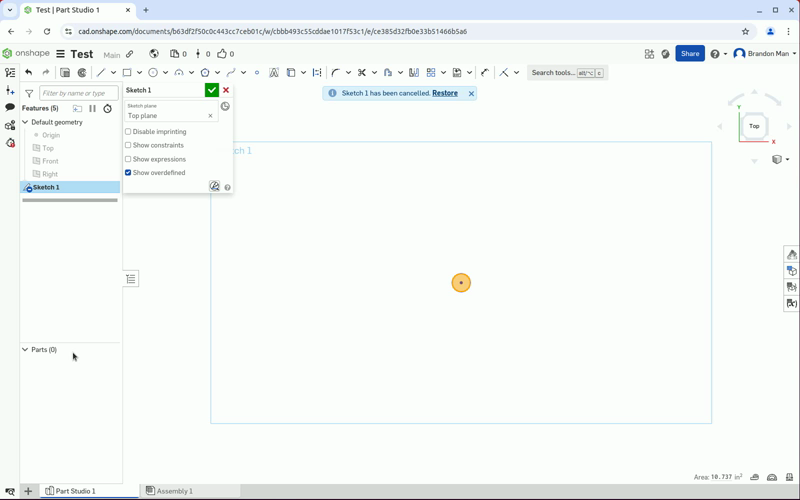
key(shift+e)
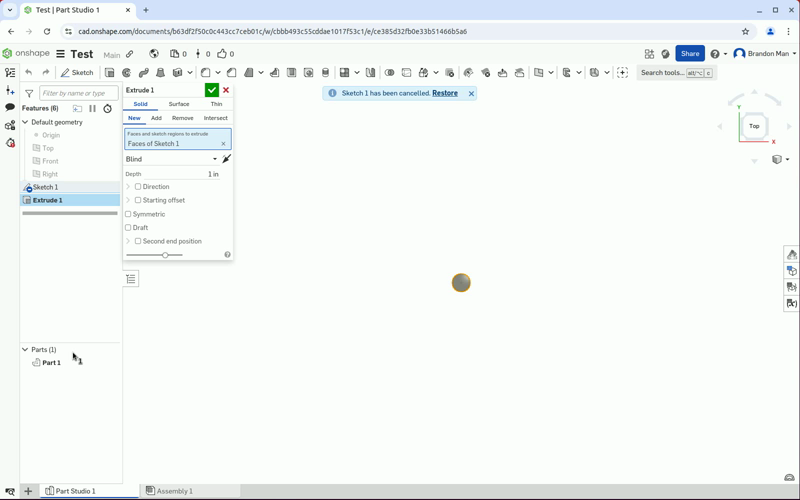
mouse_move(143, 106)
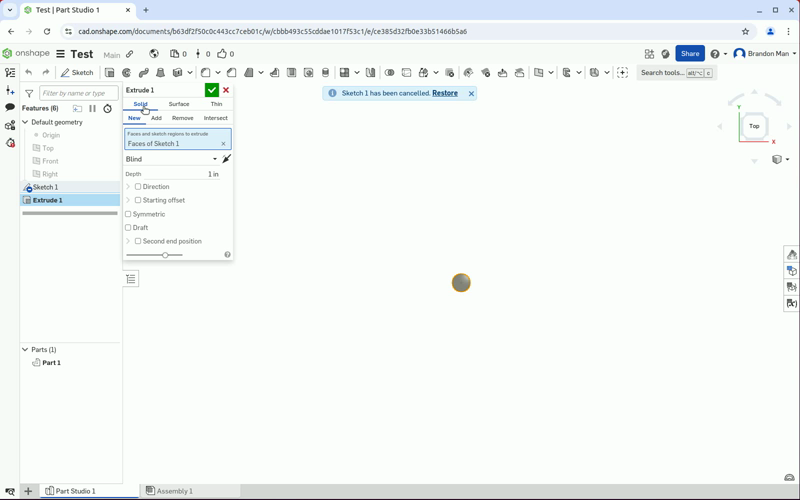
click(143, 106)
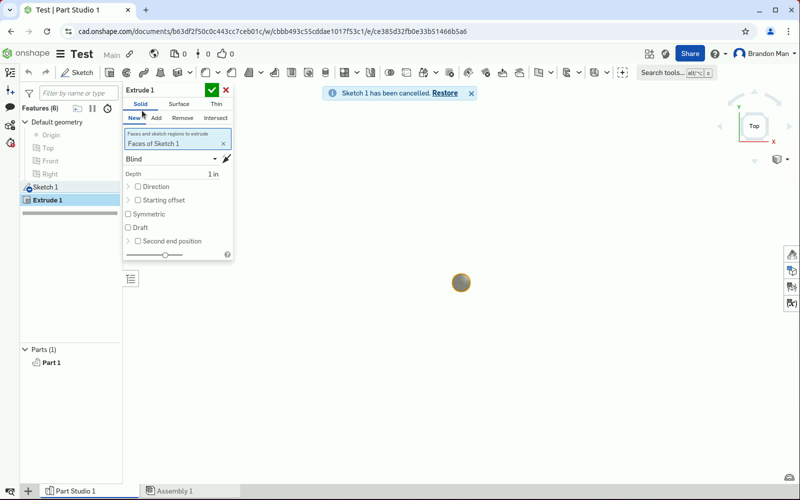
mouse_move(137, 120)
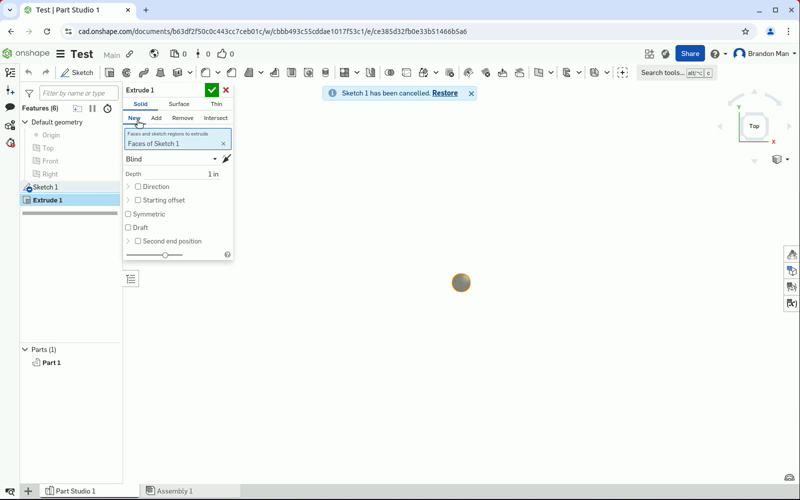
click(137, 120)
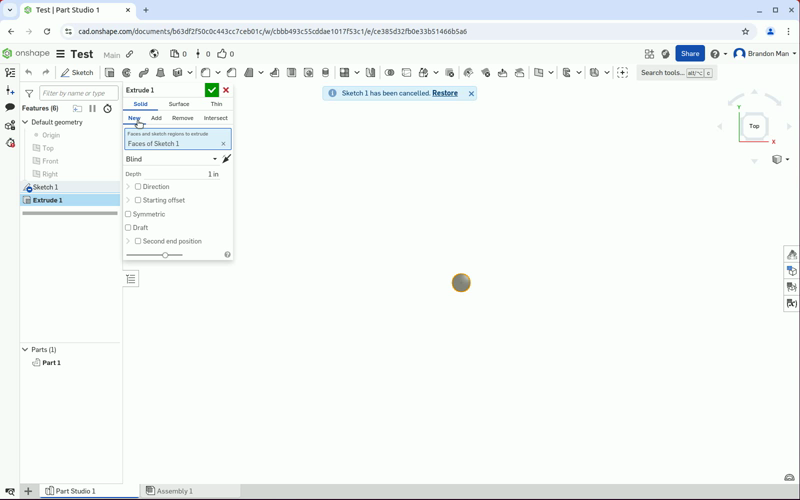
key(tab, 4)
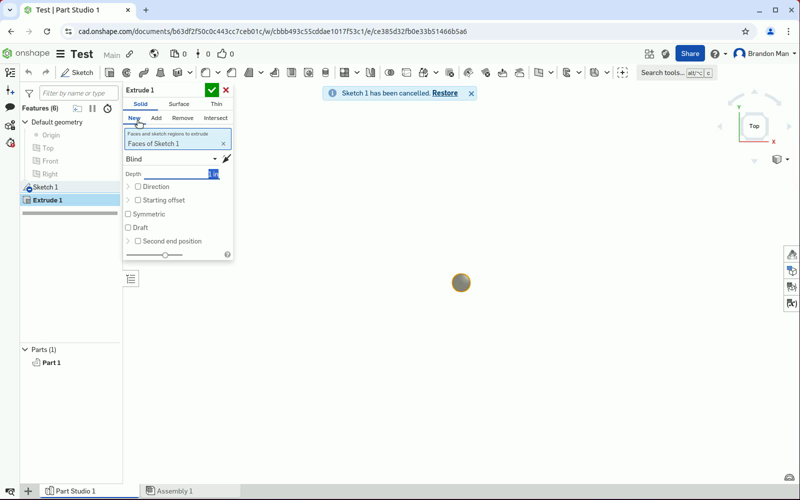
text(23.108)
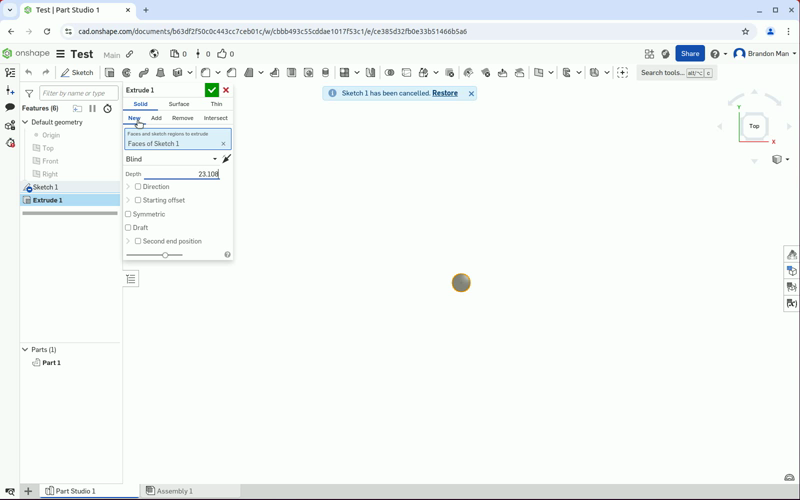
key(enter)
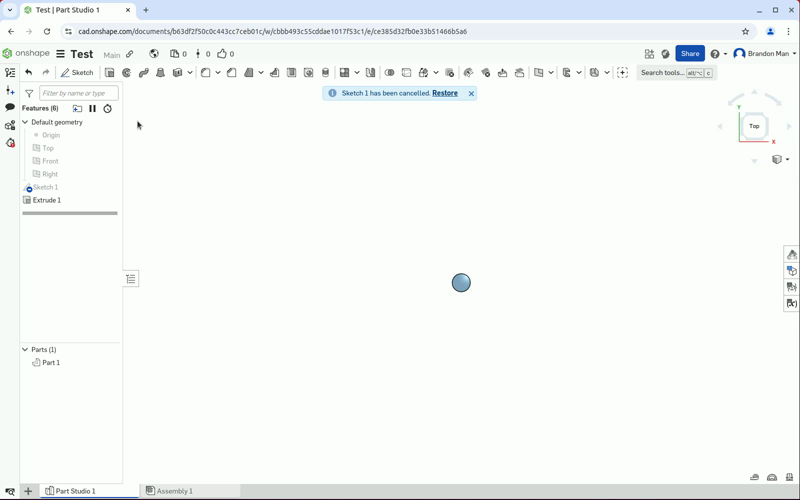
key(shift+h)
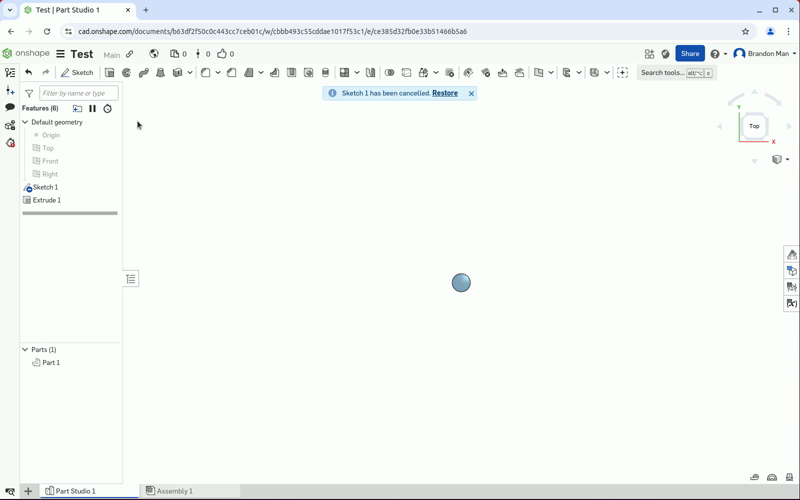
key(shift+h)
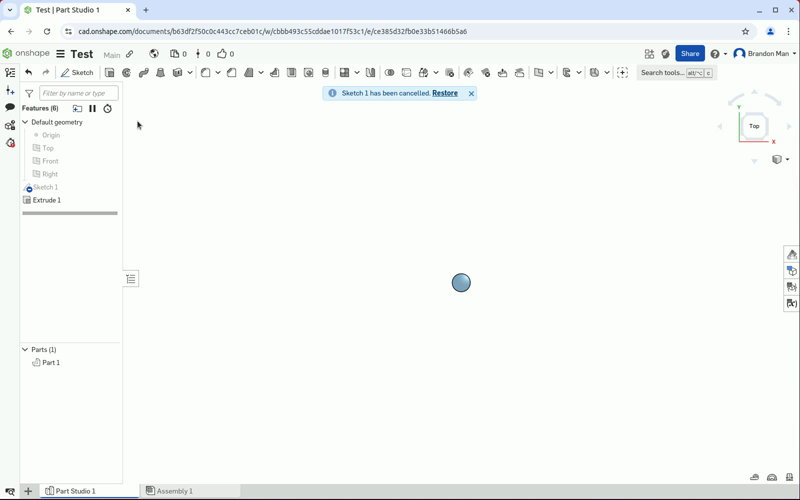
mouse_move(73, 189)
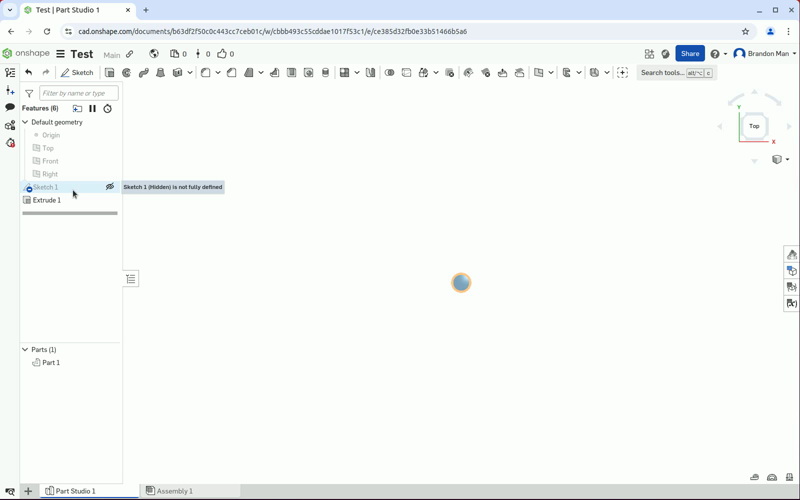
click(73, 189)
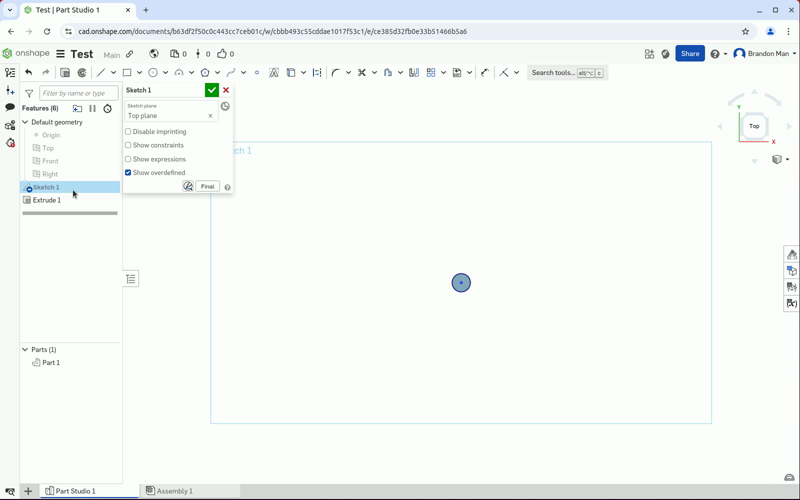
mouse_move(229, 92)
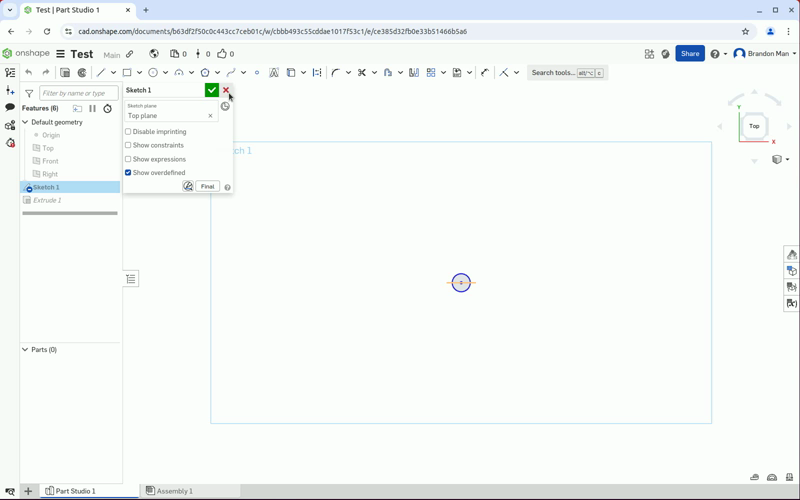
click(229, 92)
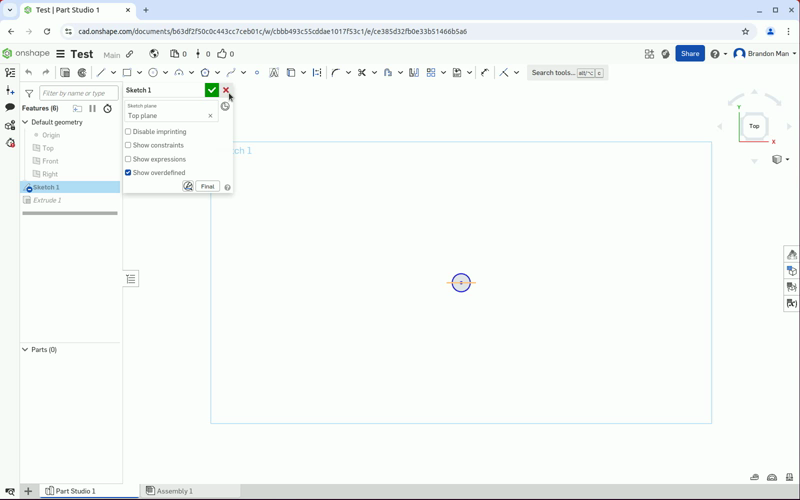
key(shift+s)
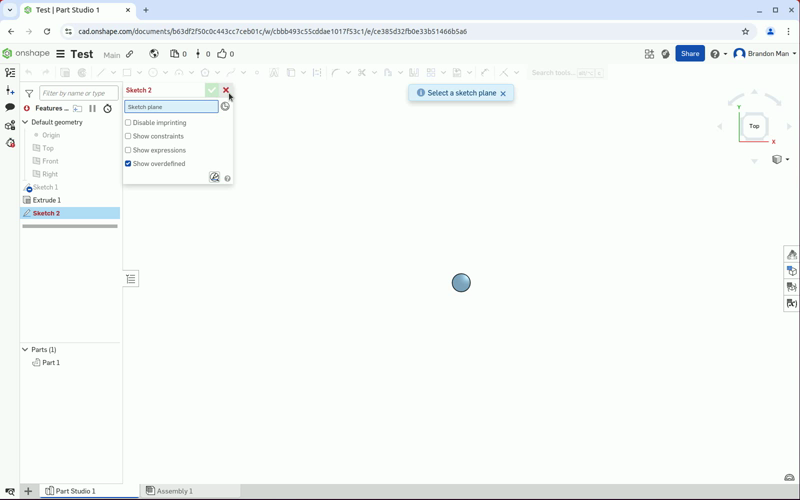
mouse_move(73, 150)
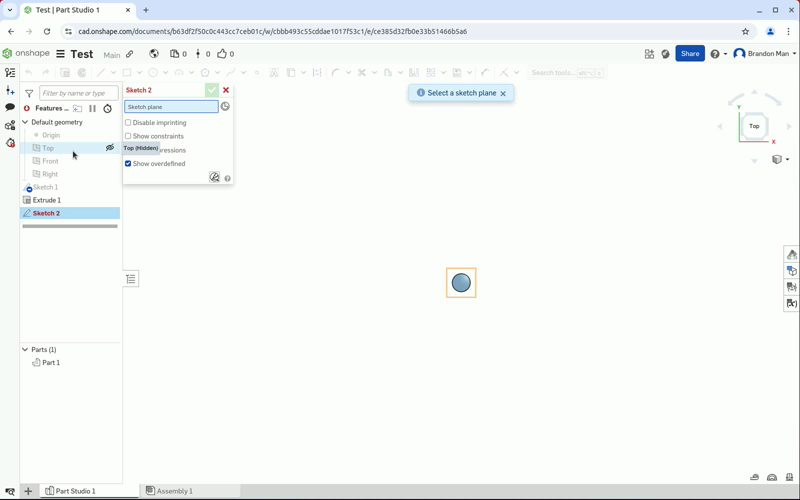
click(73, 150)
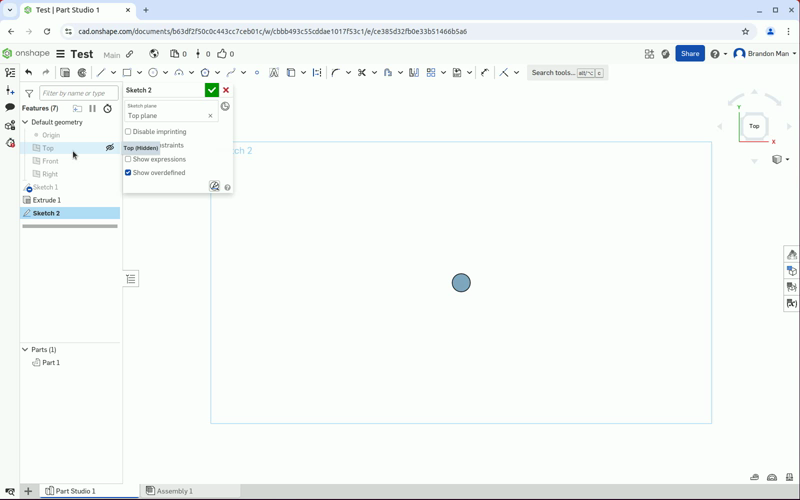
mouse_move(73, 352)
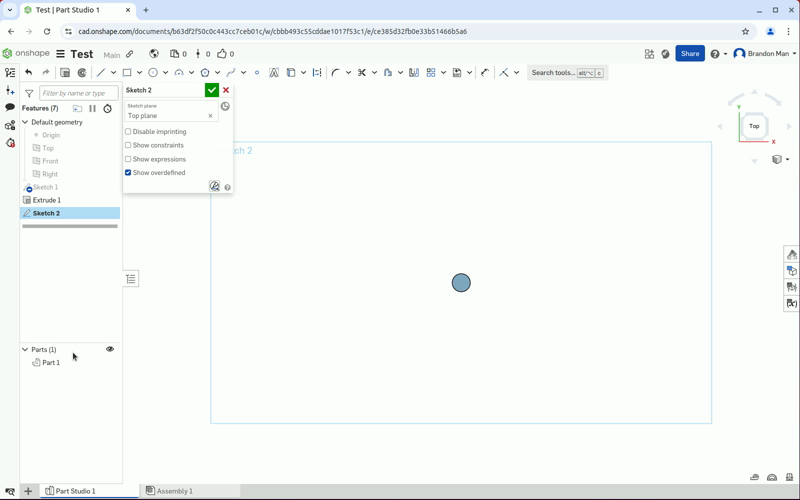
key(y)
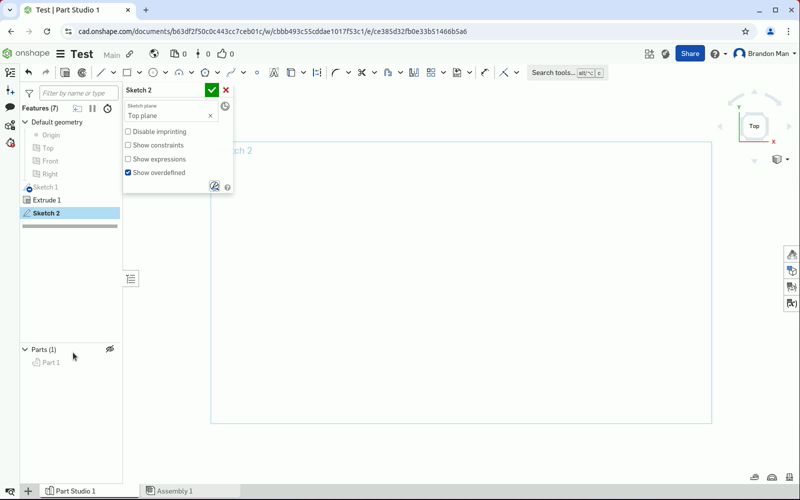
key(c)
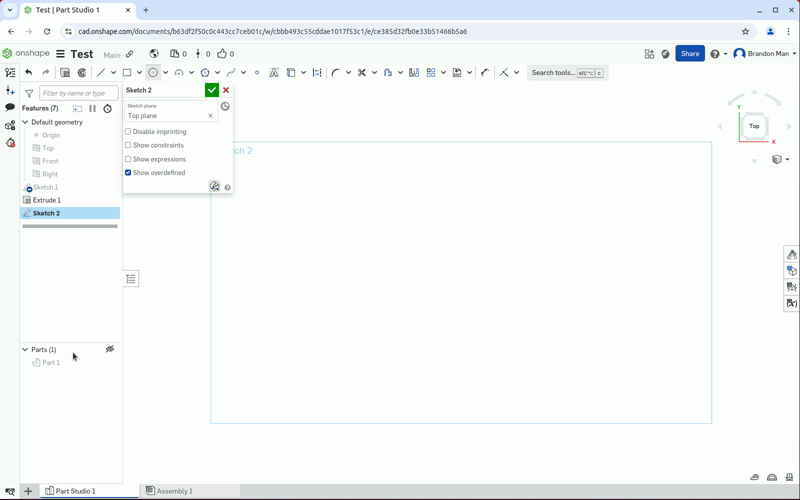
key_down(shift)
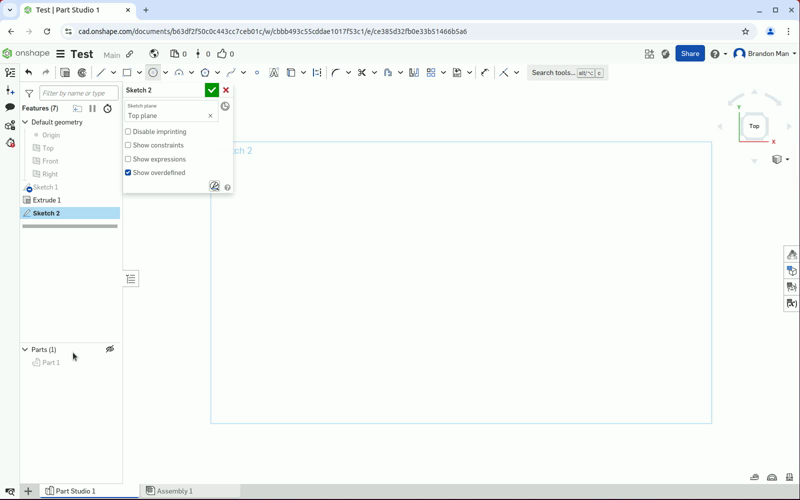
mouse_move(500, 282)
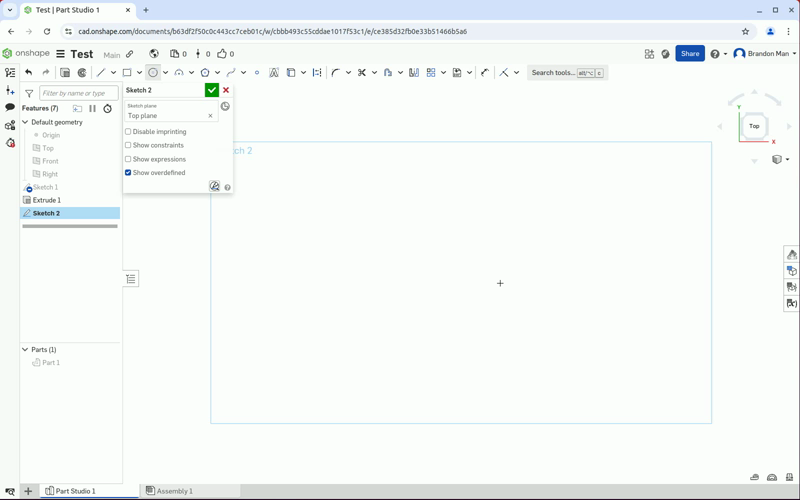
click(500, 282)
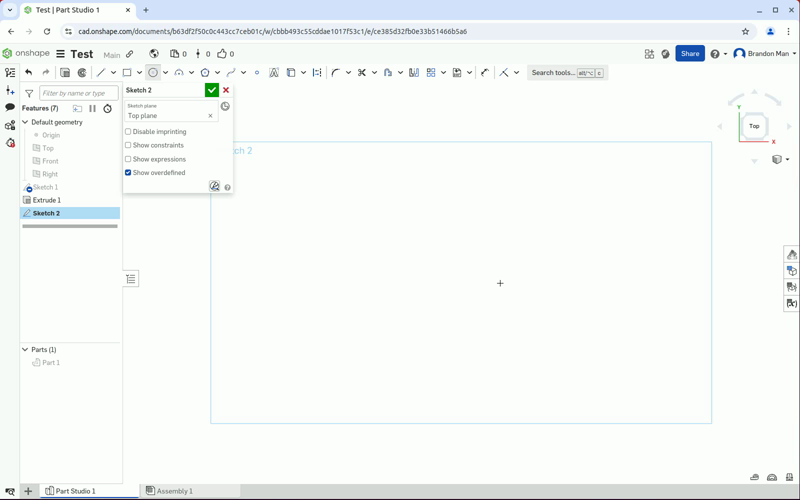
key_up(shift)
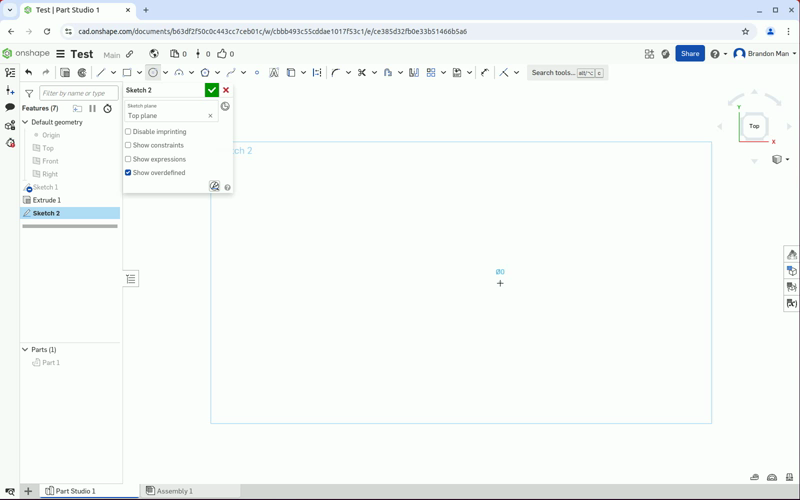
mouse_move(508, 282)
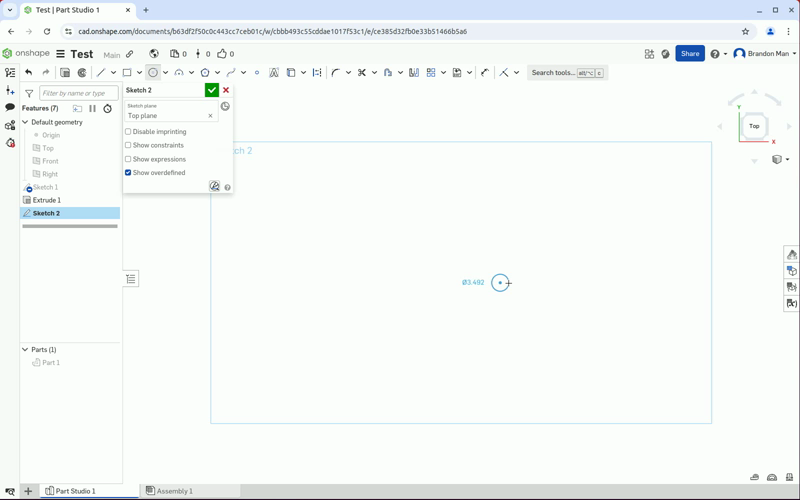
click(508, 282)
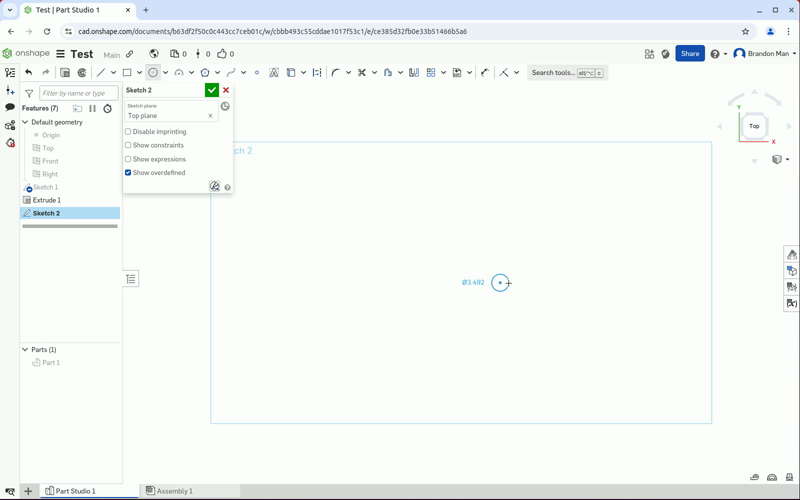
key(esc)
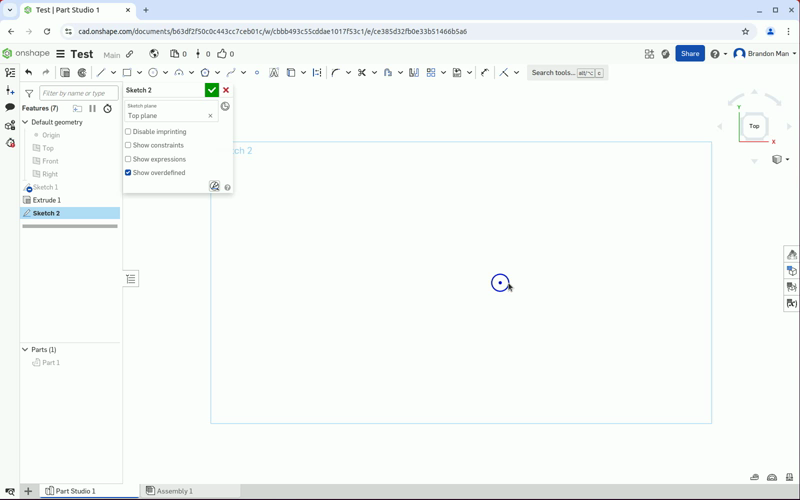
mouse_move(505, 286)
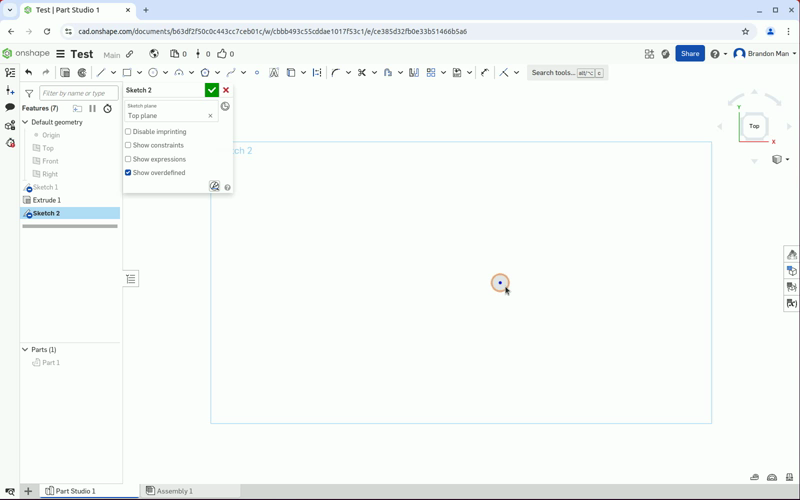
scroll(6)
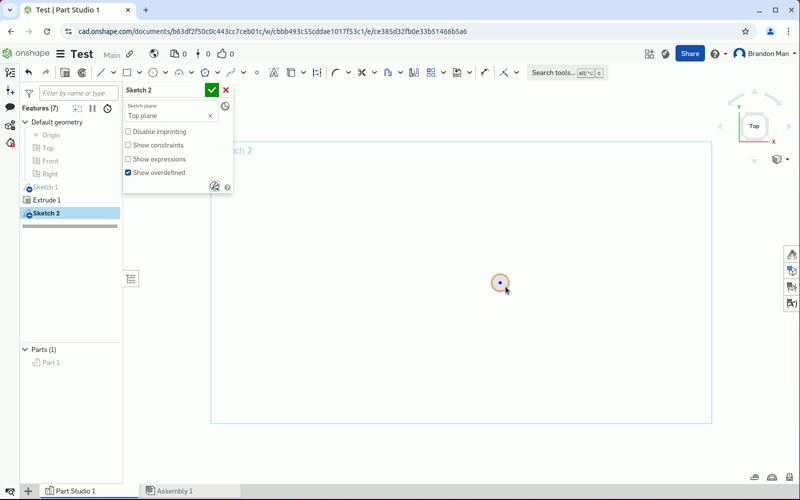
scroll(6)
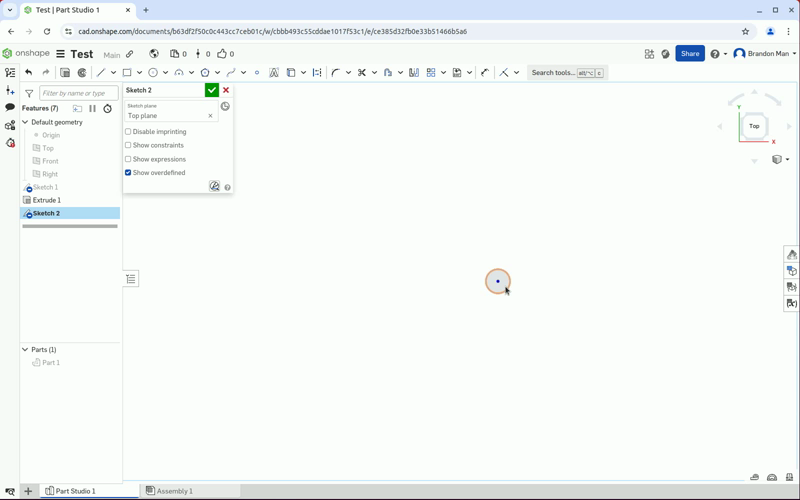
scroll(6)
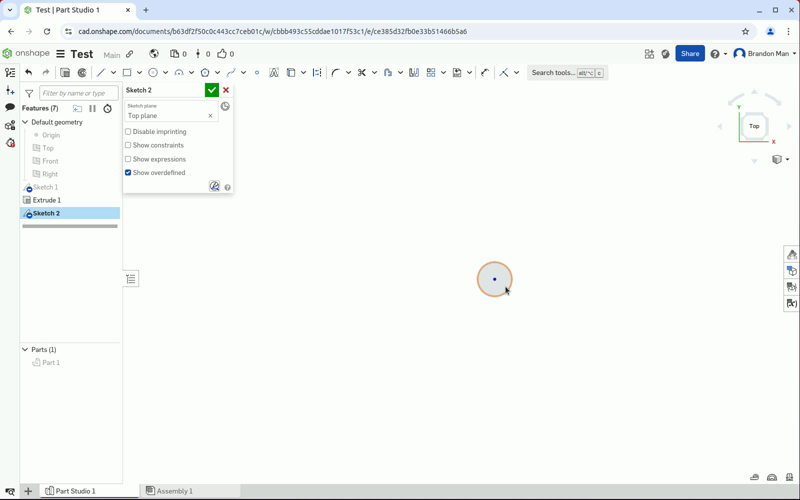
scroll(6)
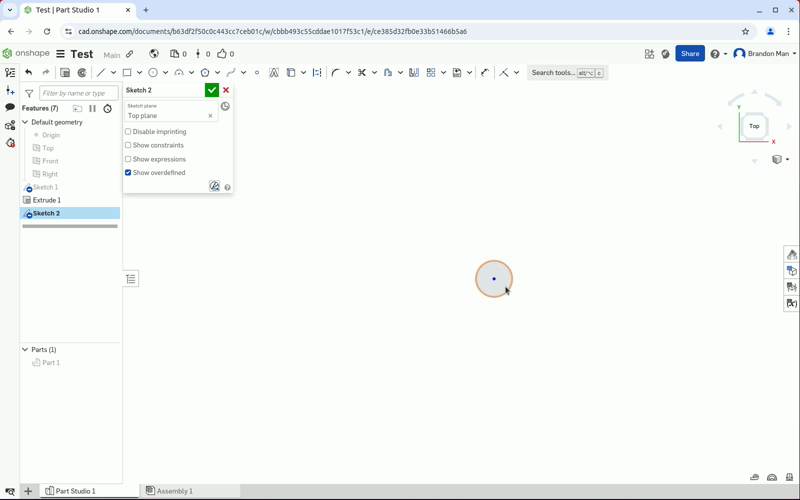
scroll(6)
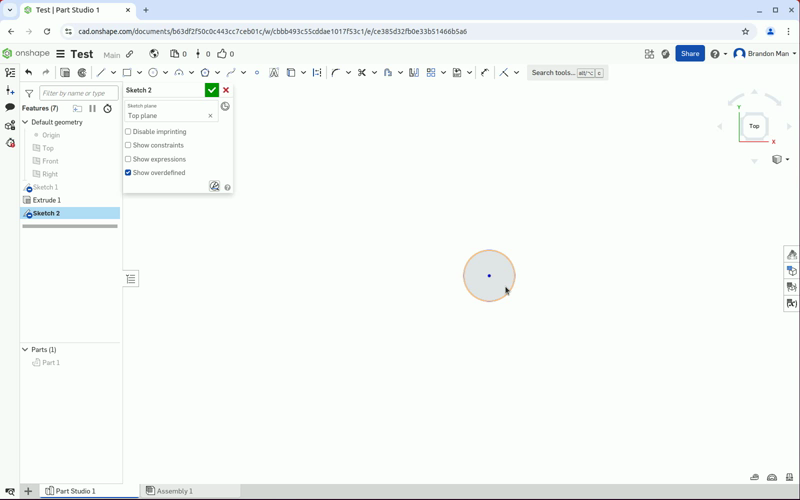
scroll(6)
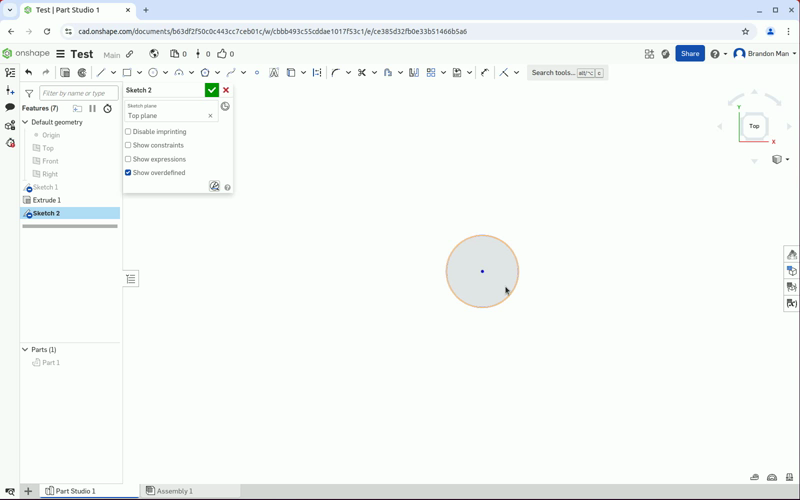
scroll(6)
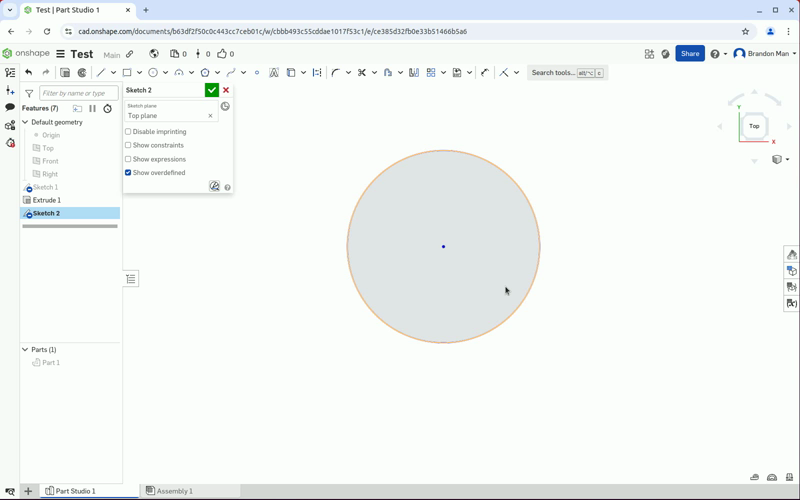
click(505, 286)
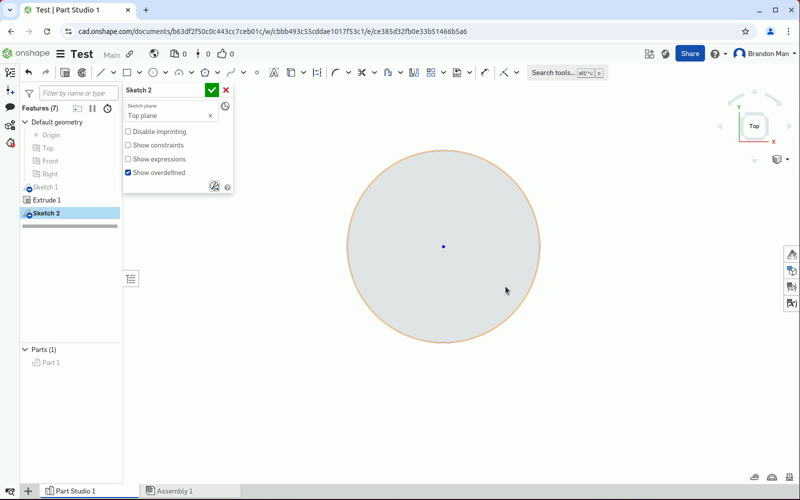
scroll(-6)
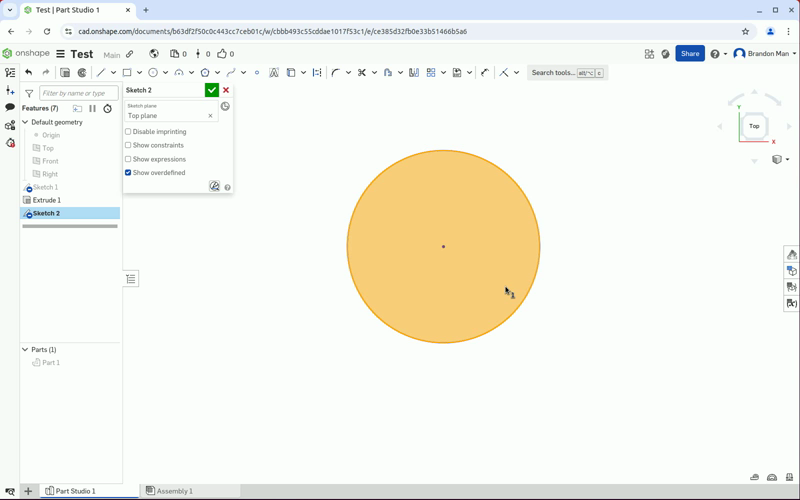
scroll(-6)
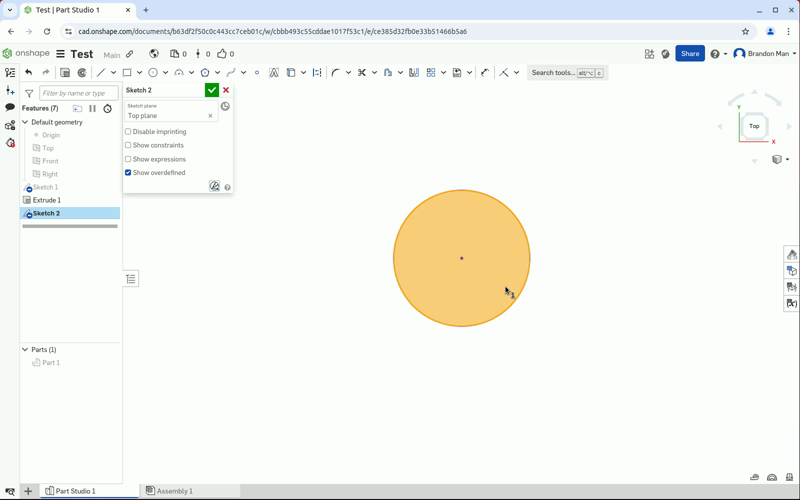
scroll(-6)
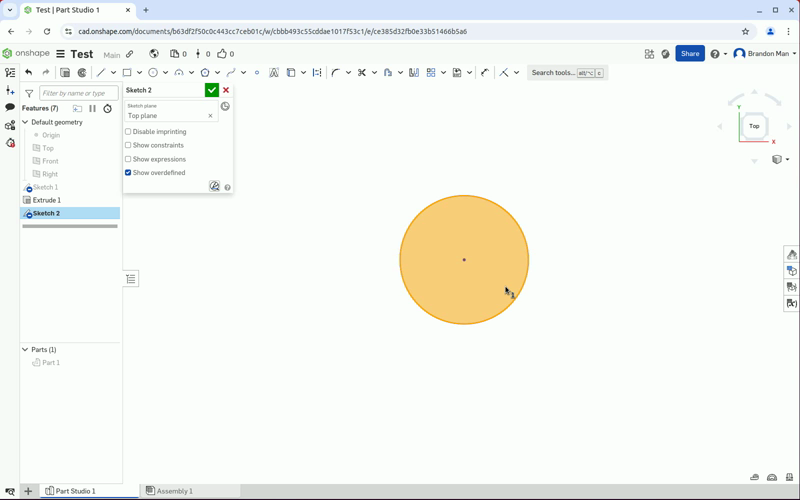
scroll(-6)
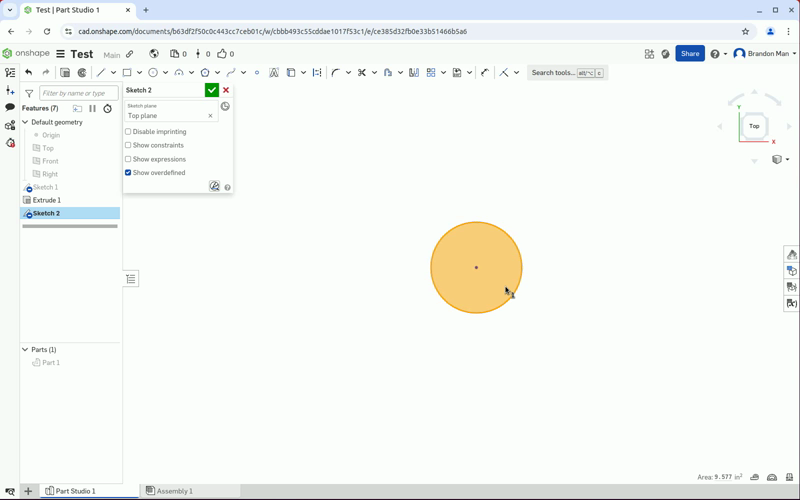
scroll(-6)
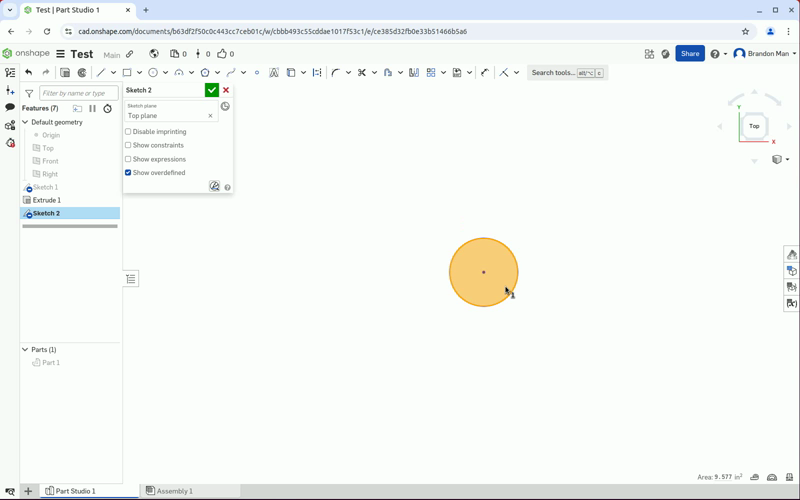
scroll(-6)
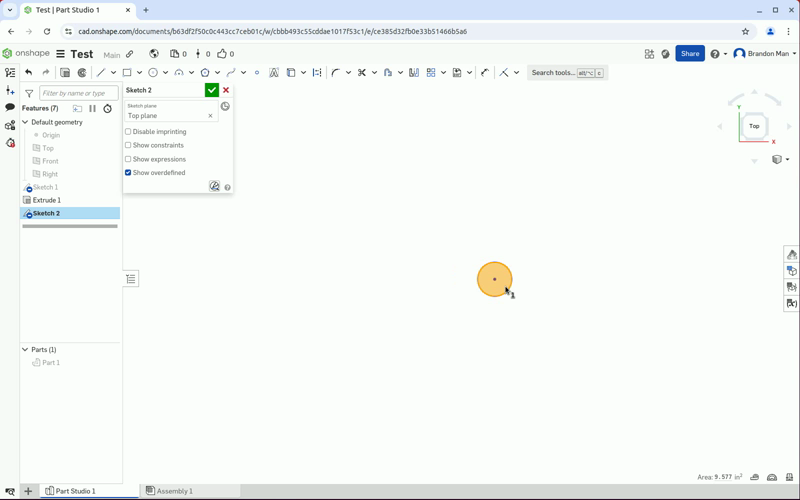
scroll(-6)
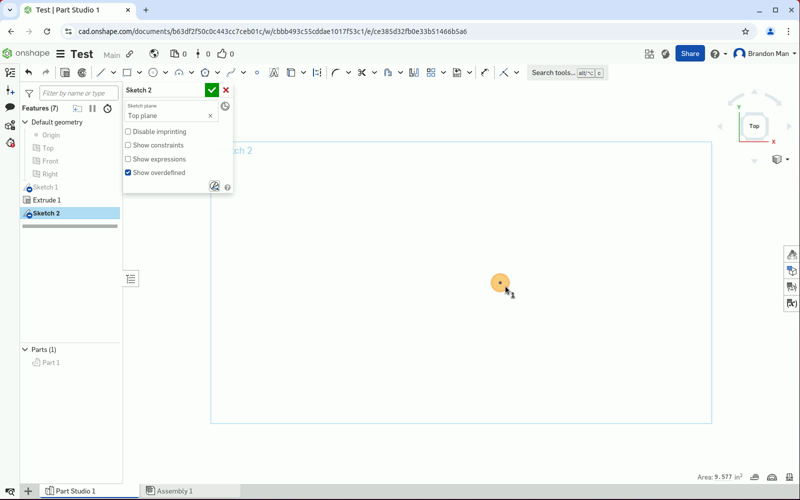
mouse_move(73, 352)
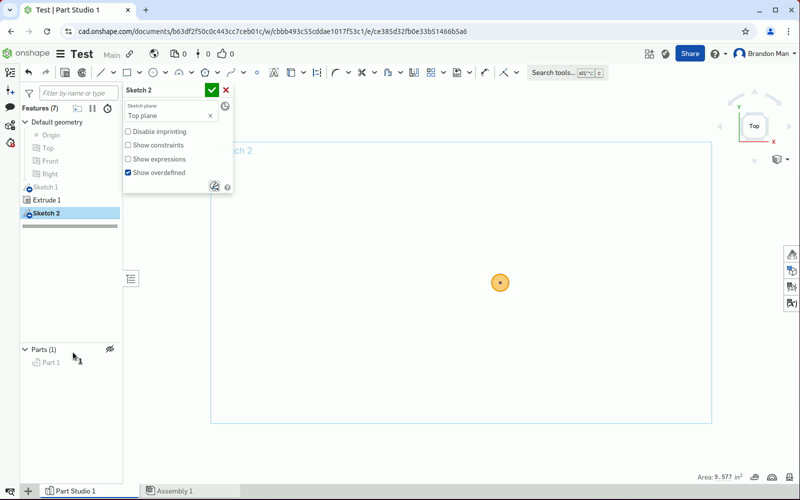
key(shift+y)
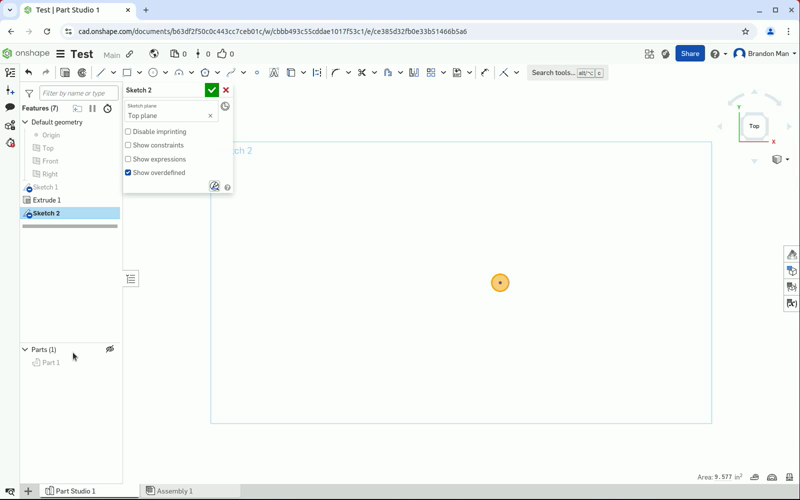
key(shift+e)
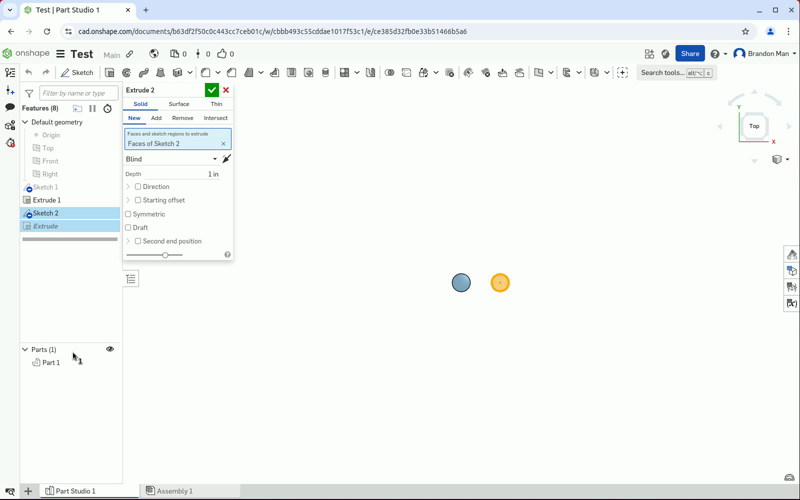
mouse_move(143, 106)
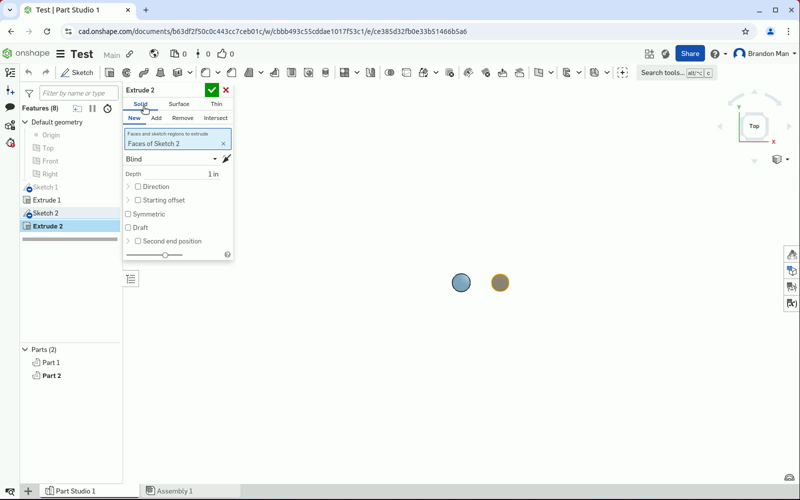
click(143, 106)
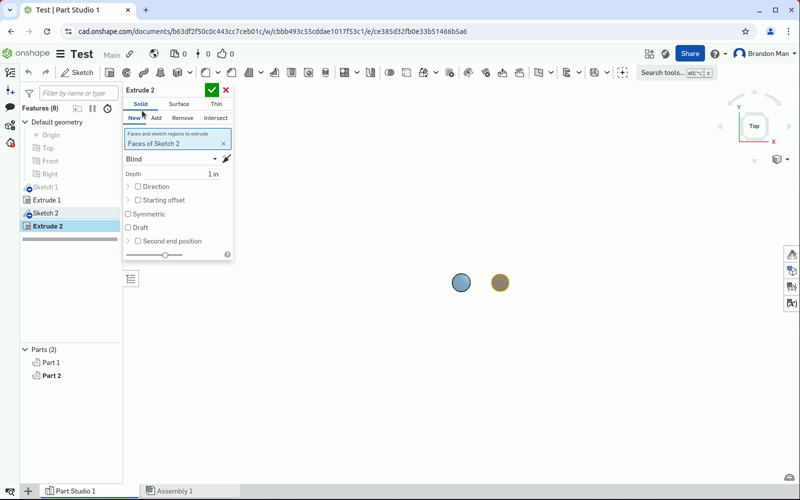
mouse_move(137, 120)
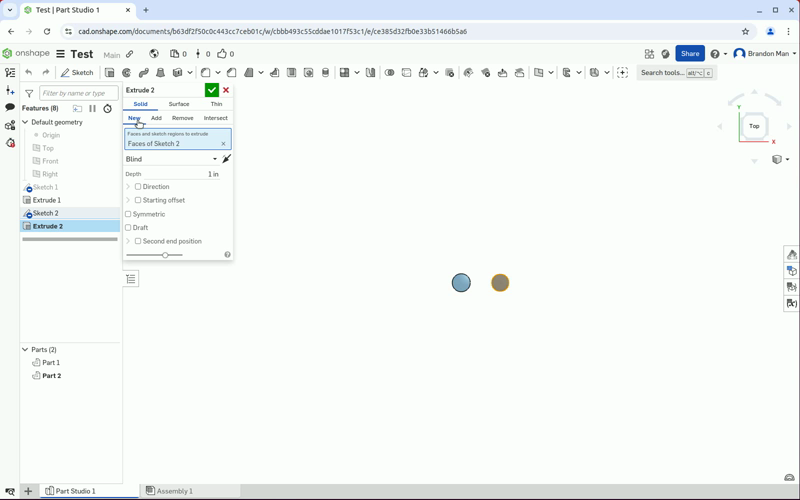
click(137, 120)
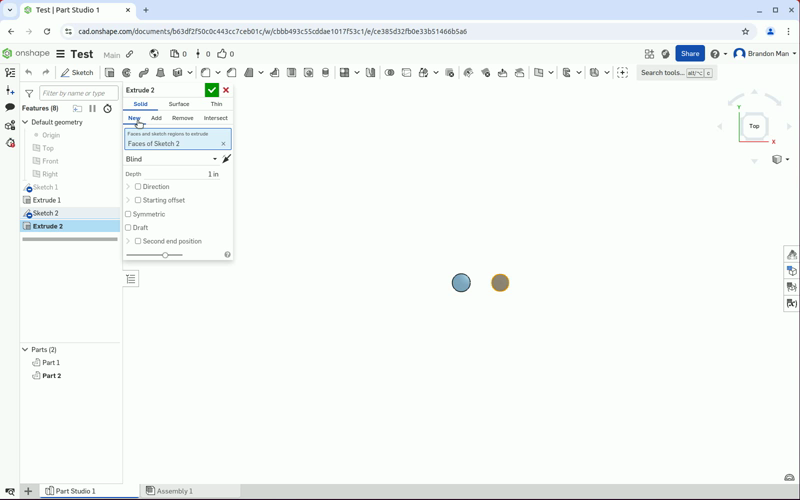
key(tab, 4)
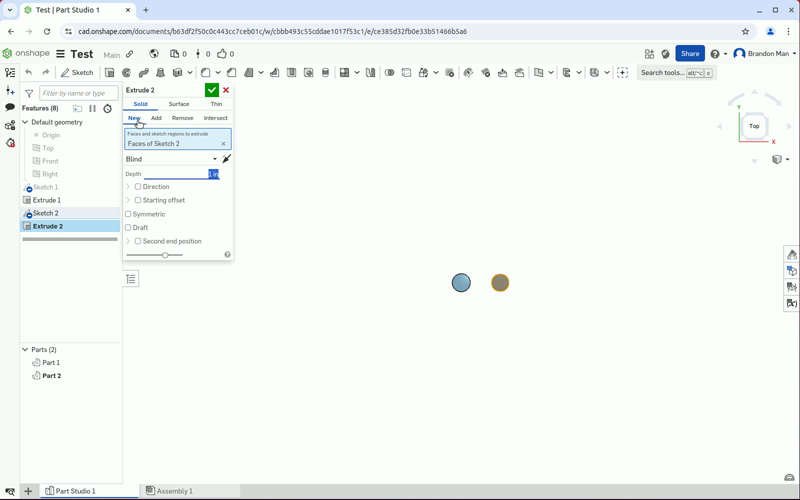
text(23.108)
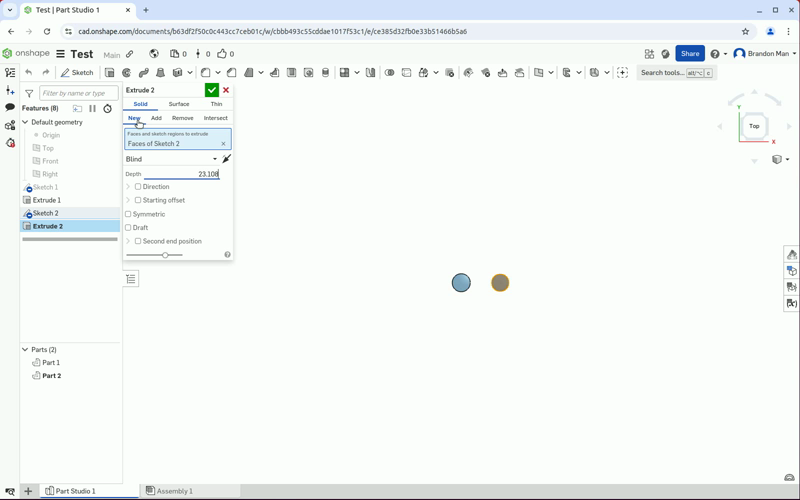
key(enter)
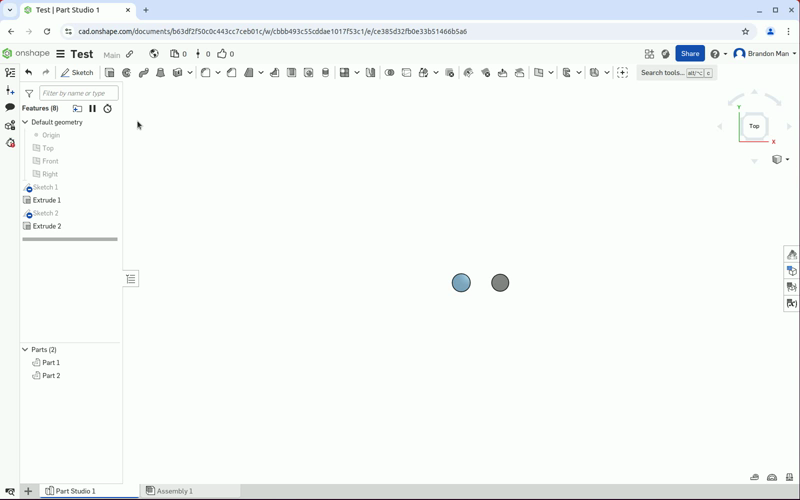
key(shift+h)
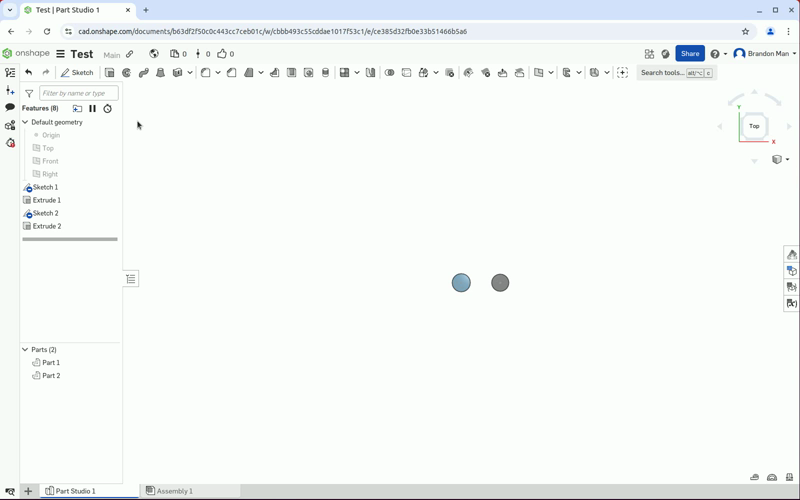
key(shift+h)
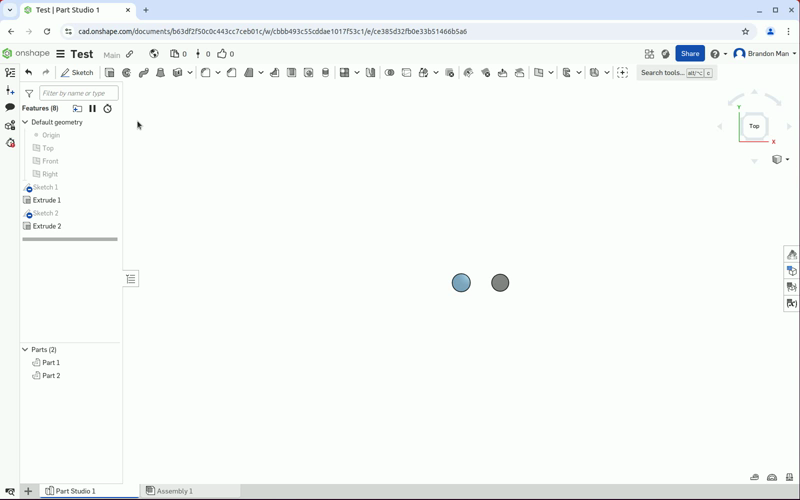
mouse_move(73, 189)
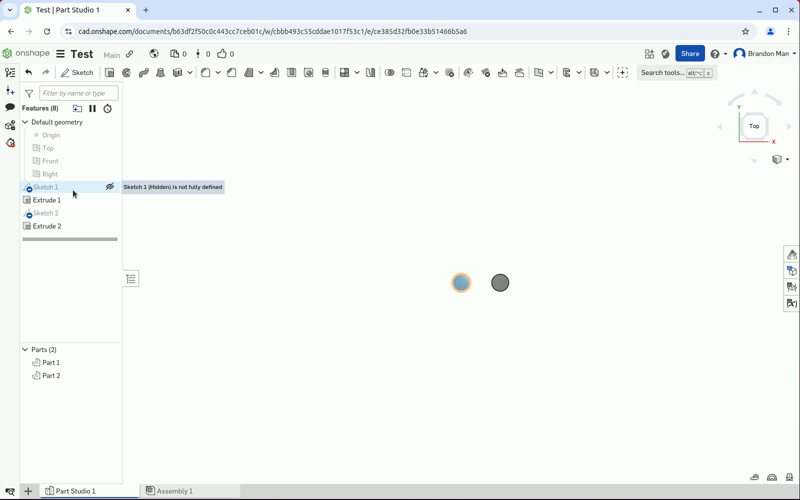
click(73, 189)
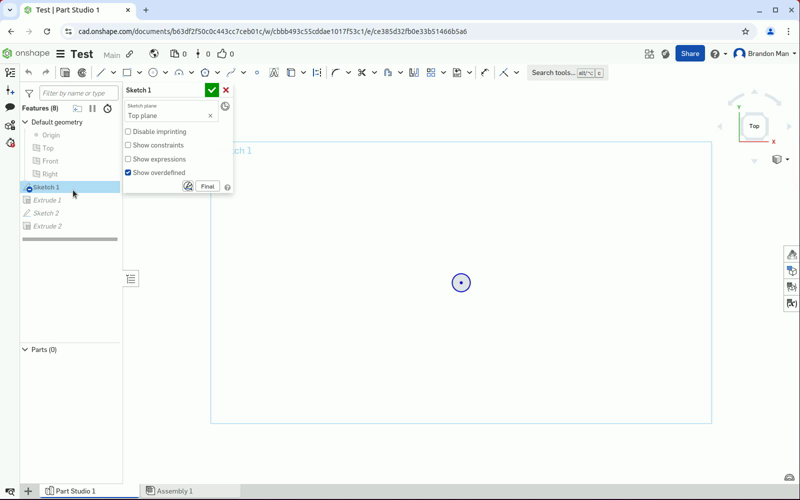
mouse_move(229, 92)
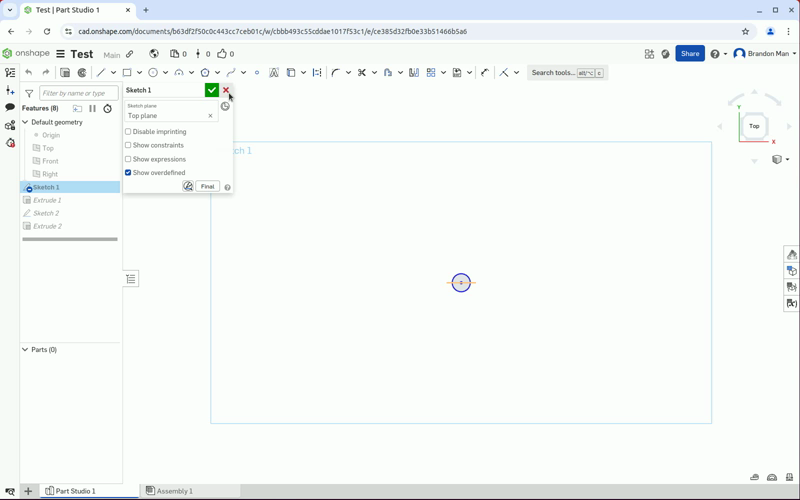
click(229, 92)
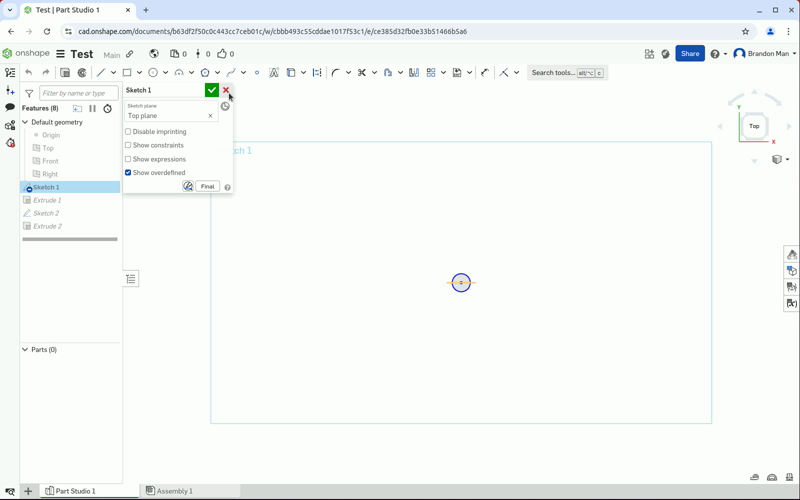
key(shift+s)
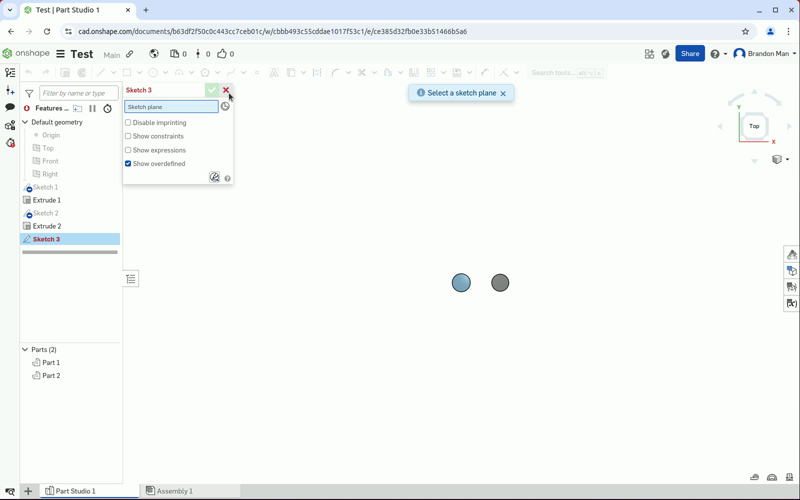
mouse_move(73, 150)
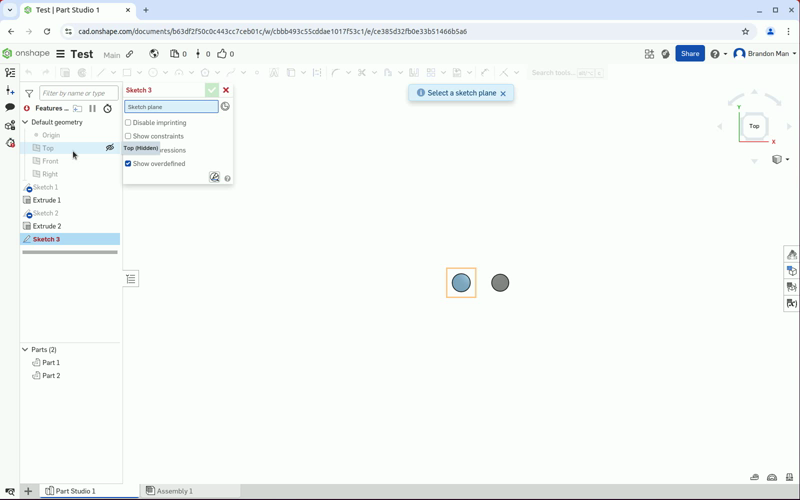
click(73, 150)
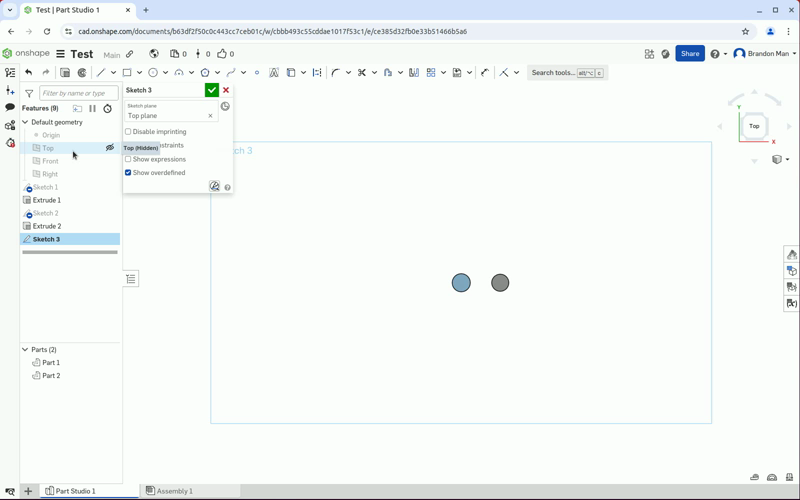
mouse_move(73, 352)
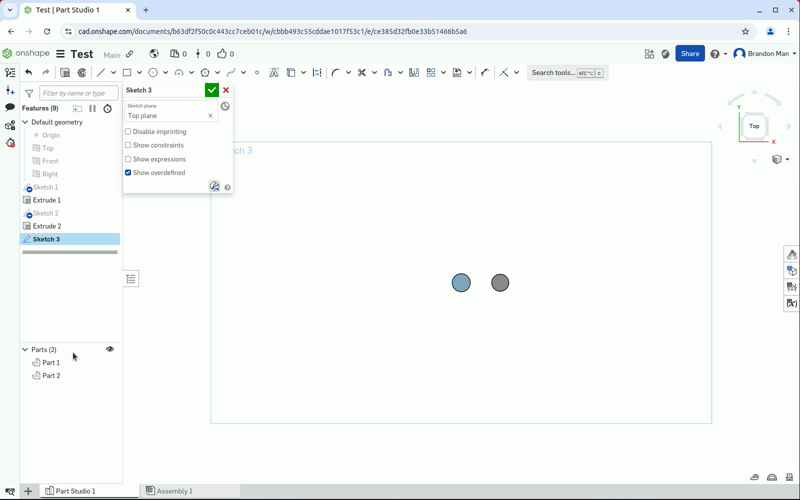
key(y)
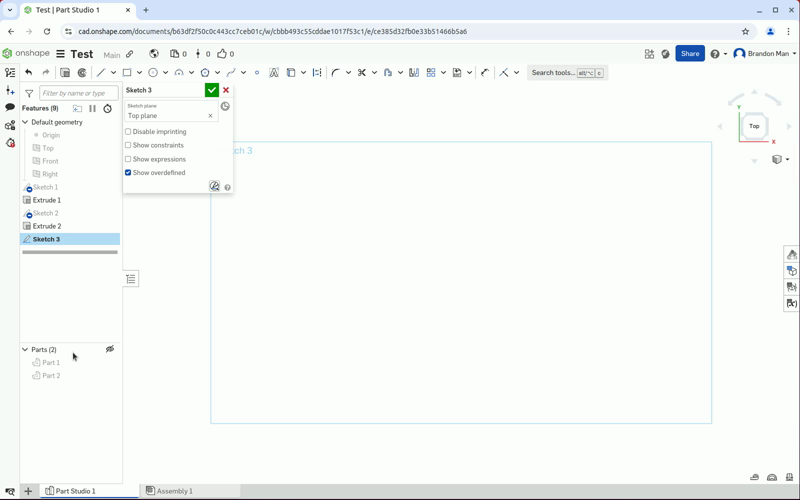
key(c)
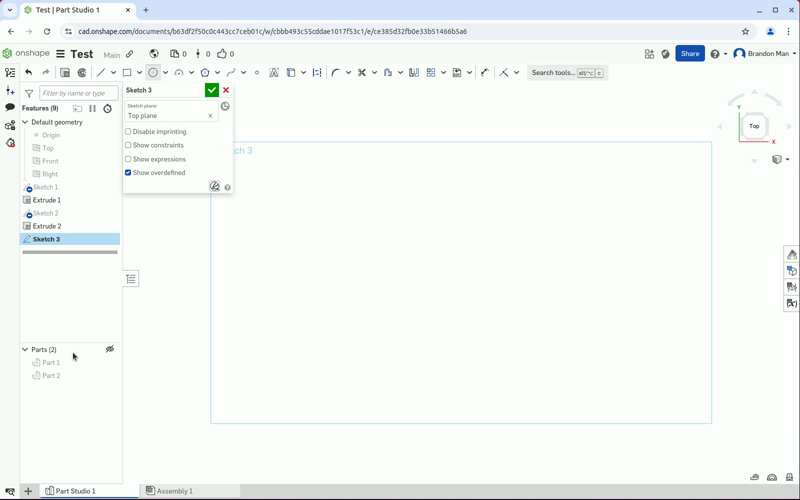
key_down(shift)
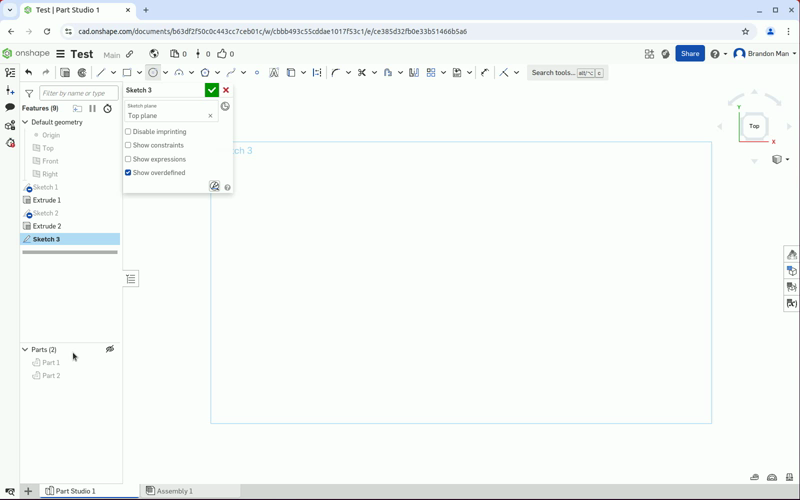
mouse_move(531, 282)
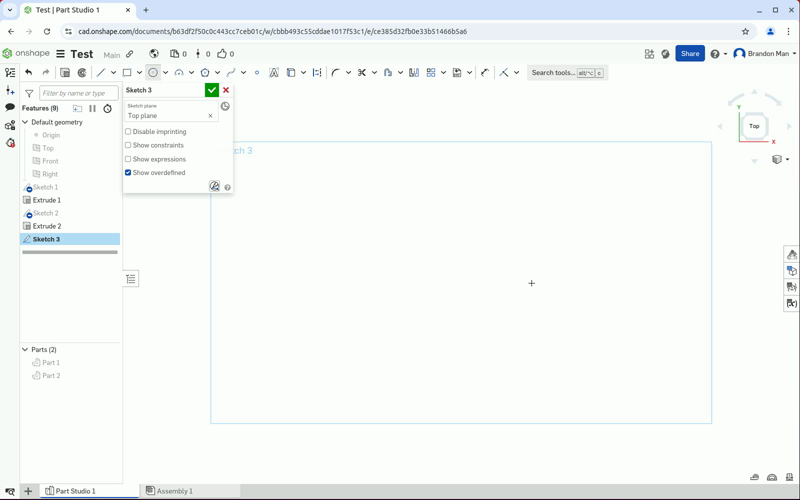
click(531, 282)
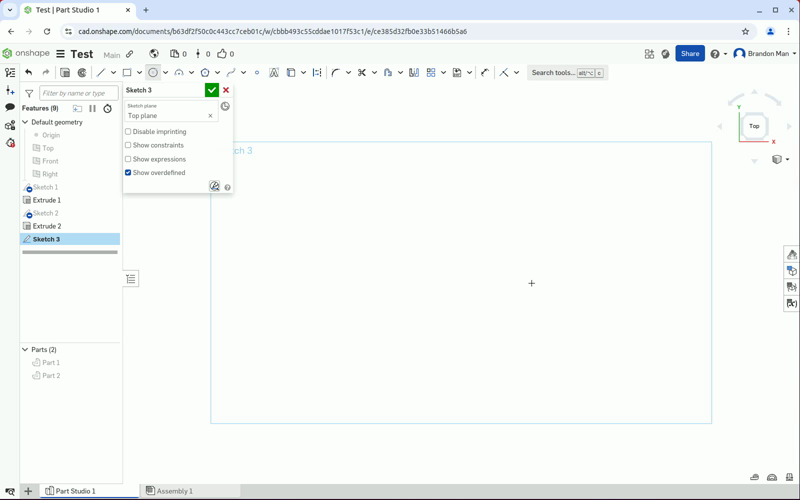
key_up(shift)
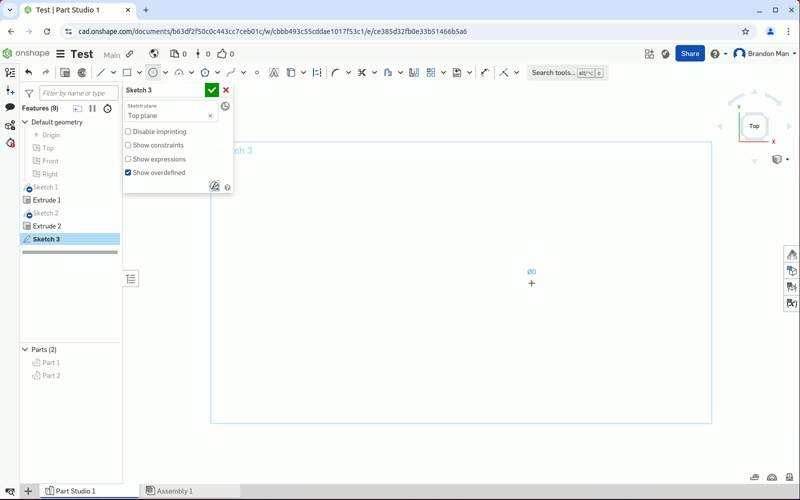
mouse_move(540, 282)
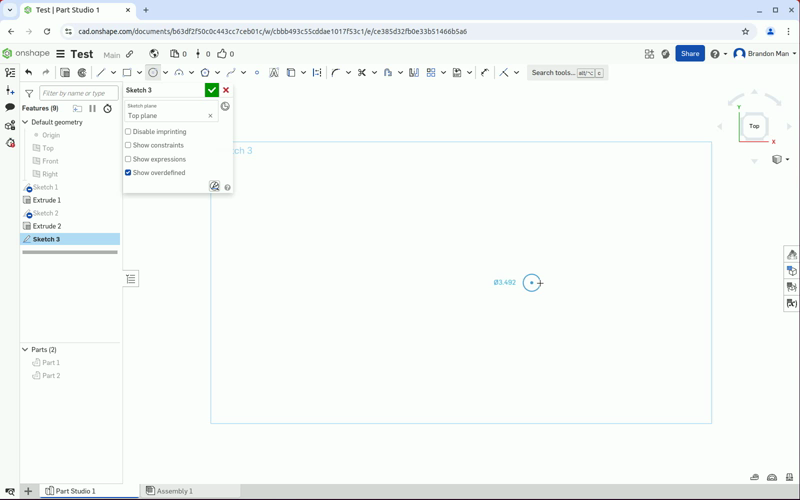
click(540, 282)
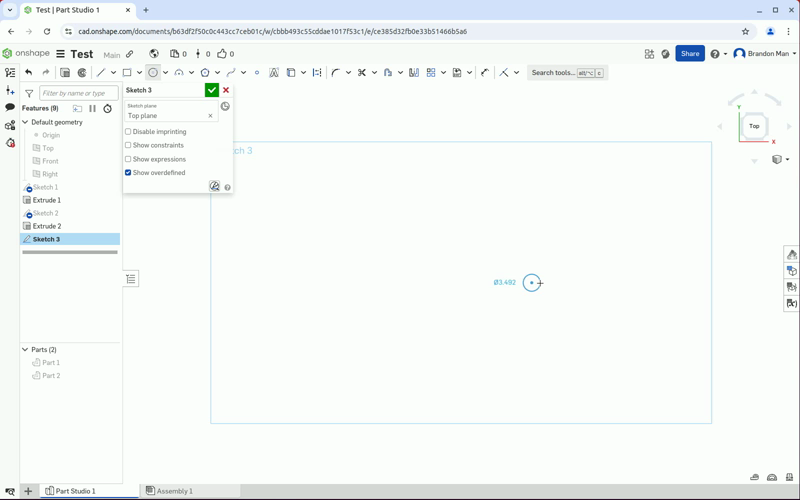
key(esc)
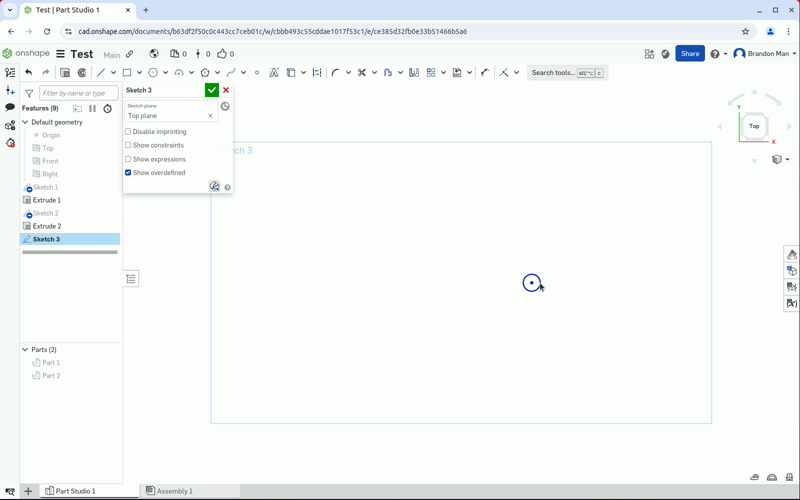
mouse_move(531, 282)
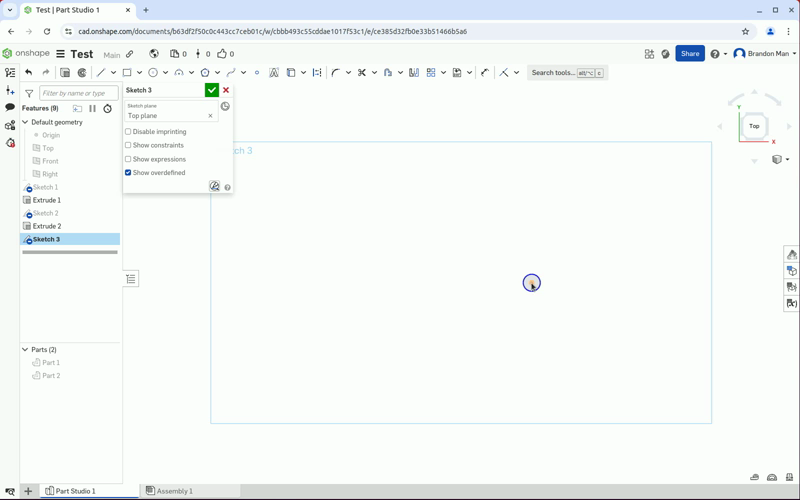
scroll(6)
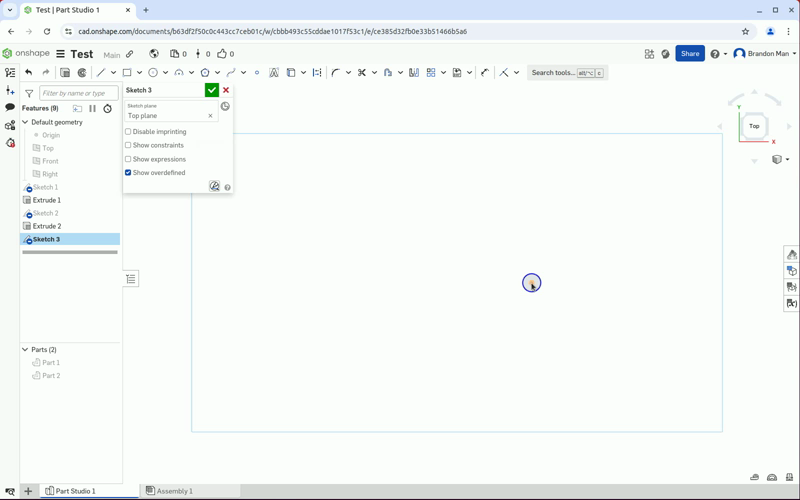
scroll(6)
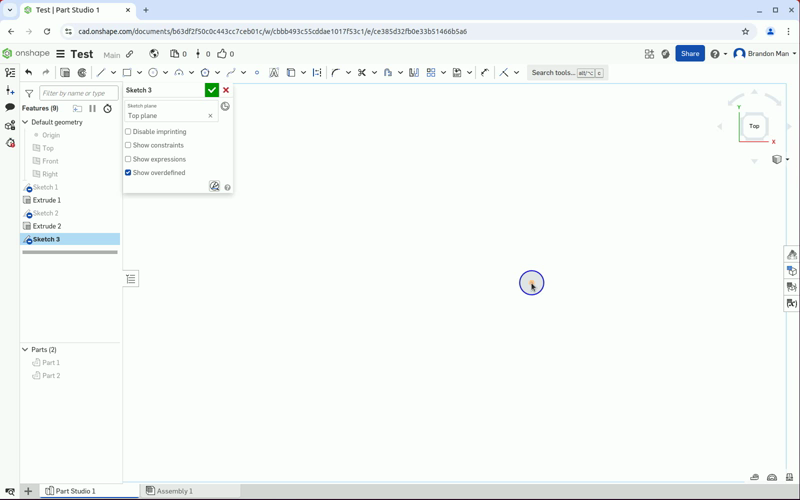
scroll(6)
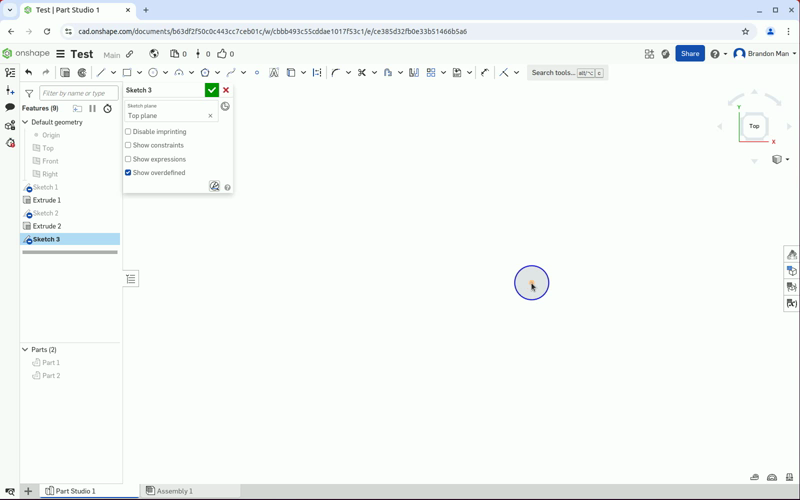
scroll(6)
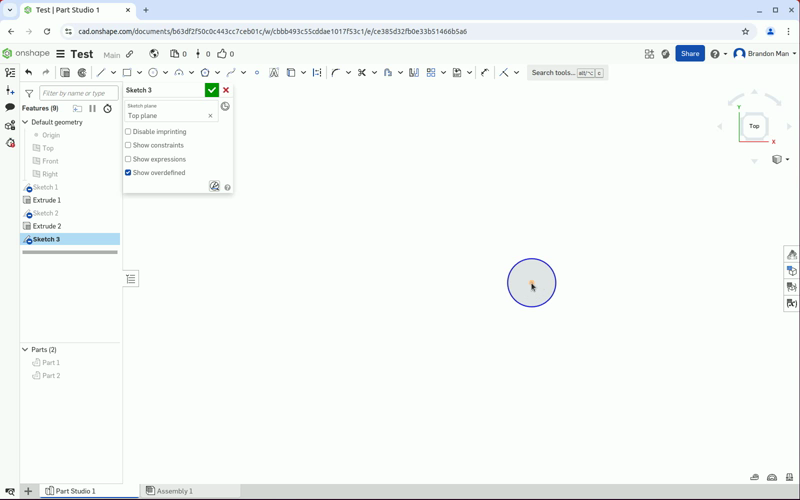
scroll(6)
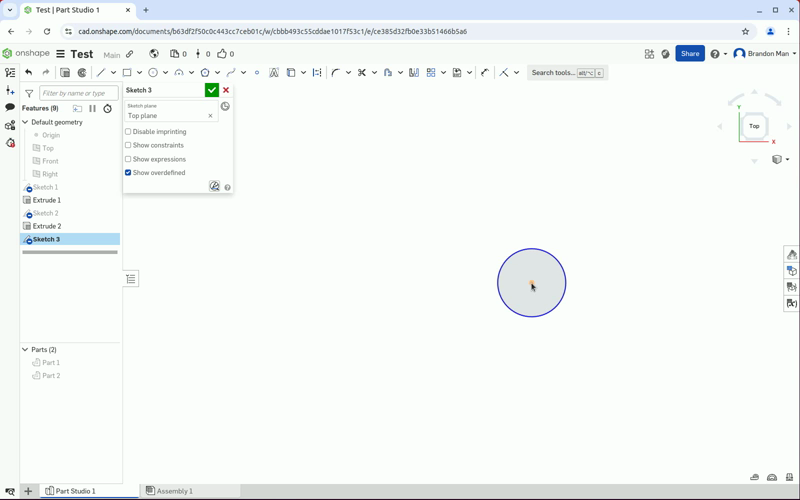
scroll(6)
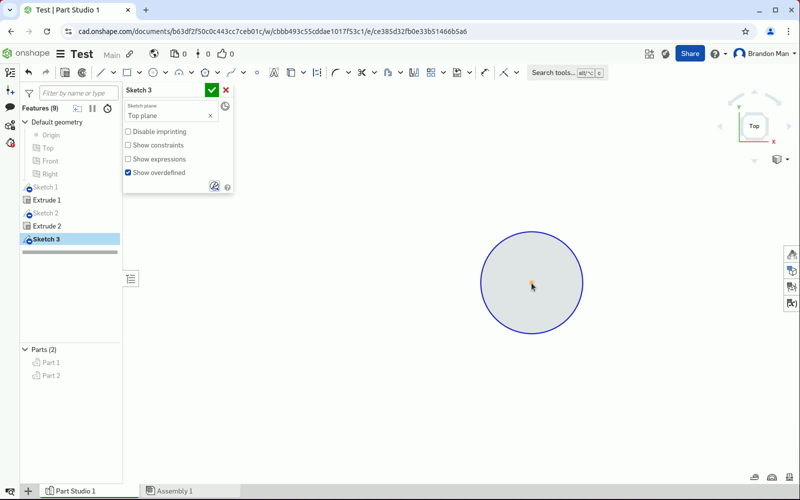
scroll(6)
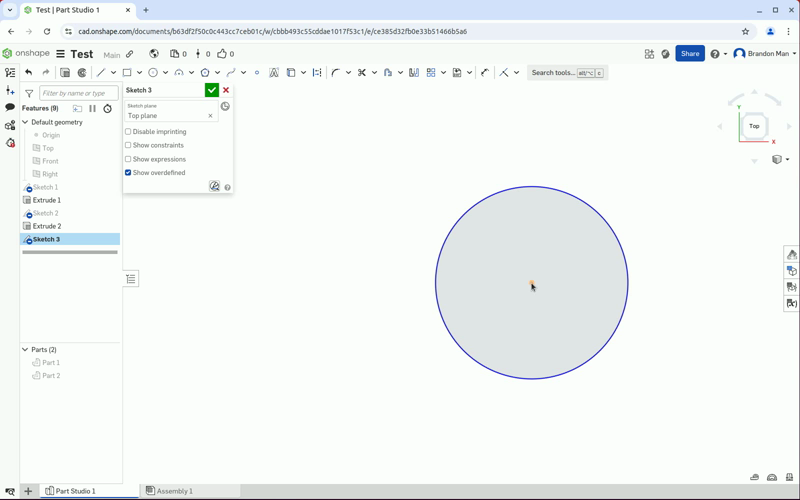
click(531, 282)
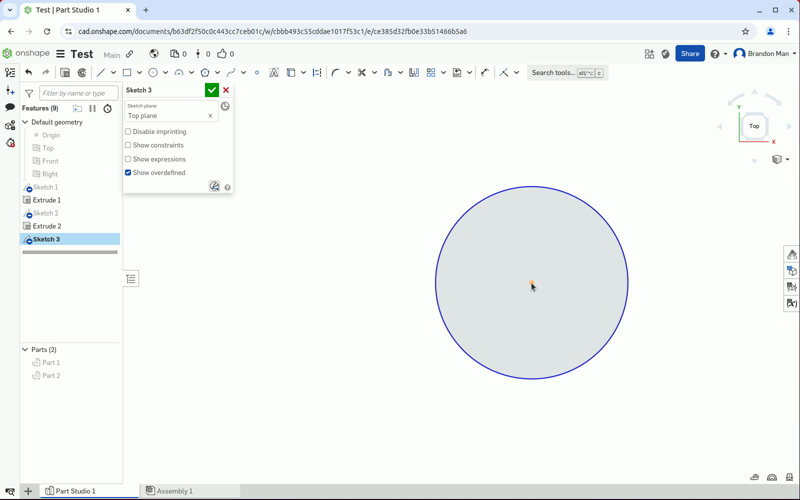
scroll(-6)
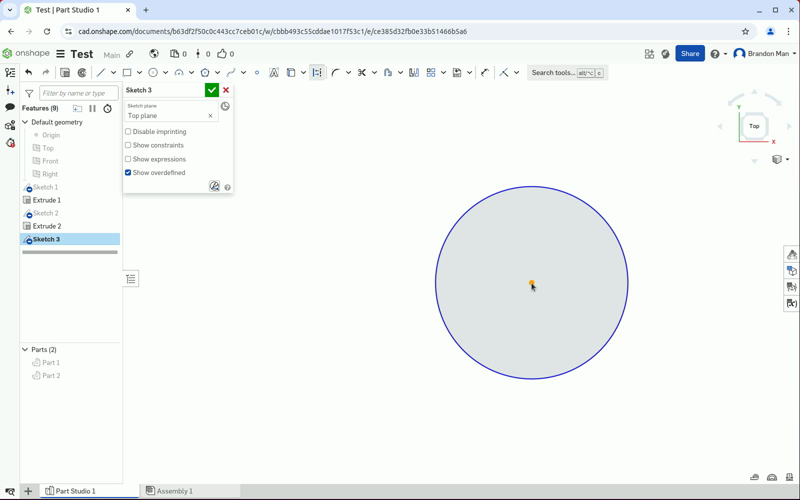
scroll(-6)
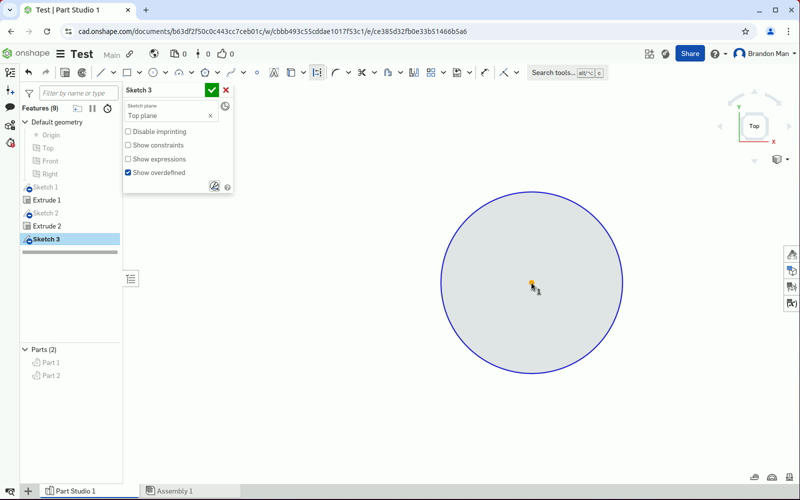
scroll(-6)
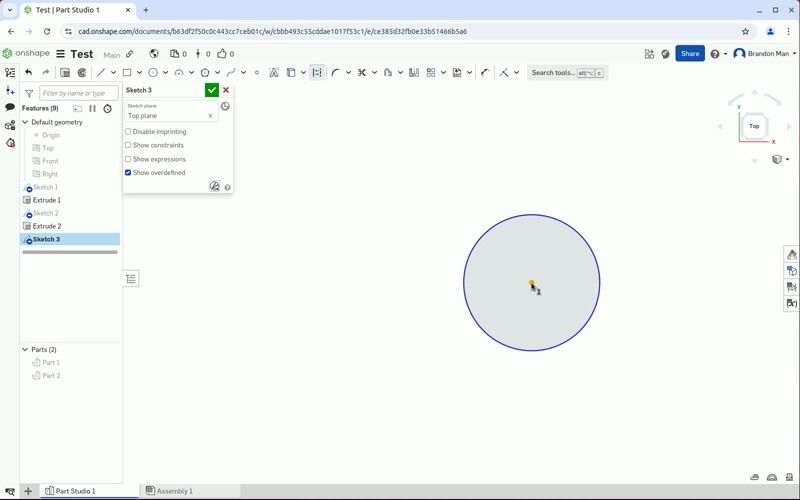
scroll(-6)
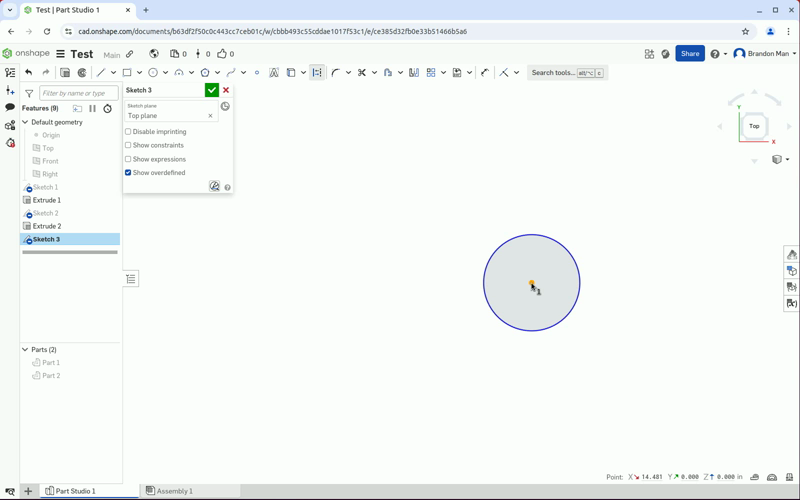
scroll(-6)
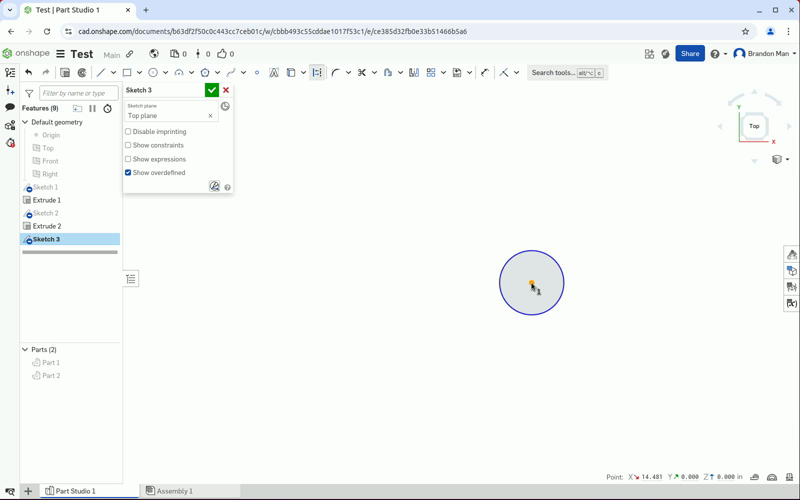
scroll(-6)
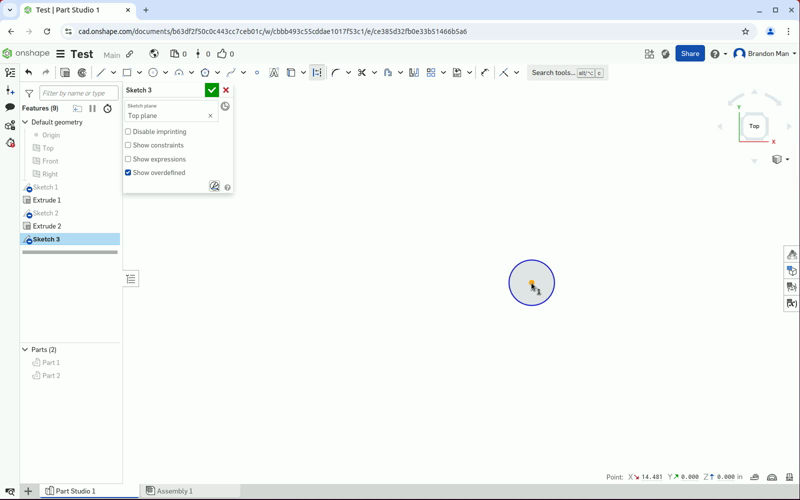
scroll(-6)
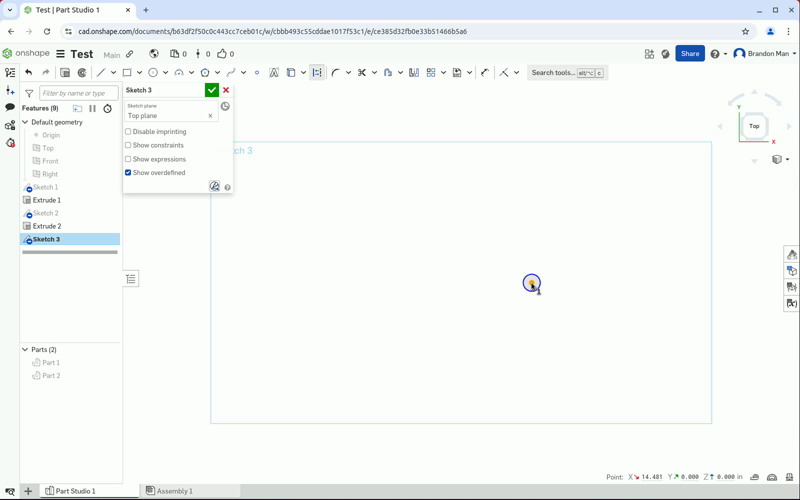
mouse_move(73, 352)
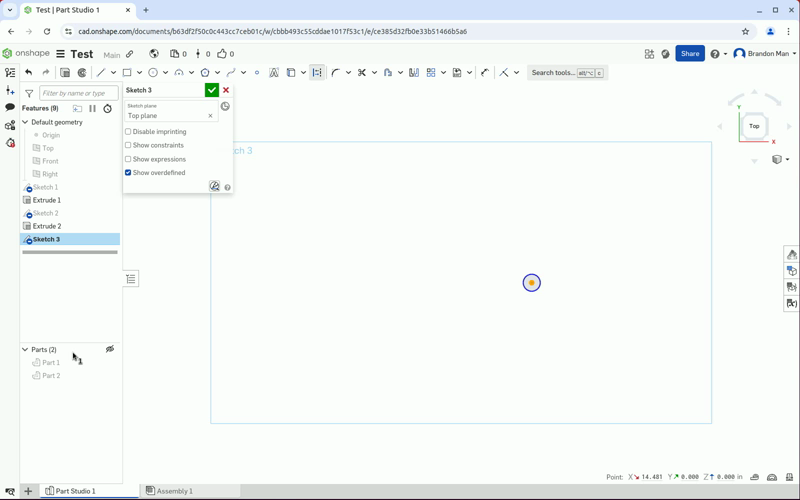
key(shift+y)
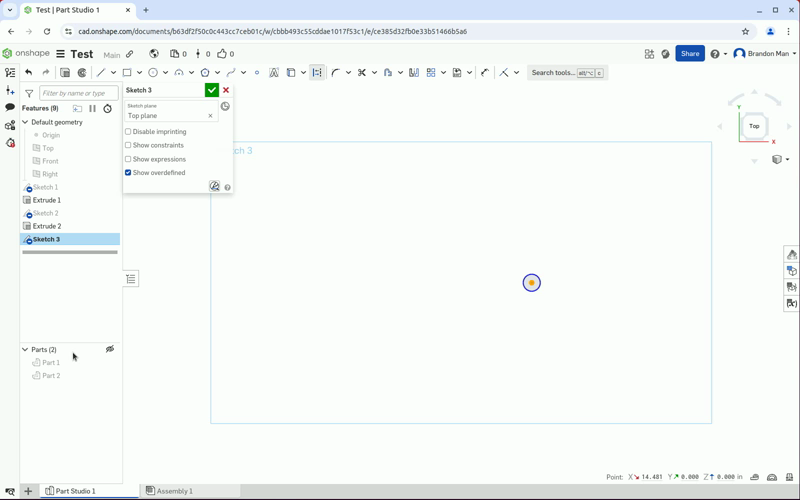
key(shift+e)
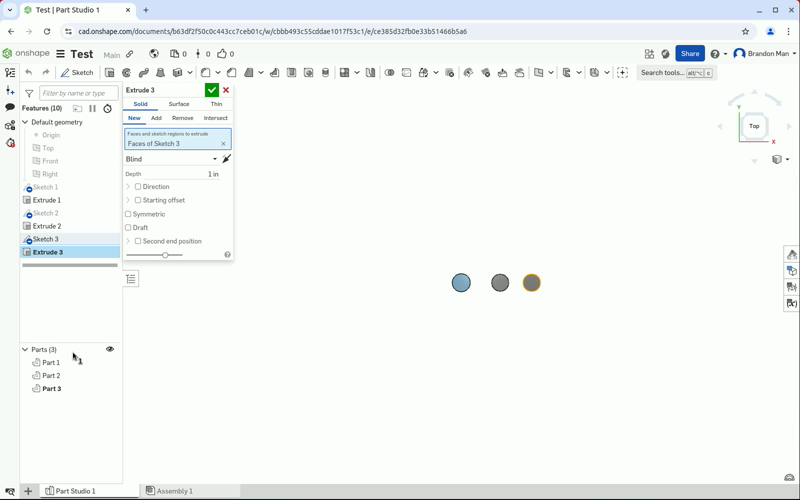
mouse_move(143, 106)
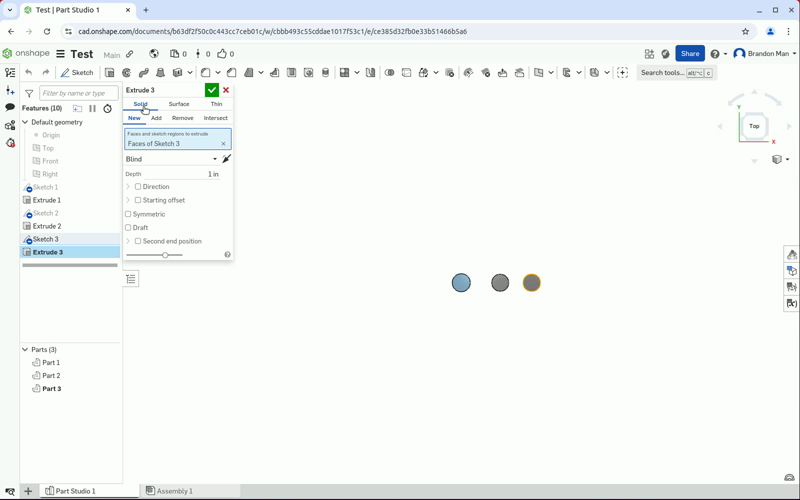
click(143, 106)
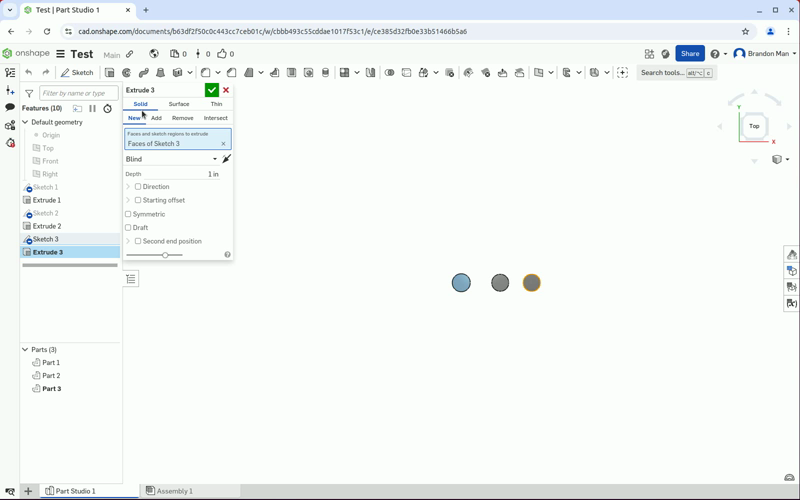
mouse_move(137, 120)
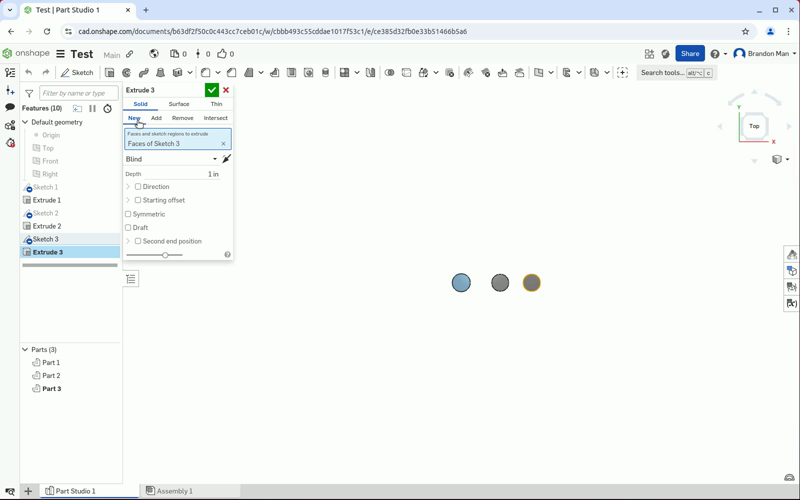
click(137, 120)
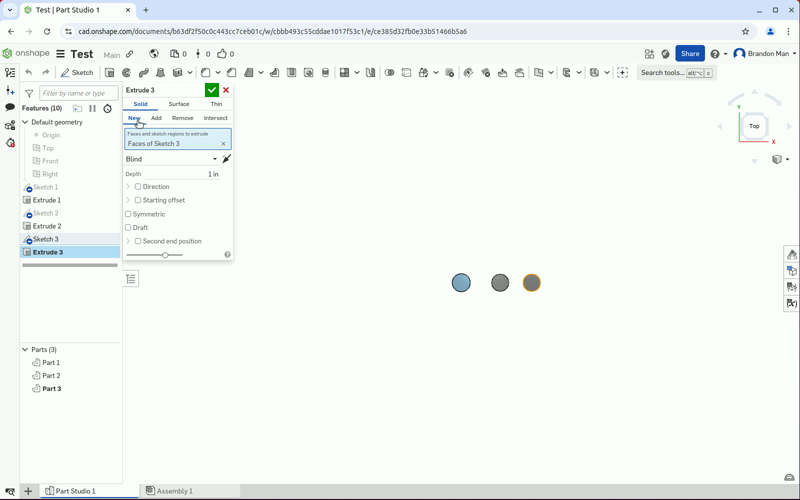
key(tab, 4)
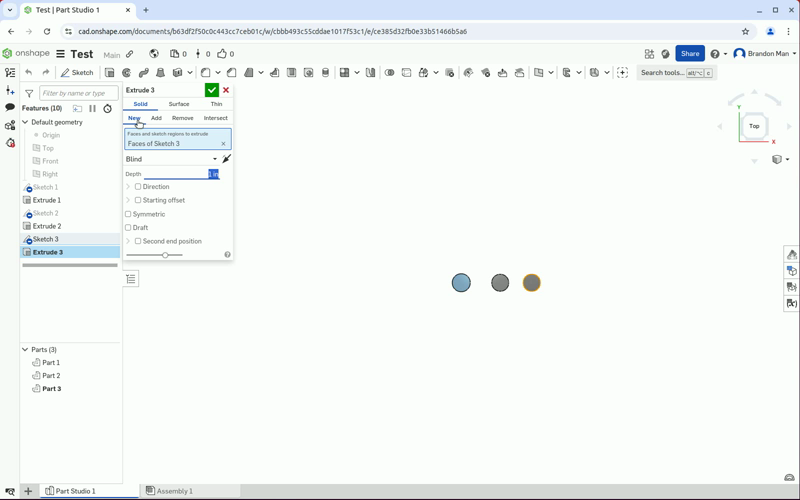
text(23.108)
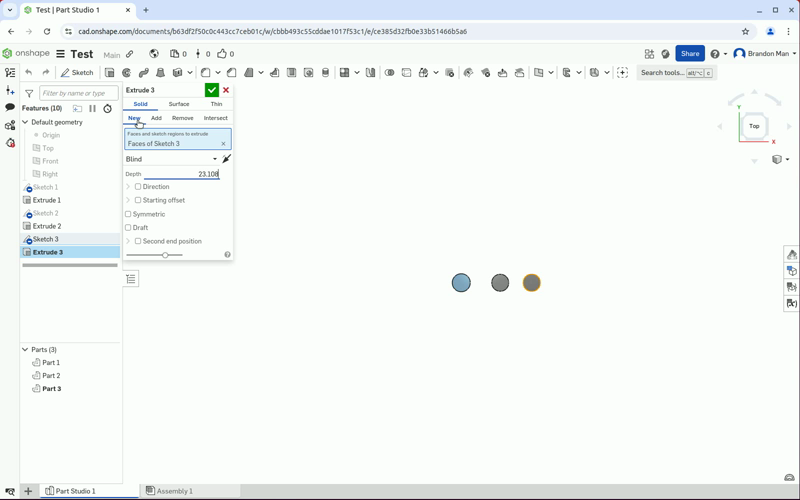
key(enter)
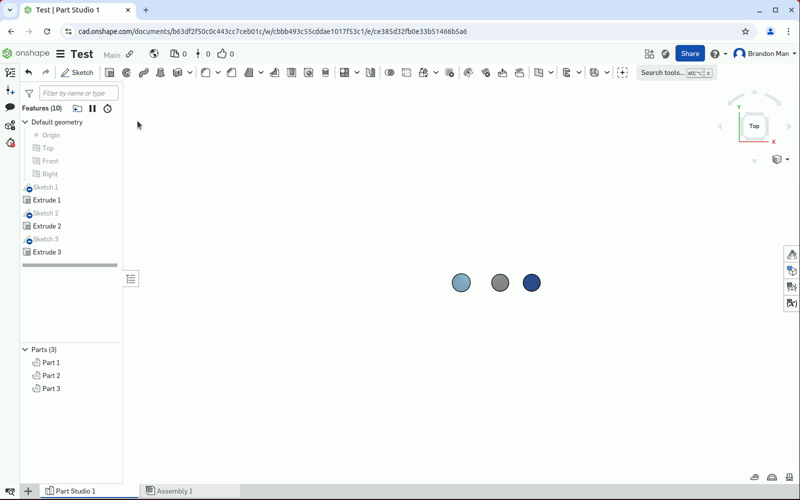
key(shift+h)
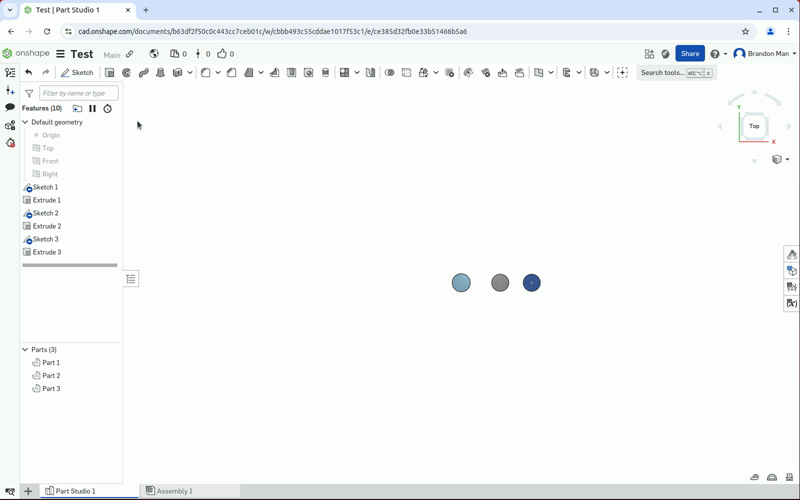
key(shift+h)
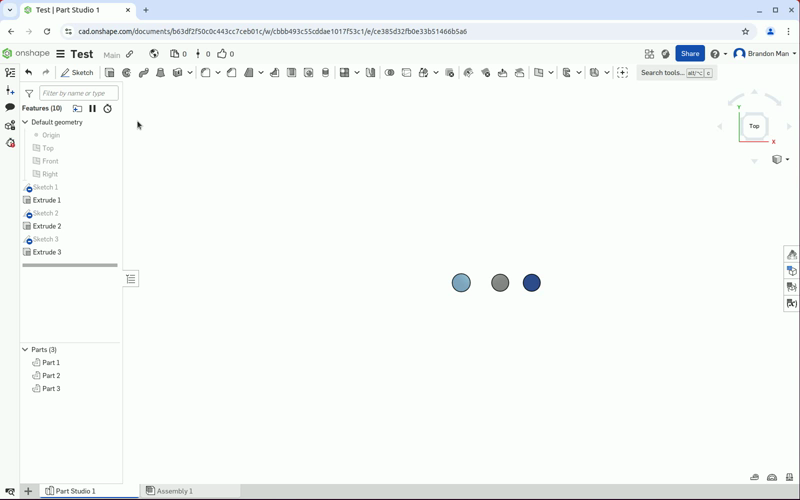
mouse_move(73, 189)
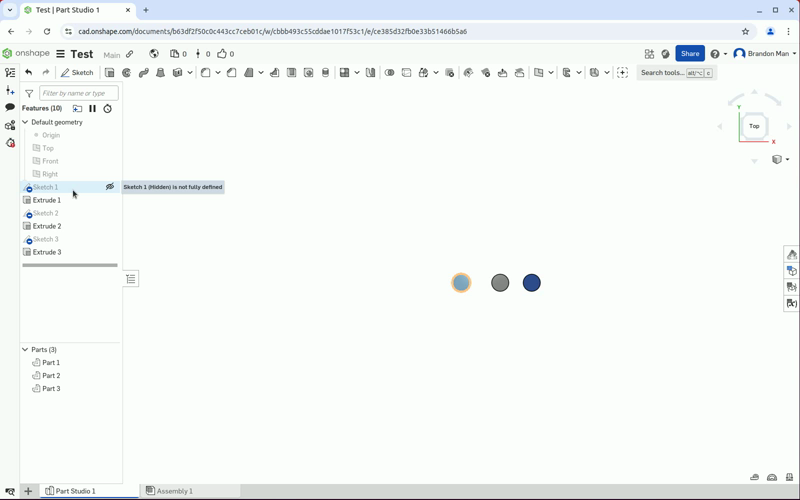
click(73, 189)
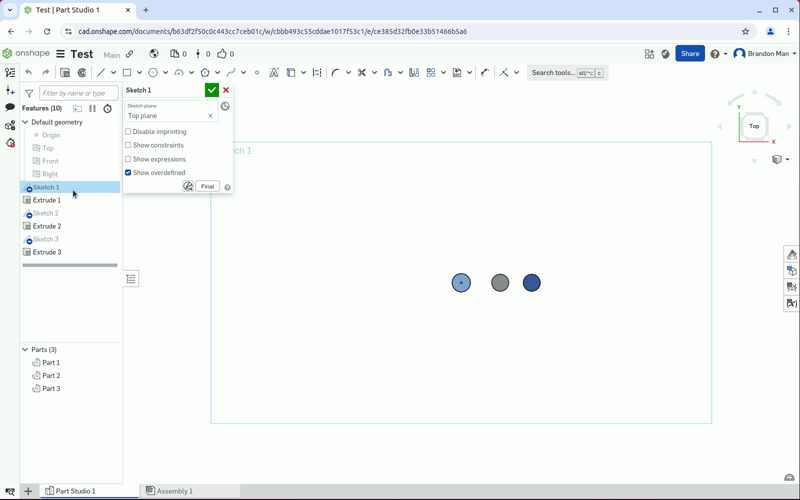
mouse_move(229, 92)
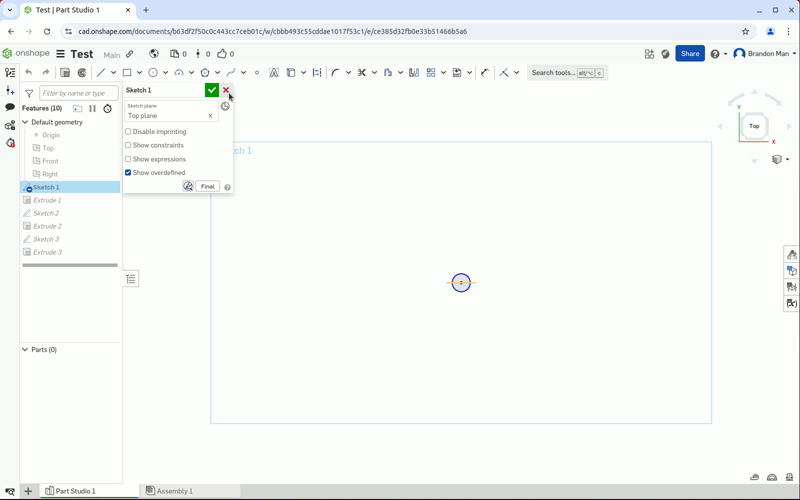
click(229, 92)
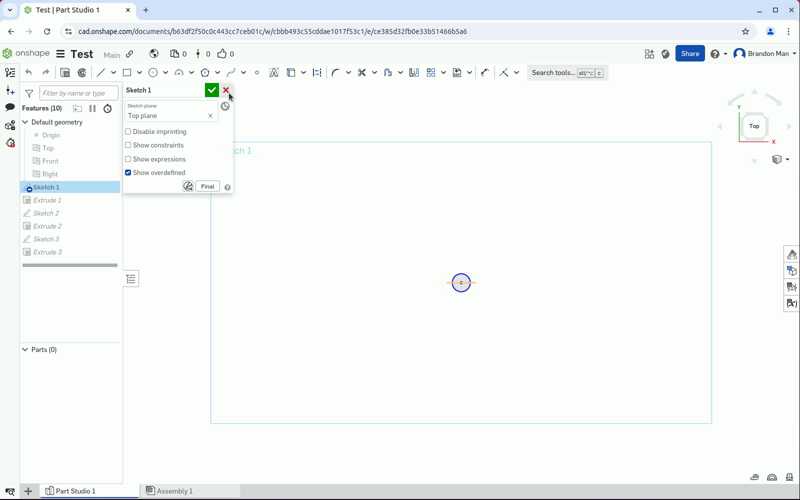
key(shift+s)
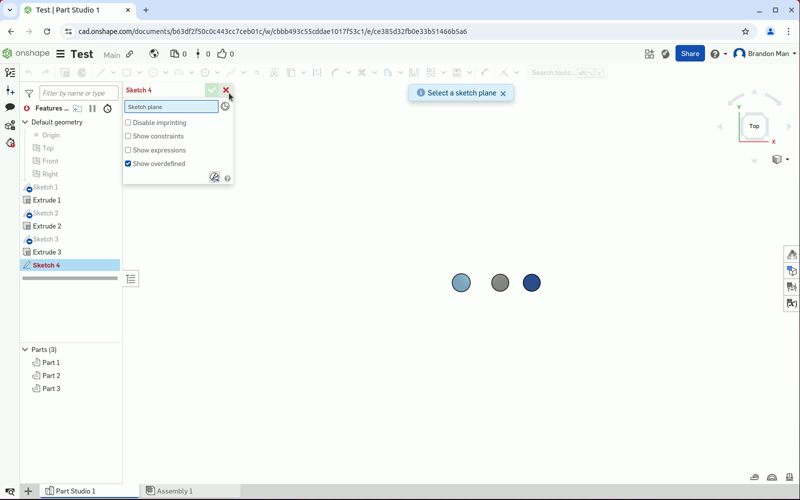
mouse_move(73, 150)
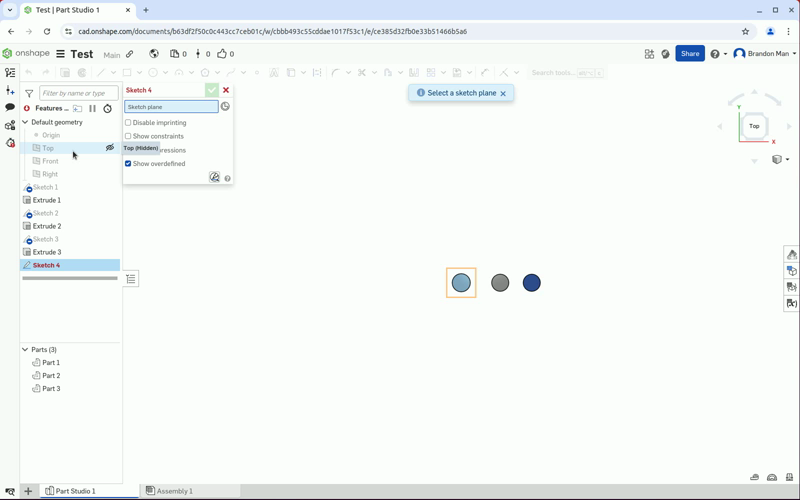
click(73, 150)
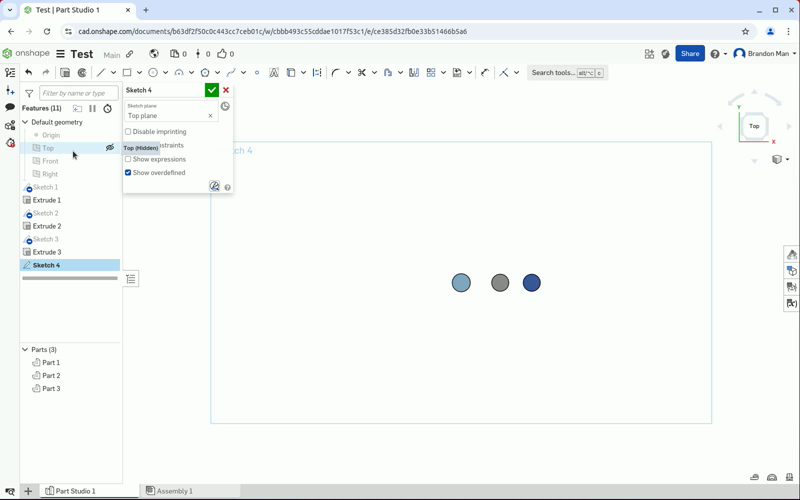
mouse_move(73, 352)
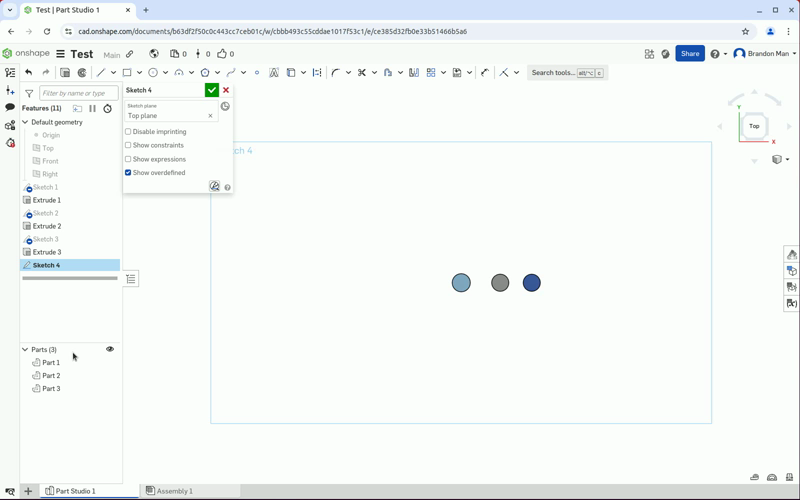
key(y)
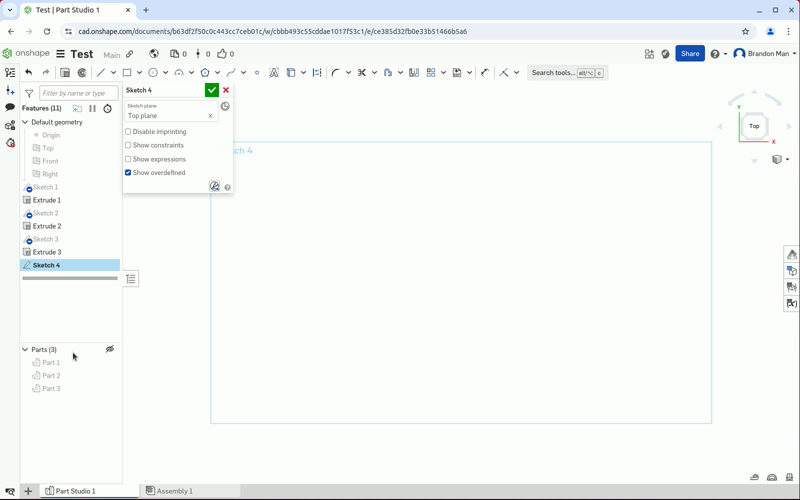
key(c)
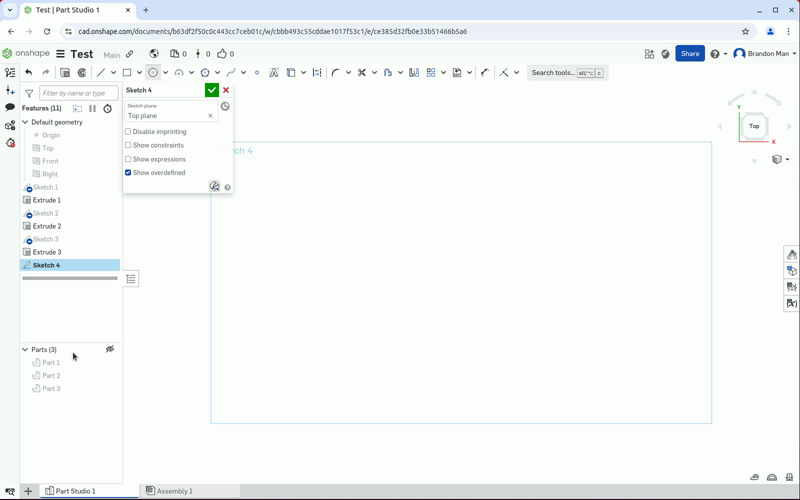
key_down(shift)
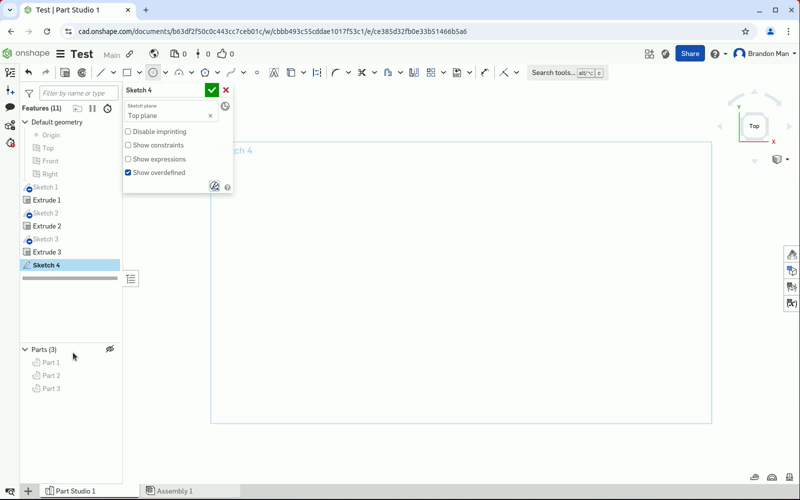
mouse_move(421, 282)
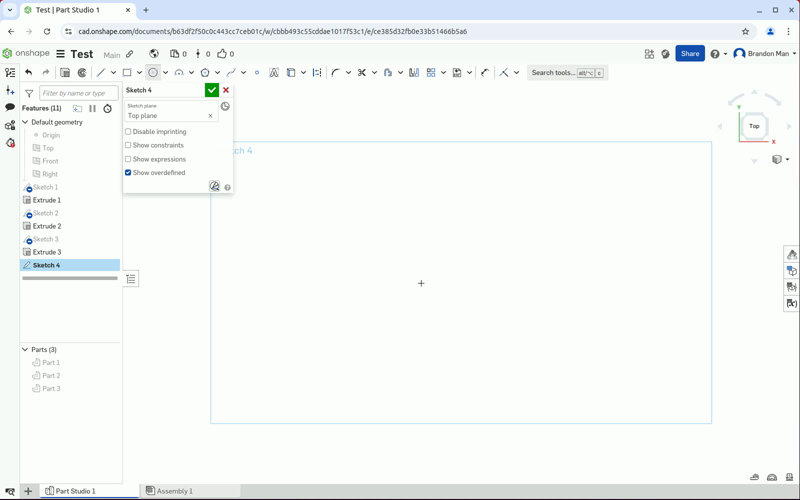
click(421, 282)
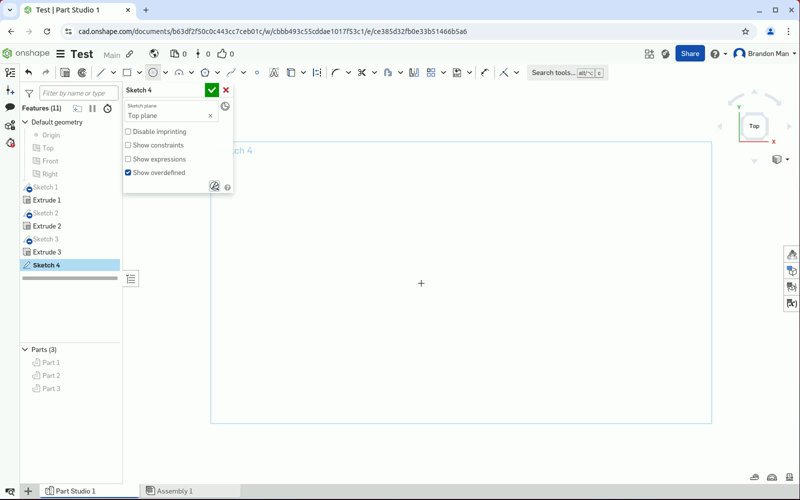
key_up(shift)
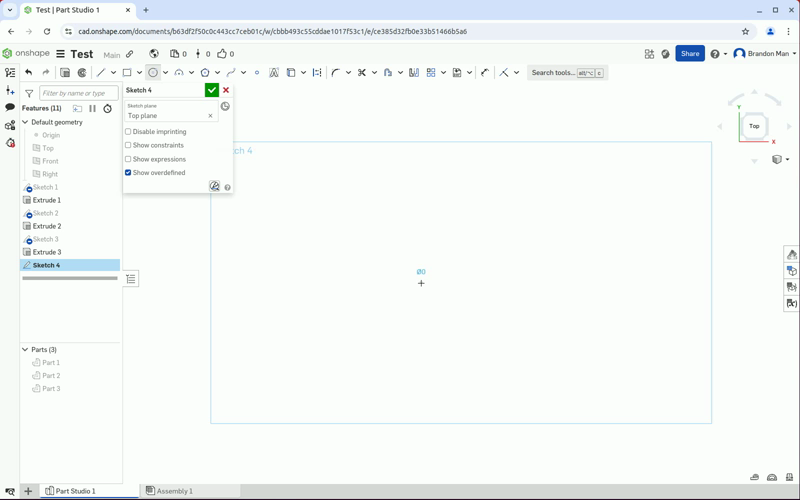
mouse_move(430, 282)
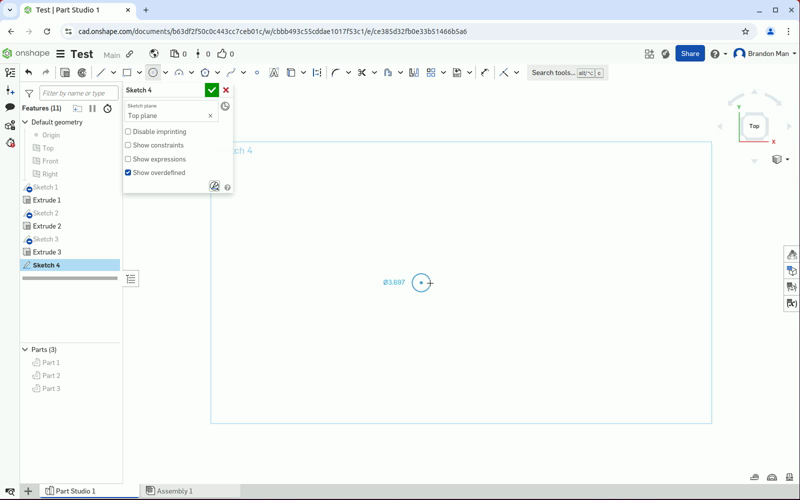
click(430, 282)
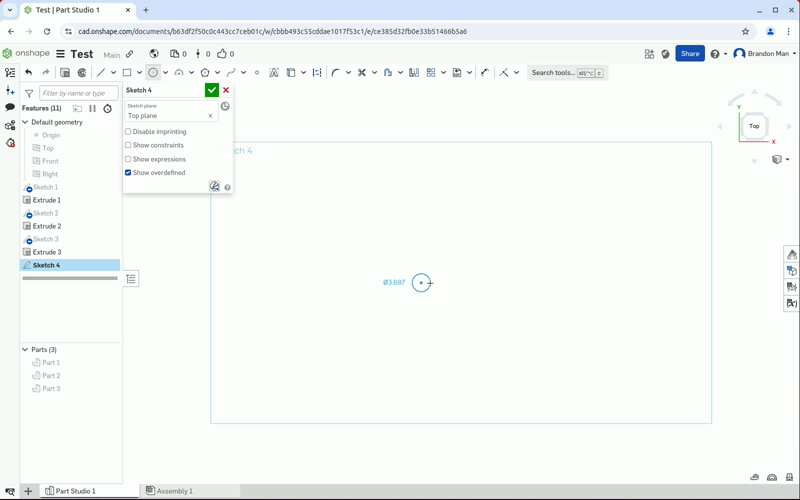
key(esc)
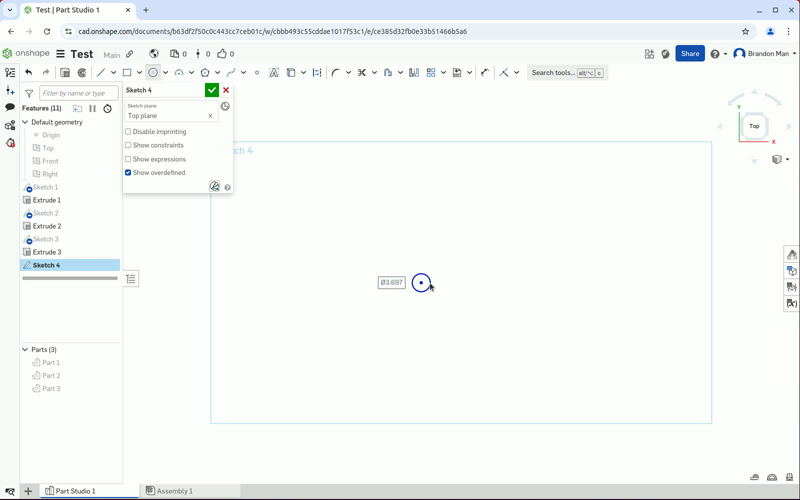
mouse_move(425, 283)
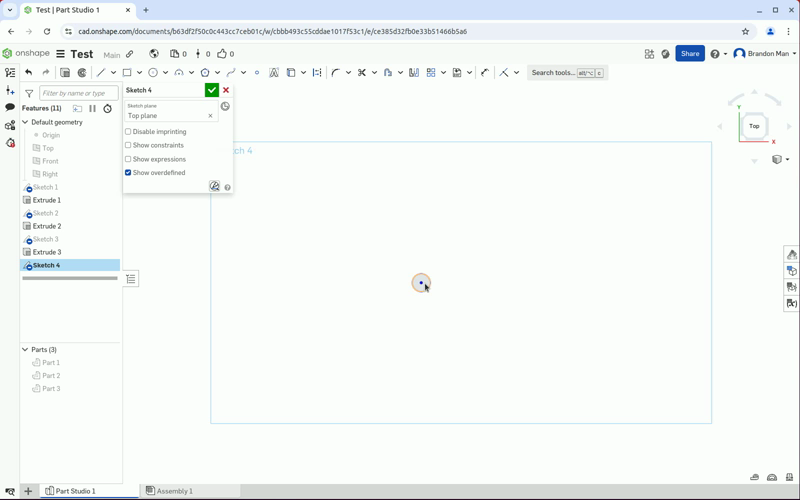
scroll(6)
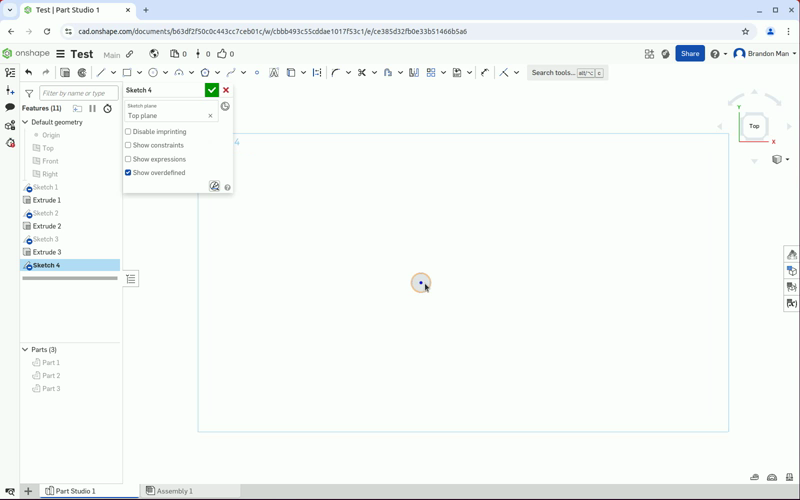
scroll(6)
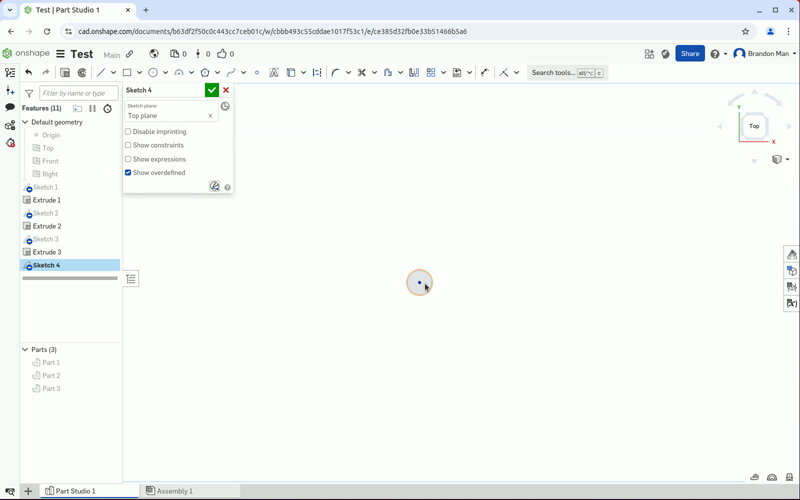
scroll(6)
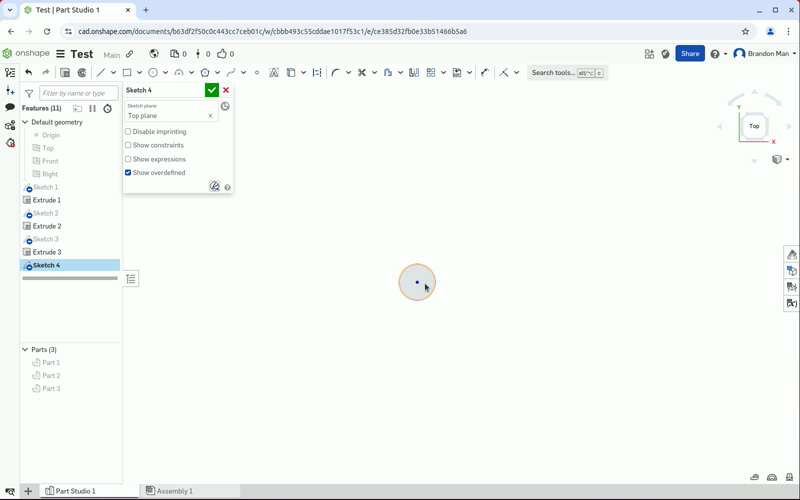
scroll(6)
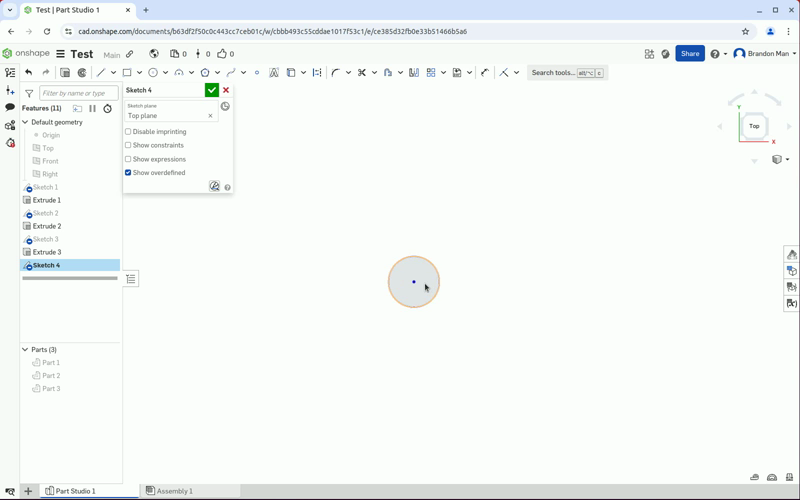
scroll(6)
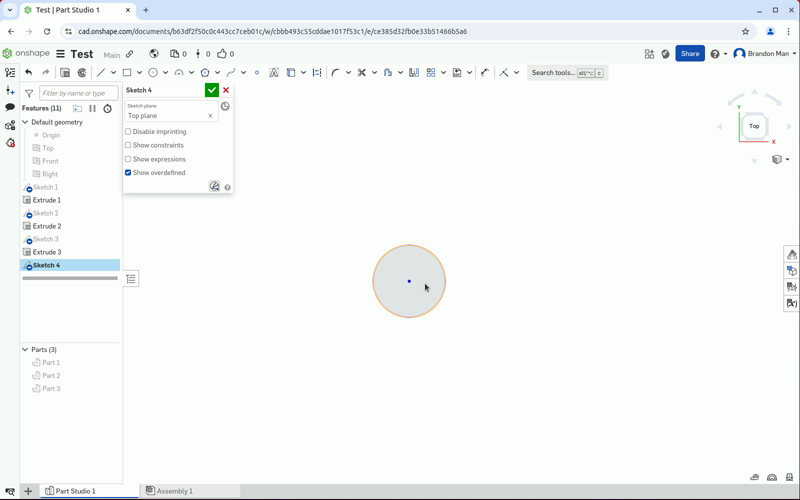
scroll(6)
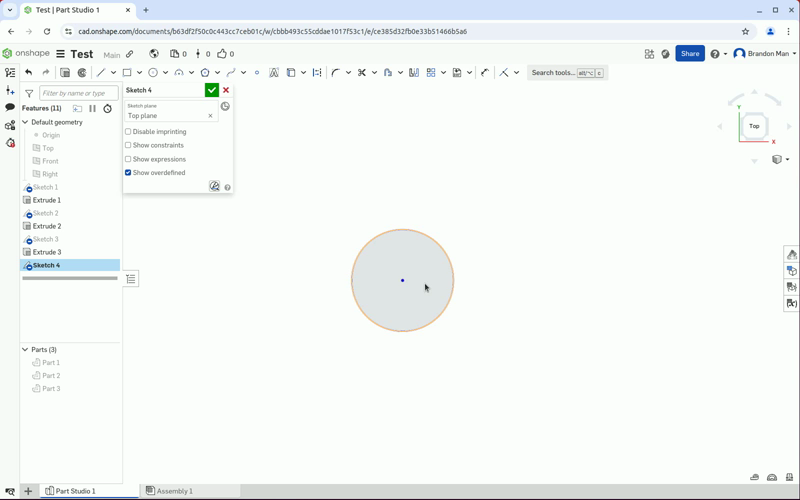
scroll(6)
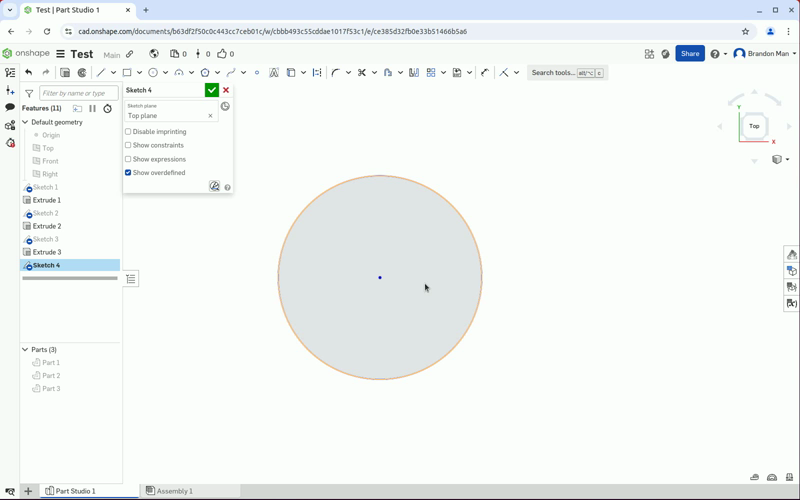
click(425, 283)
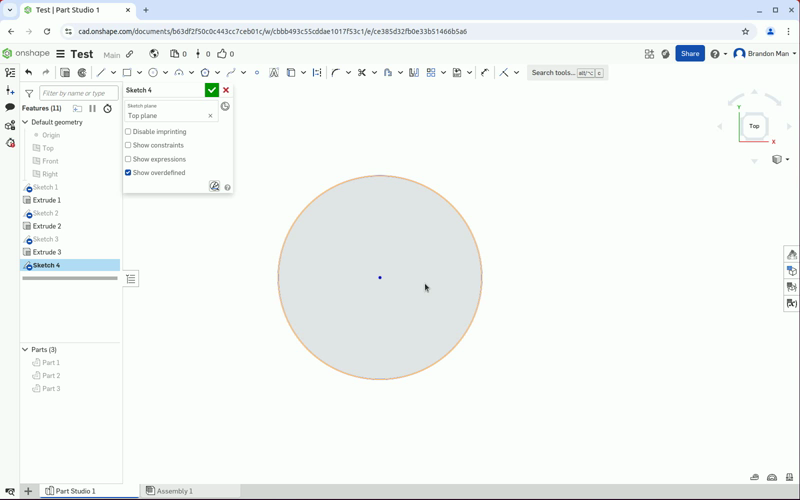
scroll(-6)
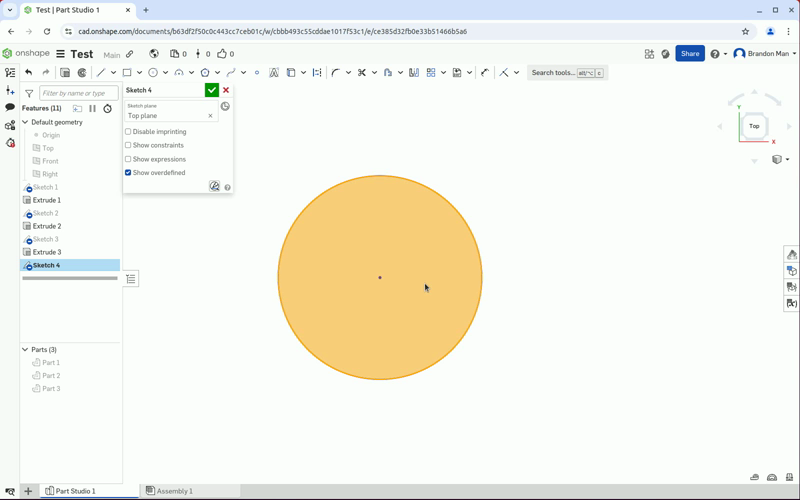
scroll(-6)
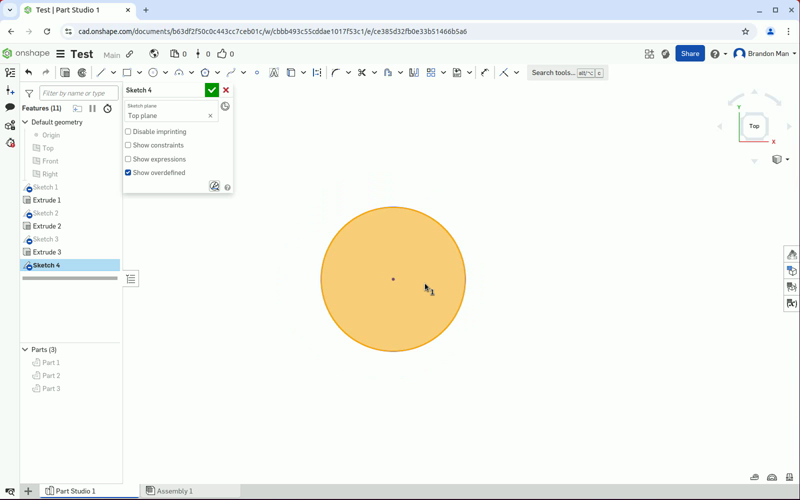
scroll(-6)
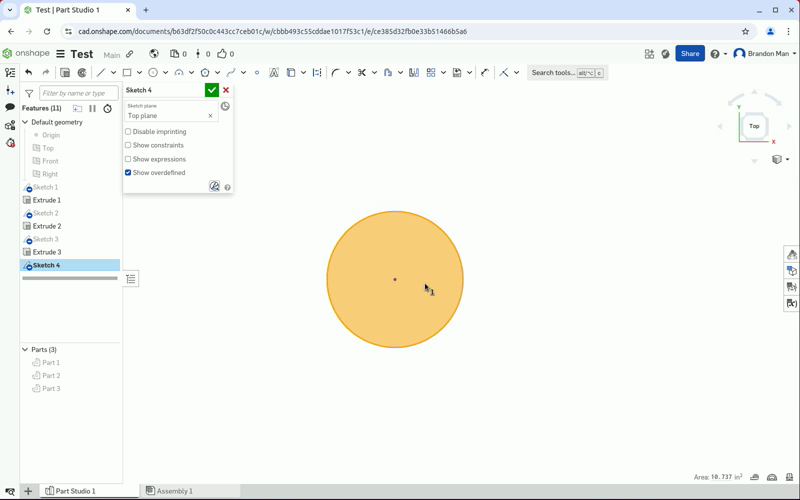
scroll(-6)
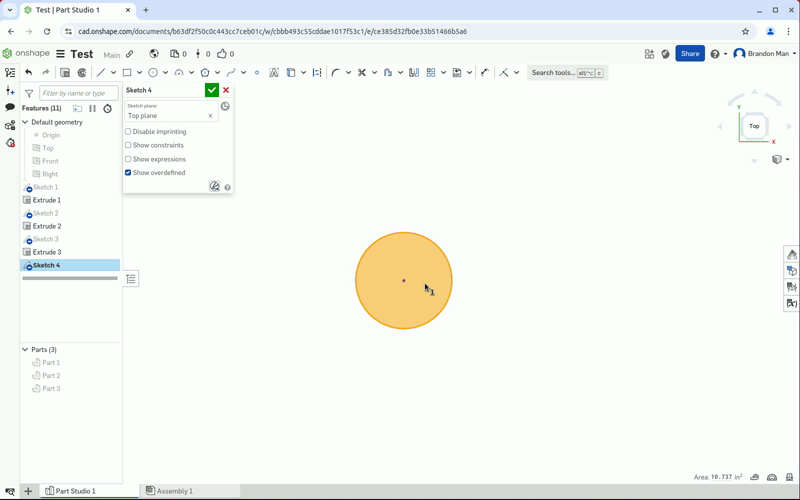
scroll(-6)
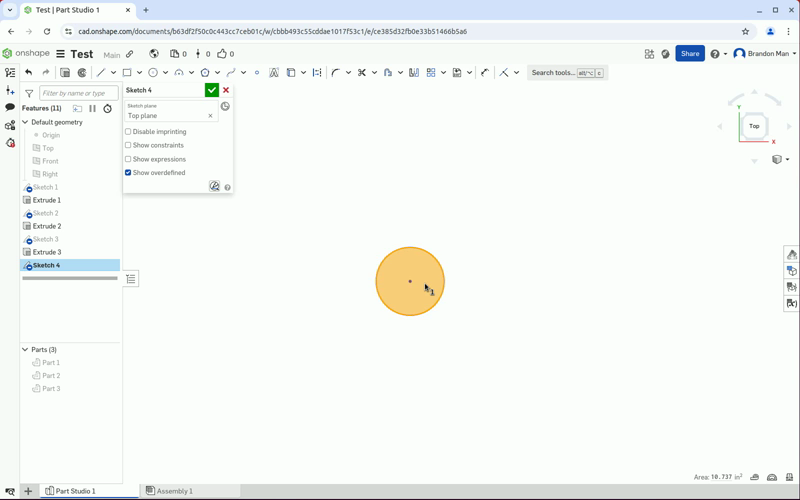
scroll(-6)
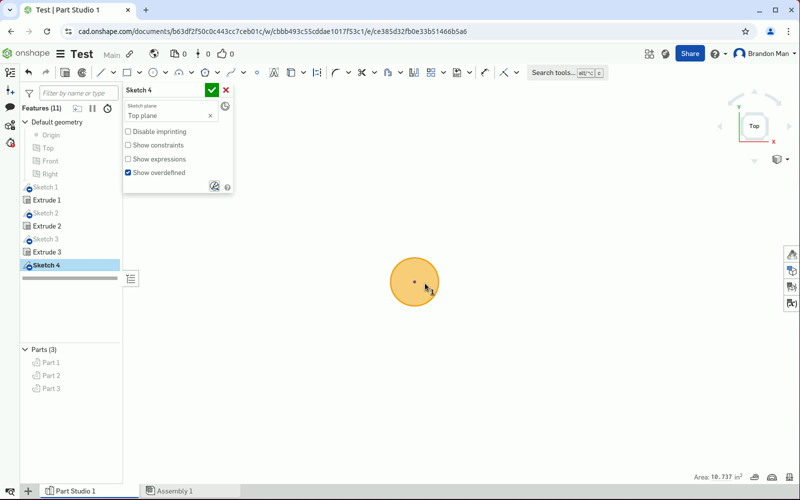
scroll(-6)
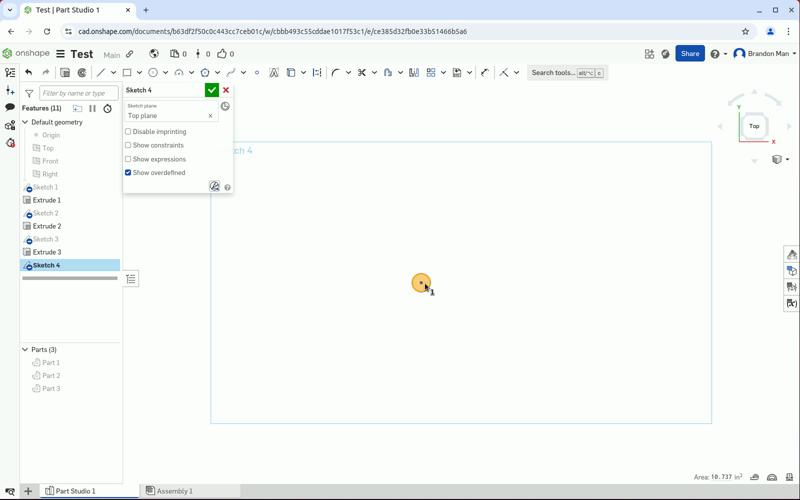
mouse_move(73, 352)
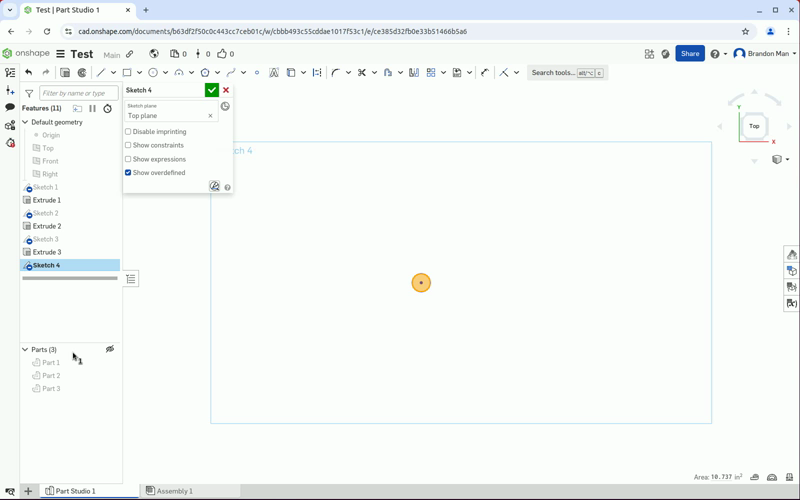
key(shift+y)
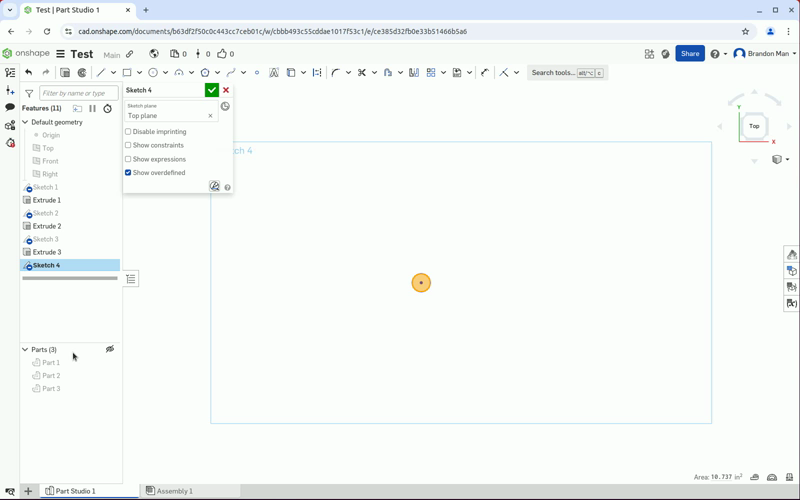
key(shift+e)
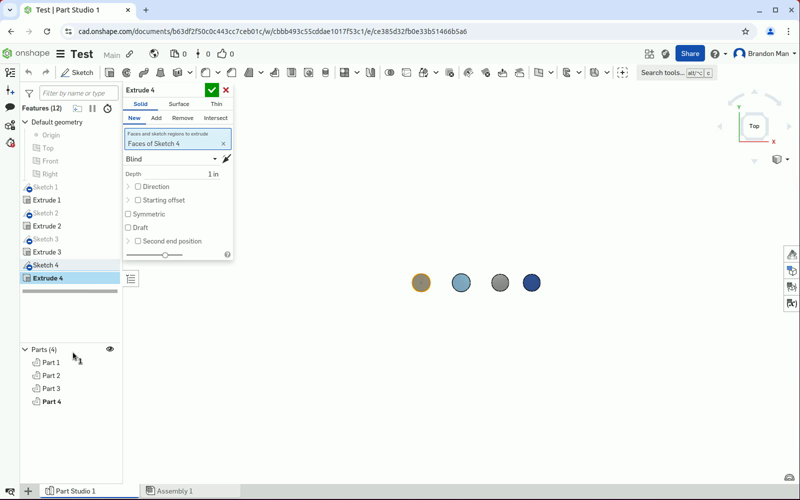
mouse_move(143, 106)
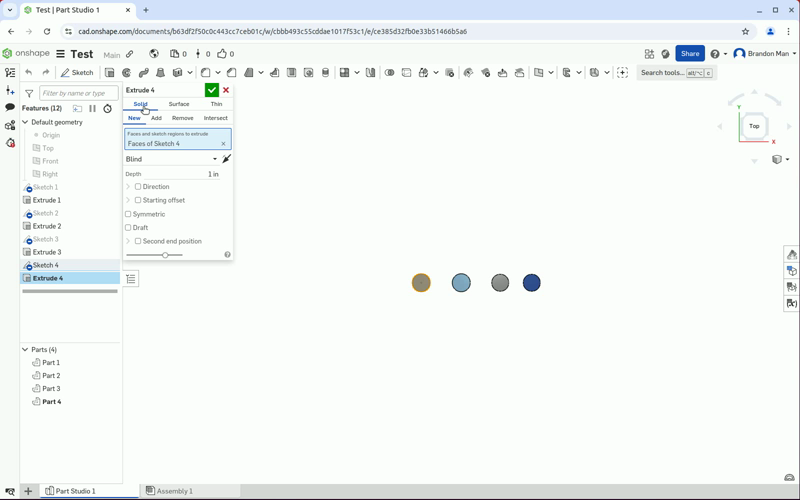
click(143, 106)
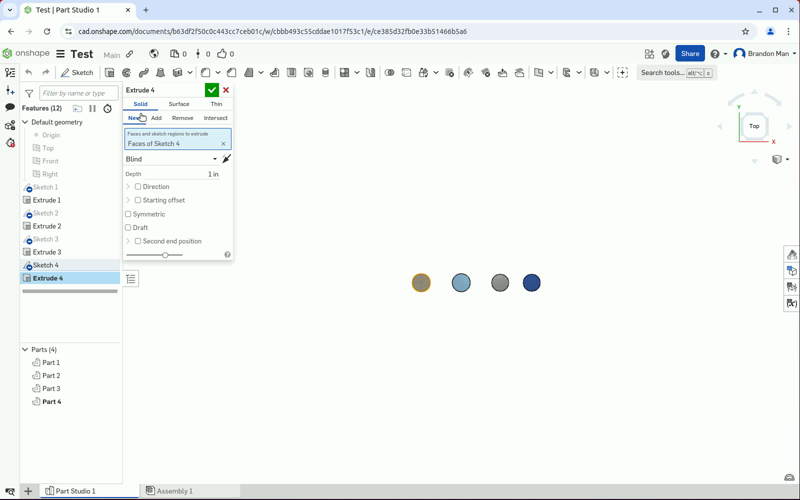
mouse_move(137, 120)
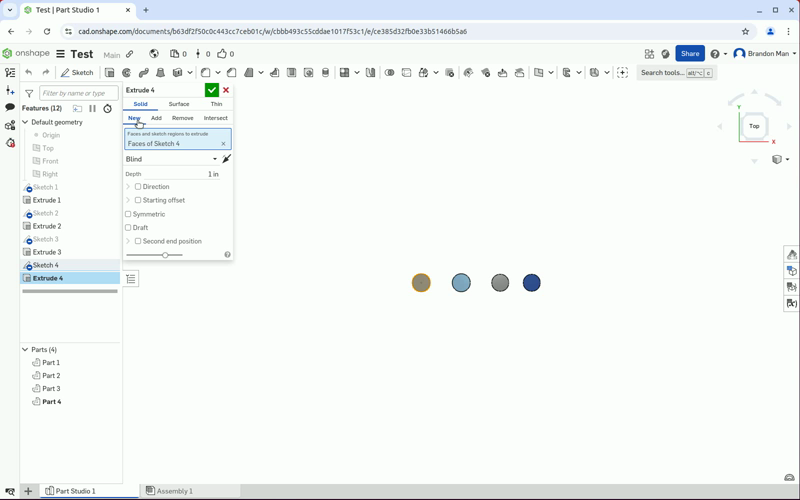
click(137, 120)
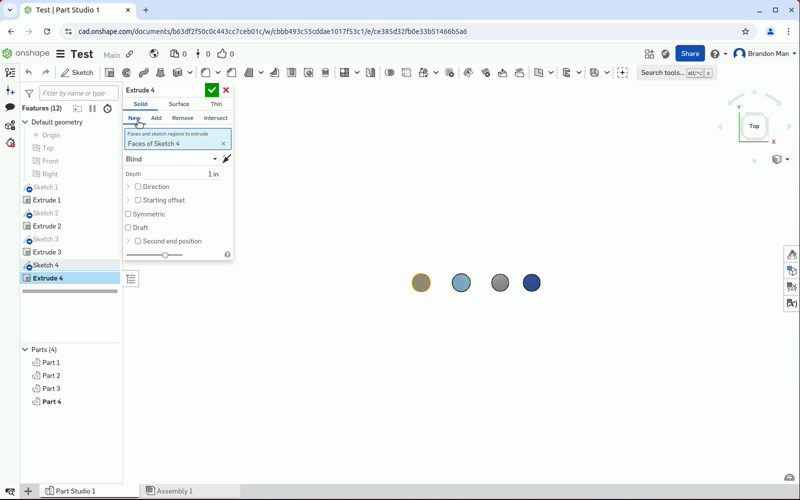
key(tab, 4)
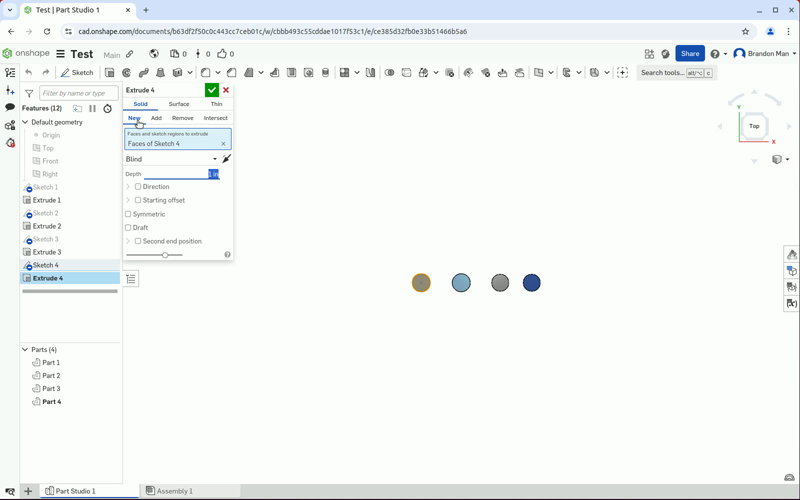
text(23.108)
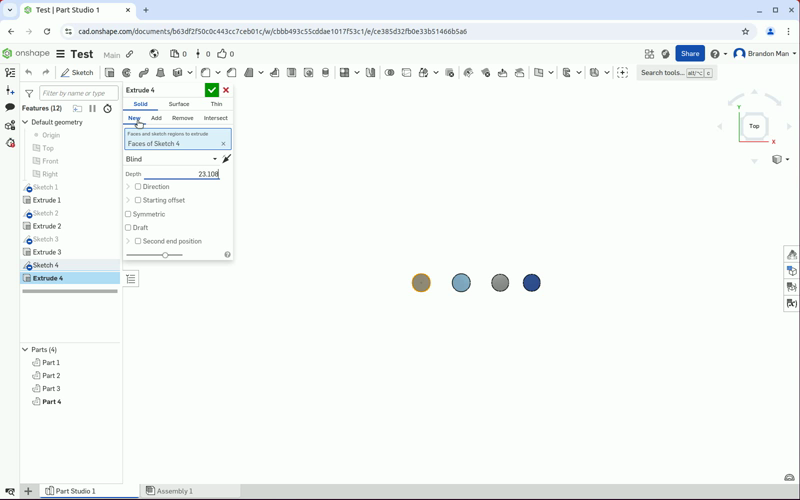
key(enter)
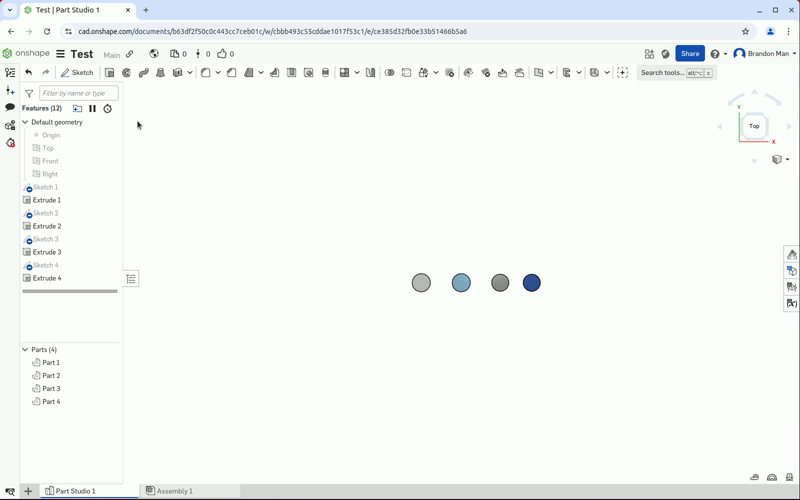
key(shift+h)
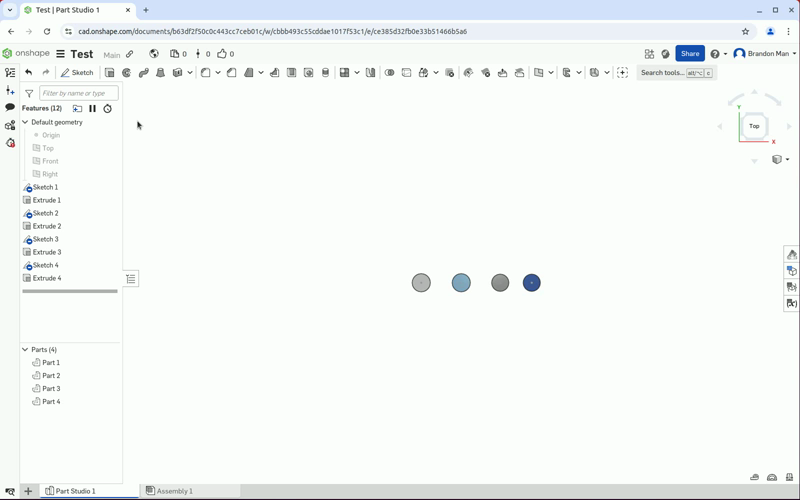
key(shift+h)
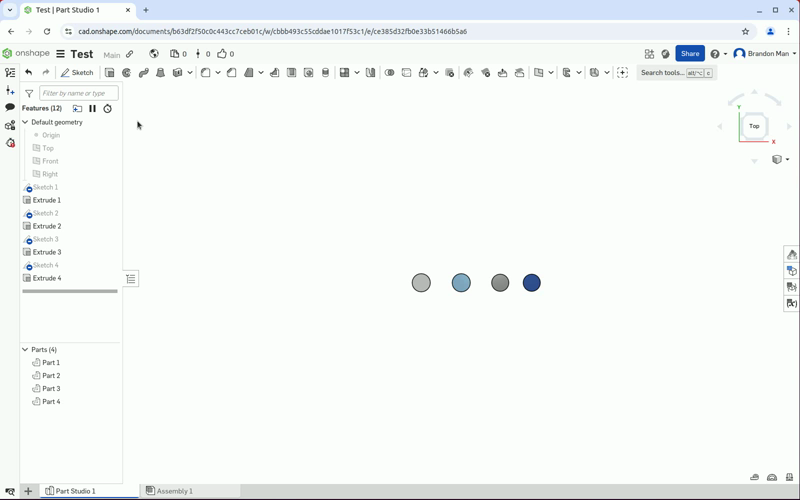
mouse_move(73, 189)
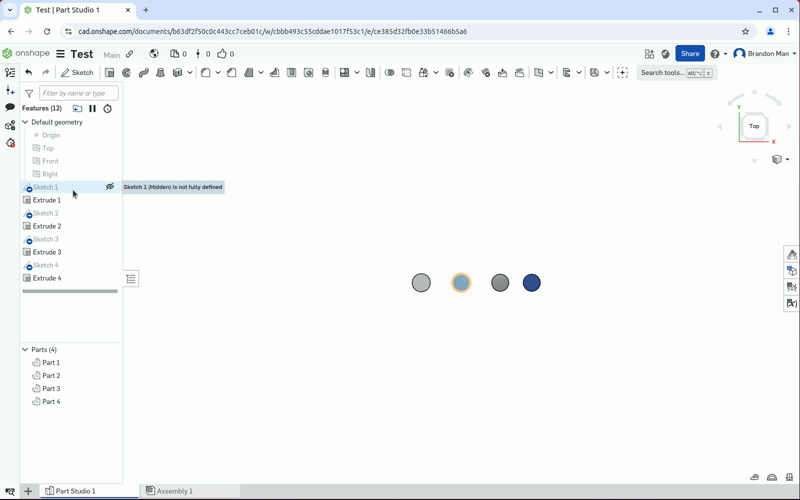
click(73, 189)
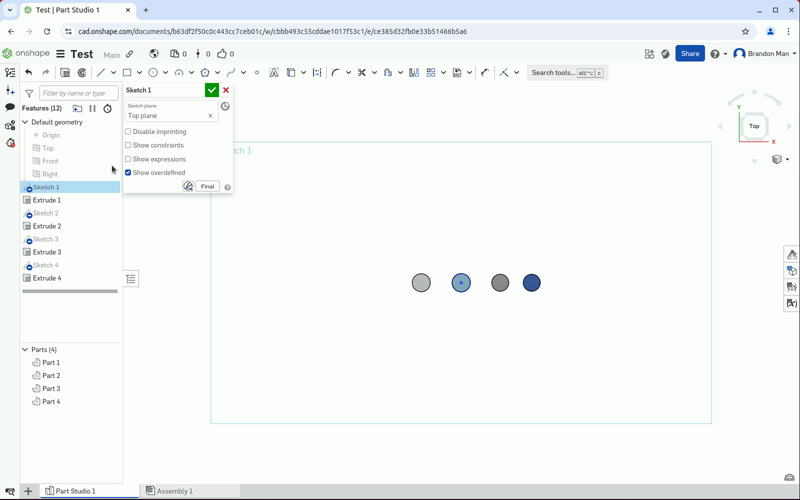
mouse_move(229, 92)
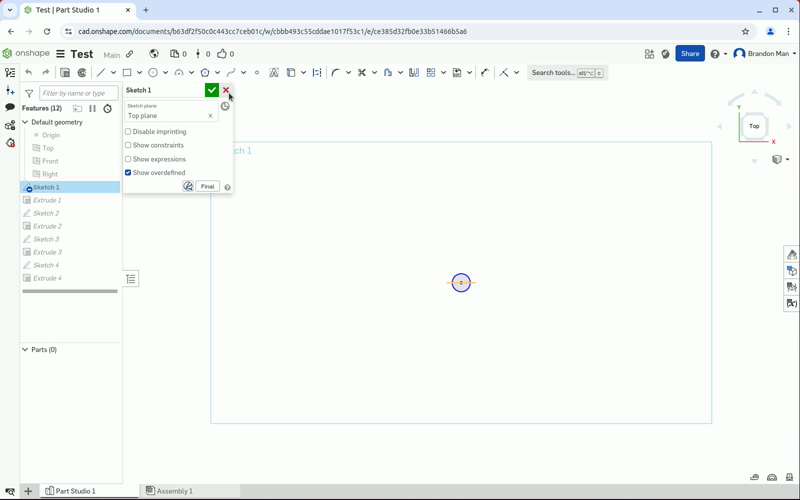
click(229, 92)
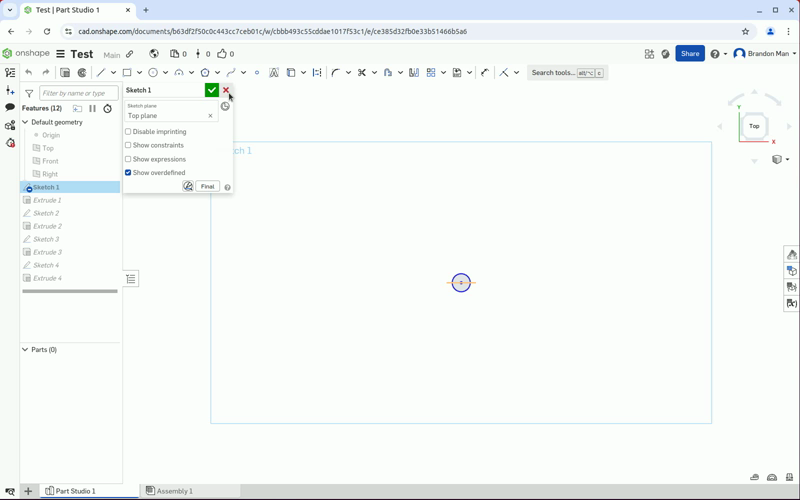
key(shift+s)
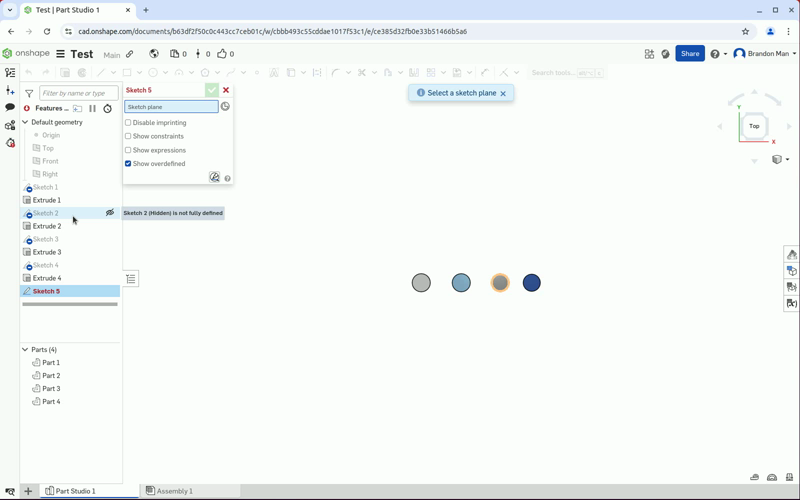
scroll(3)
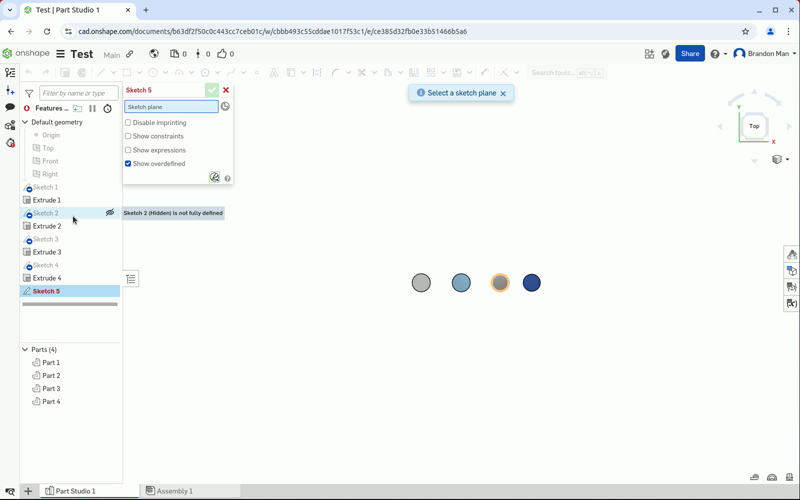
mouse_move(73, 150)
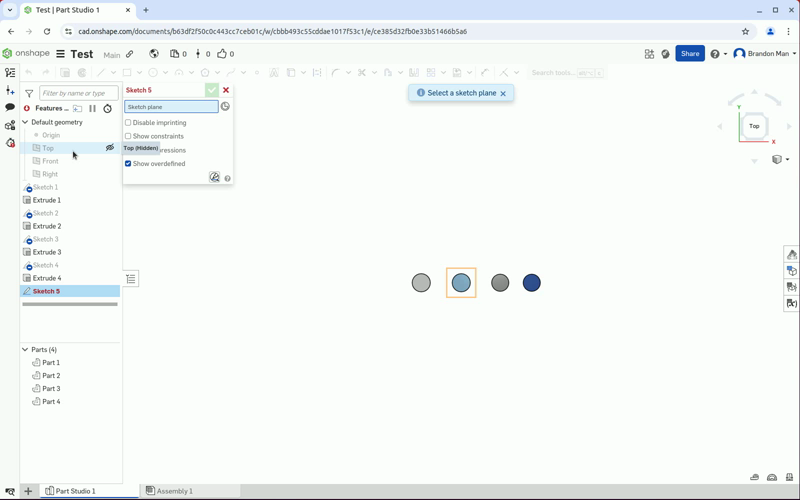
click(73, 150)
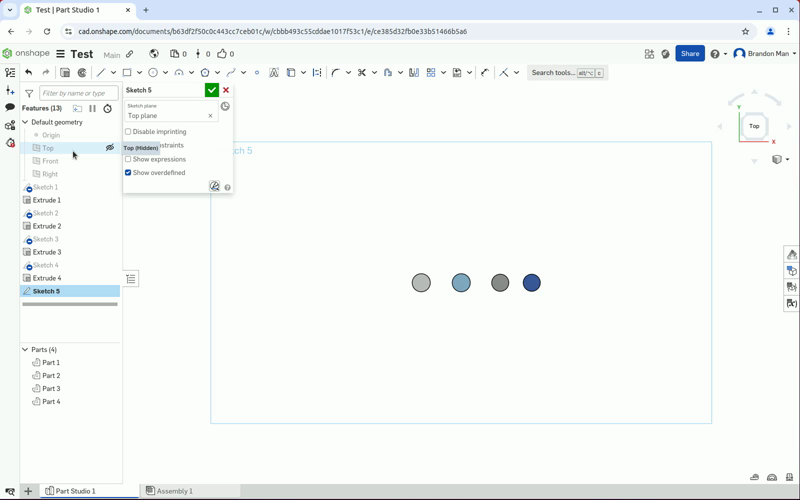
mouse_move(73, 352)
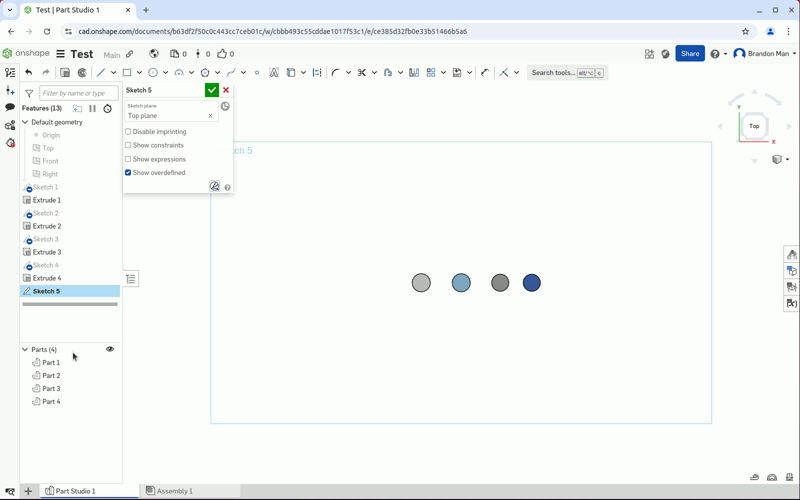
key(y)
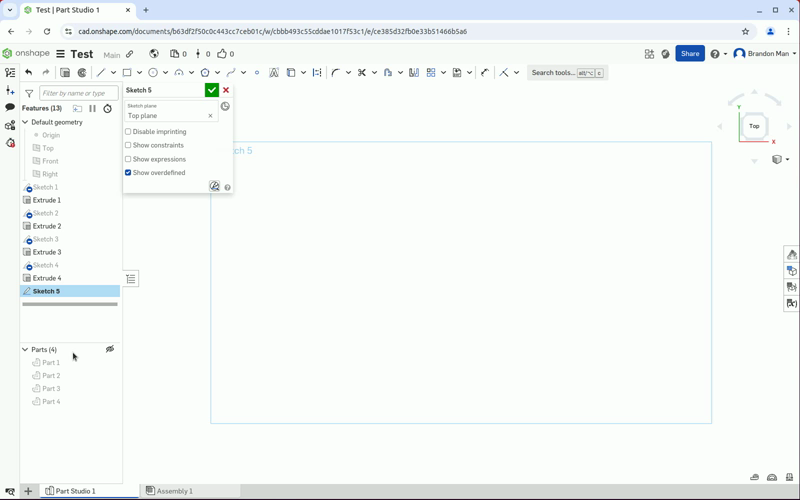
key(c)
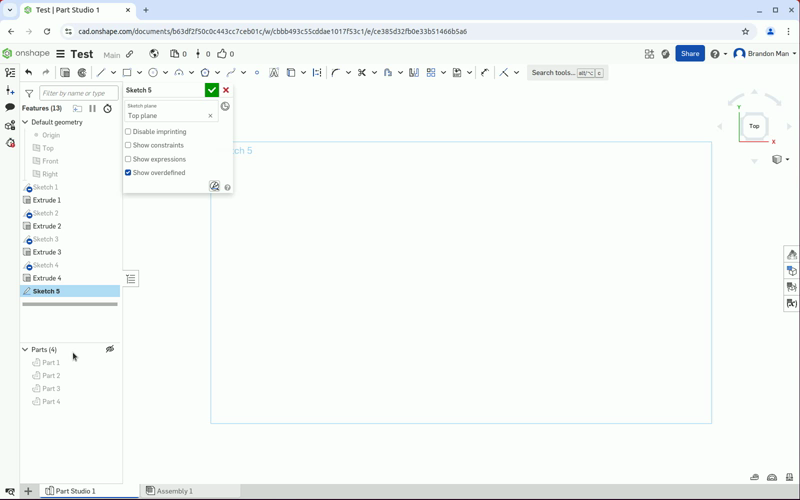
key_down(shift)
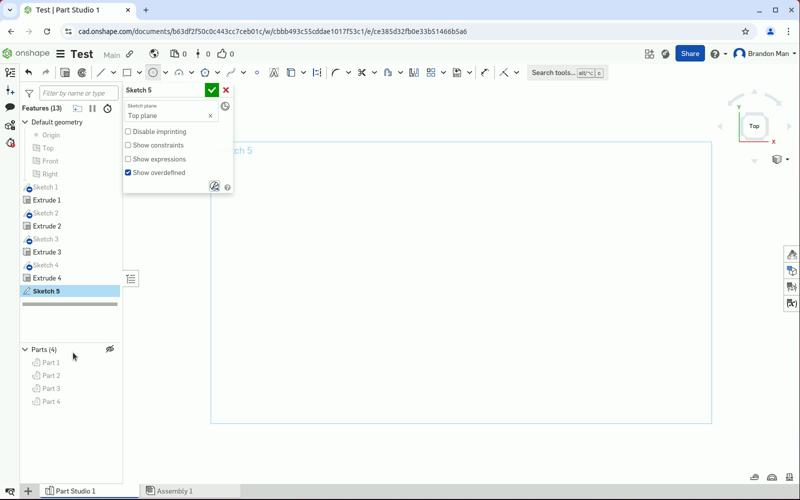
mouse_move(389, 282)
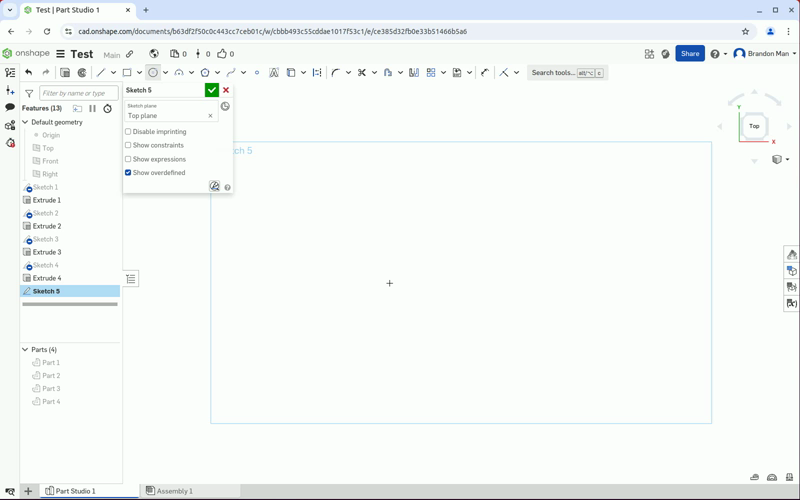
click(389, 282)
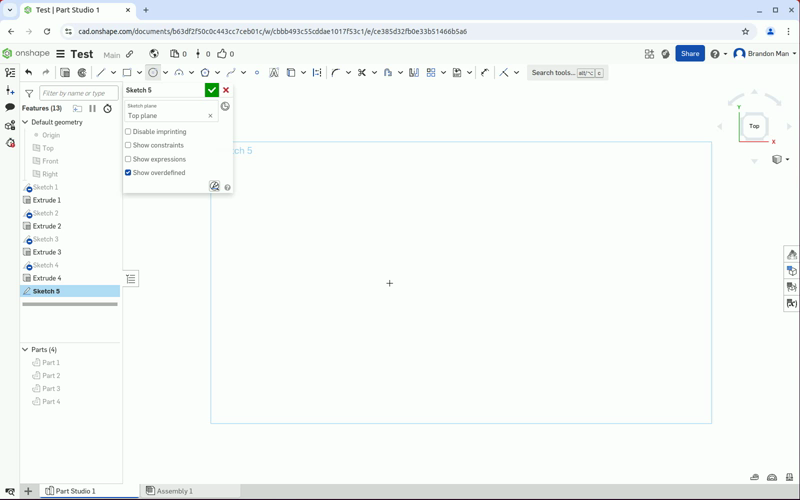
key_up(shift)
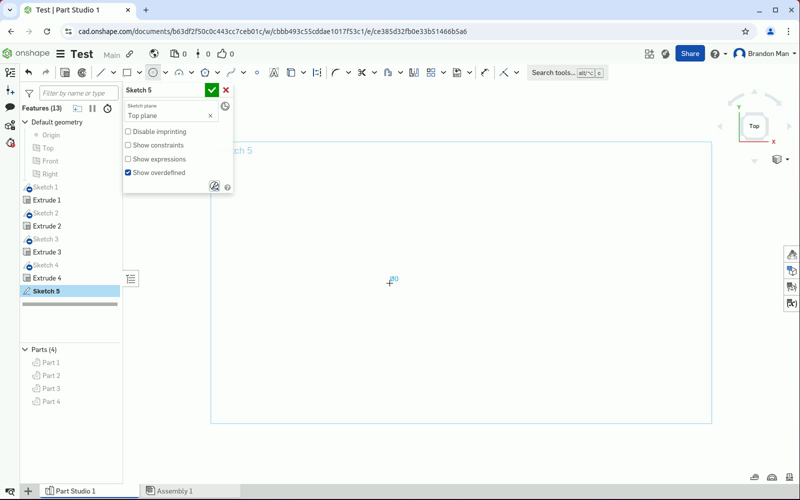
mouse_move(398, 282)
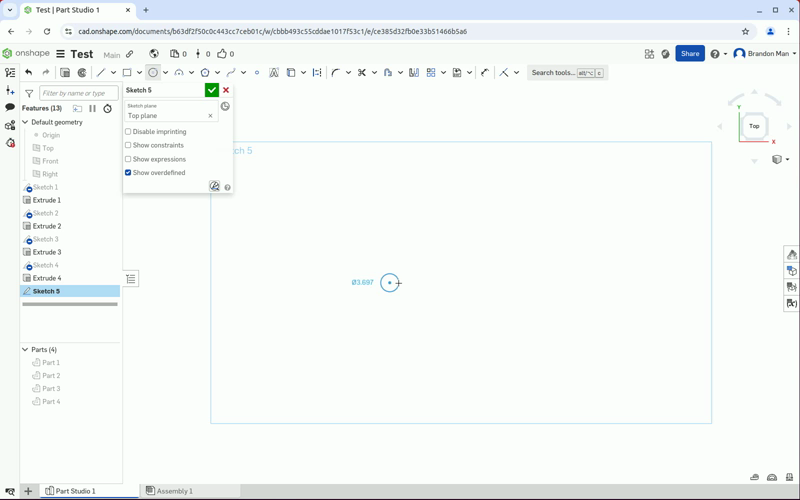
click(398, 282)
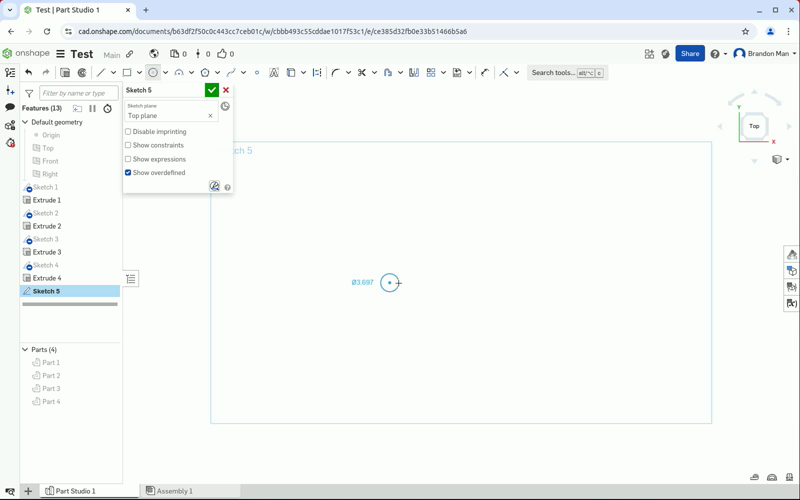
key(esc)
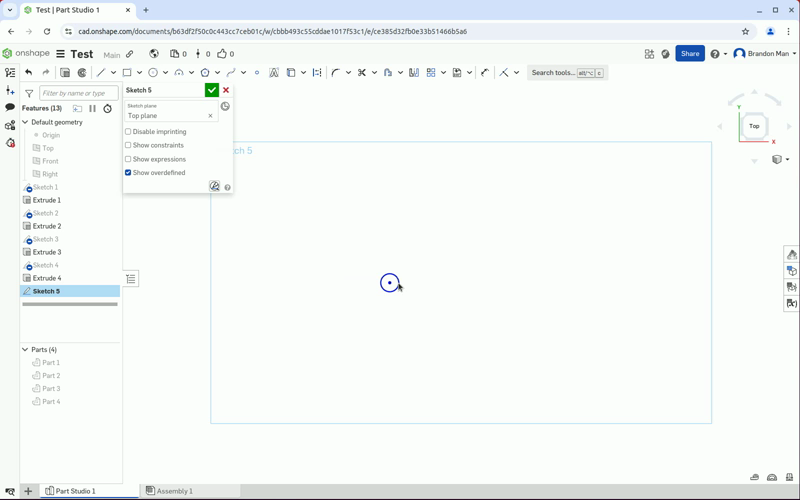
mouse_move(389, 287)
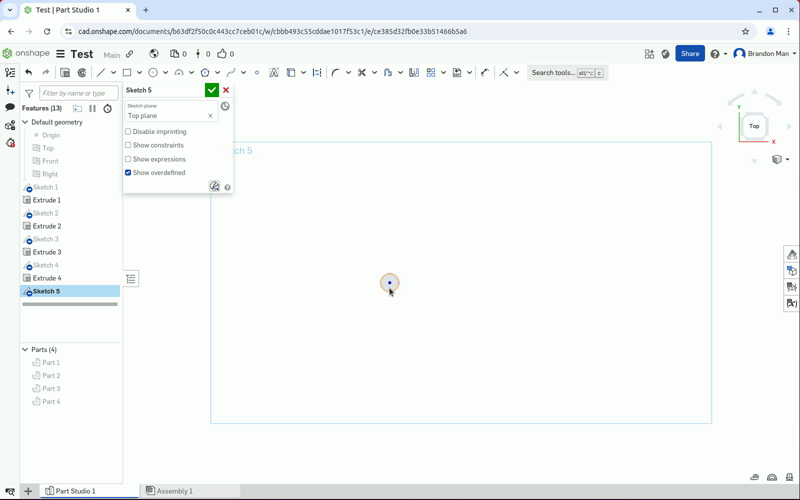
scroll(6)
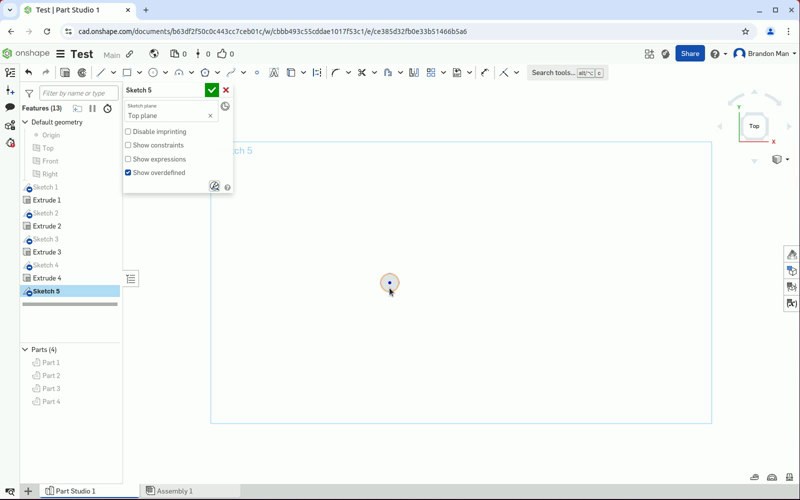
scroll(6)
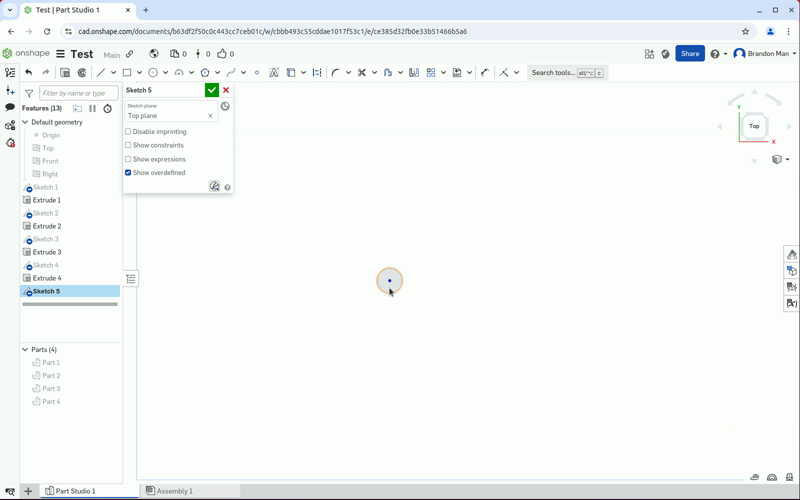
scroll(6)
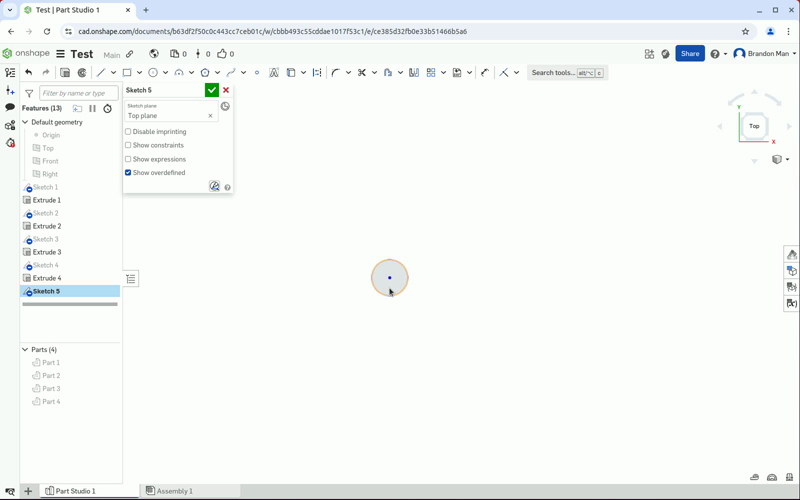
scroll(6)
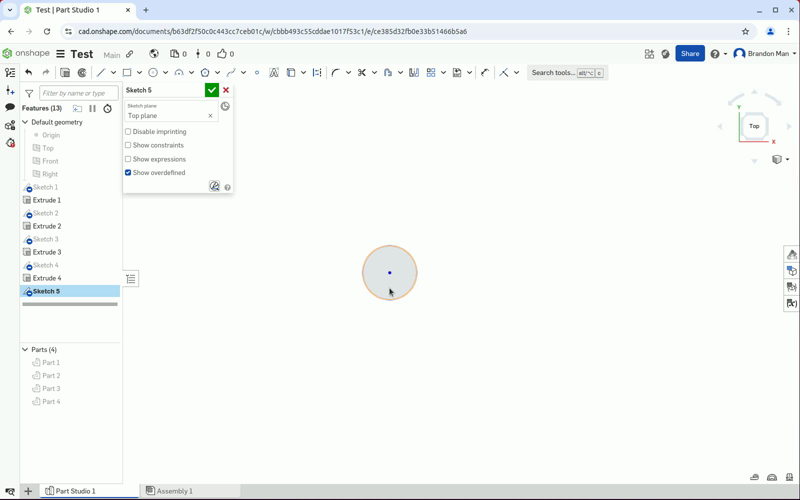
scroll(6)
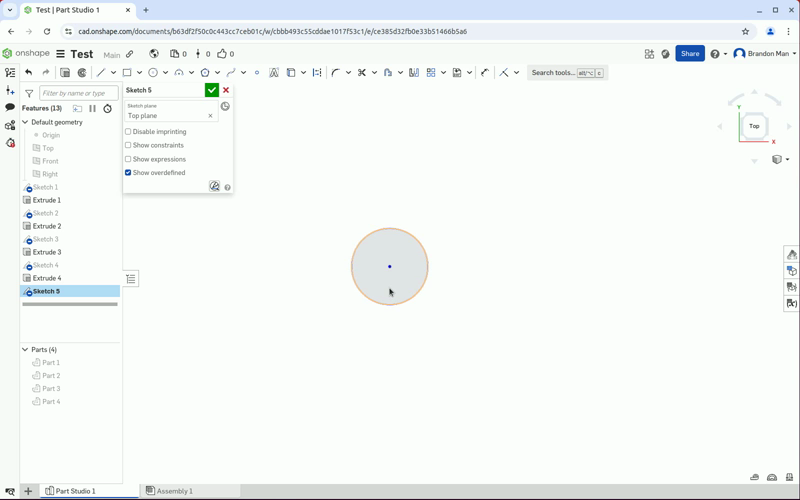
scroll(6)
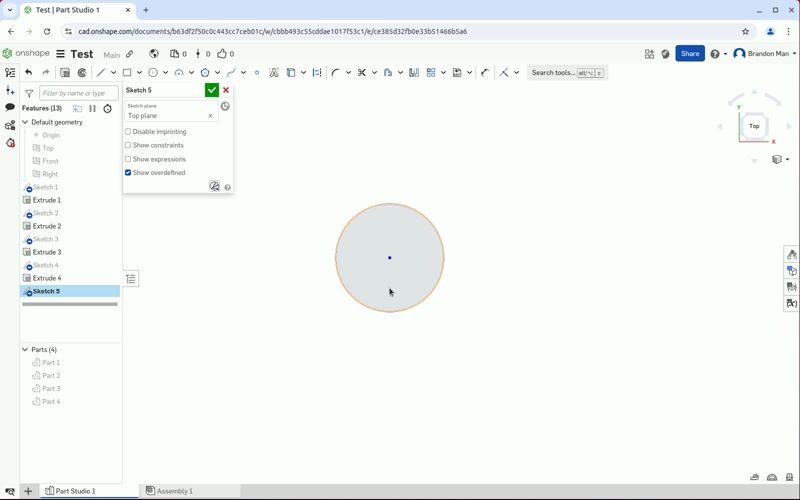
scroll(6)
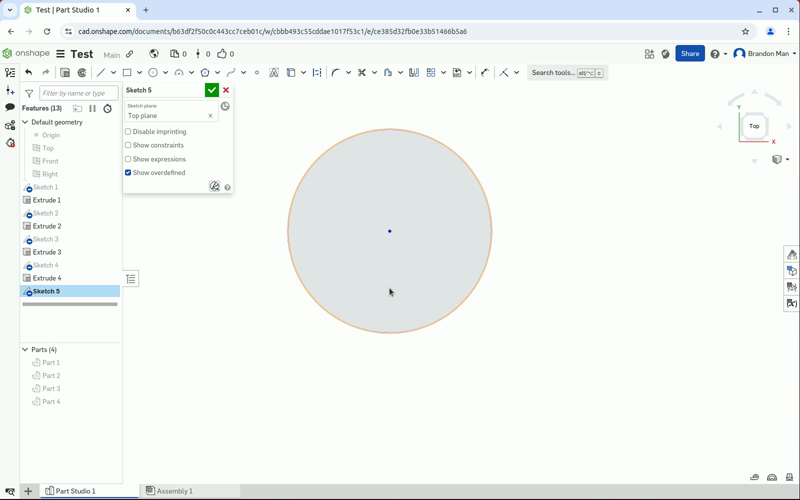
click(389, 287)
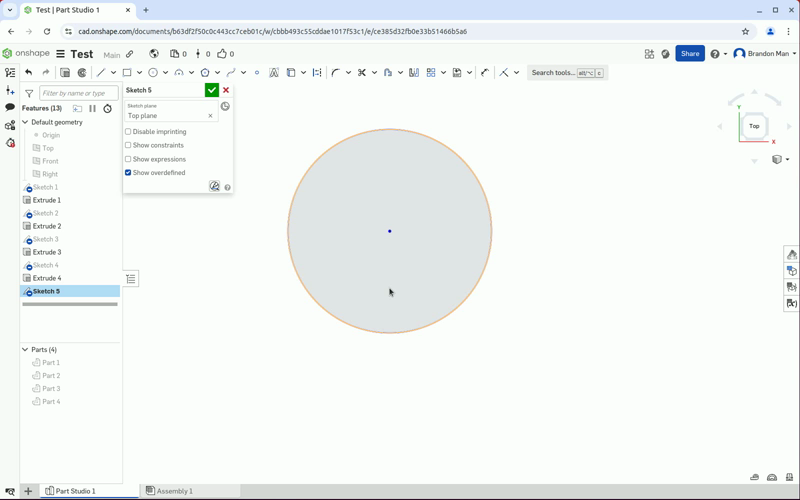
scroll(-6)
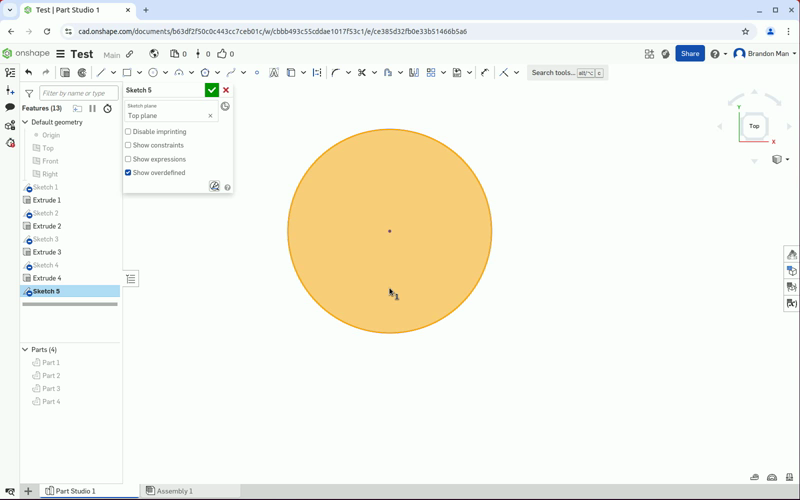
scroll(-6)
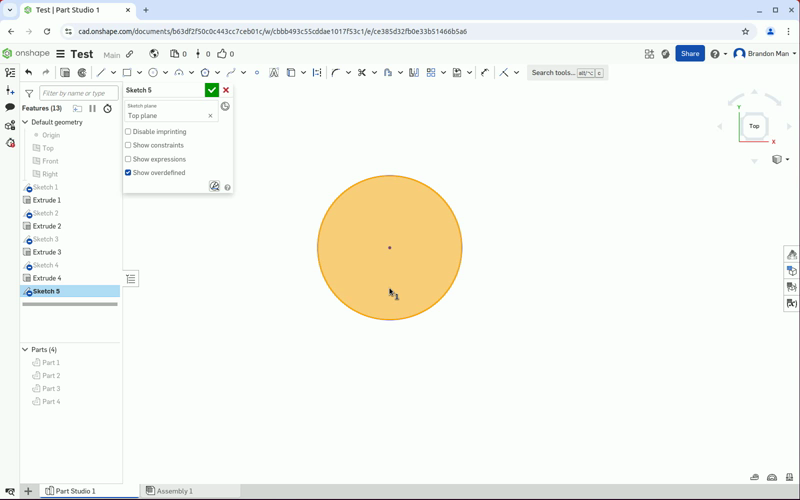
scroll(-6)
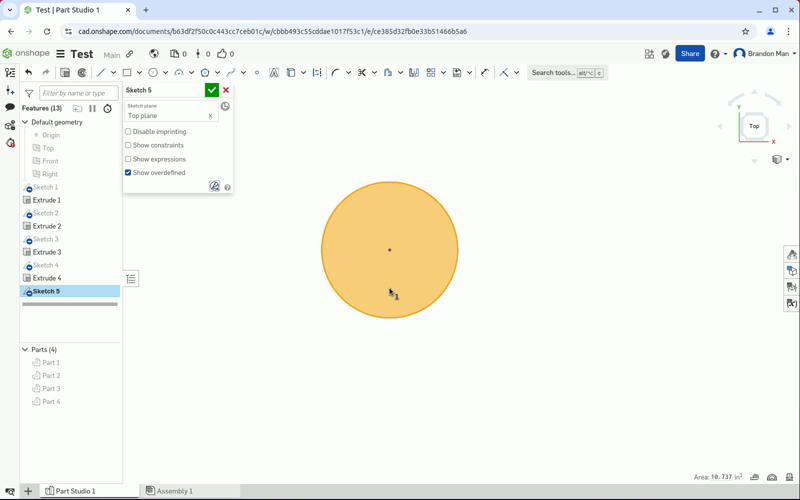
scroll(-6)
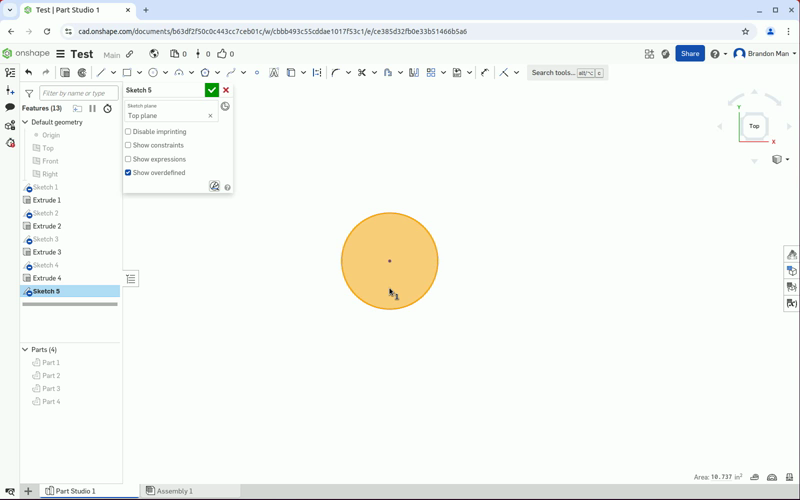
scroll(-6)
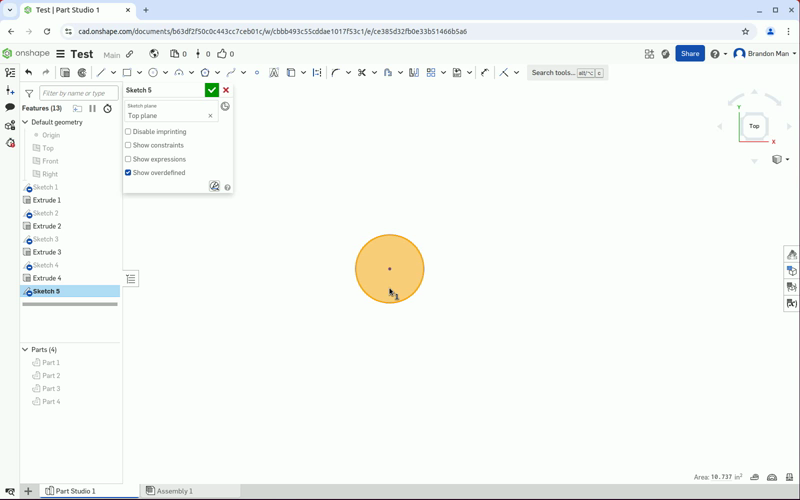
scroll(-6)
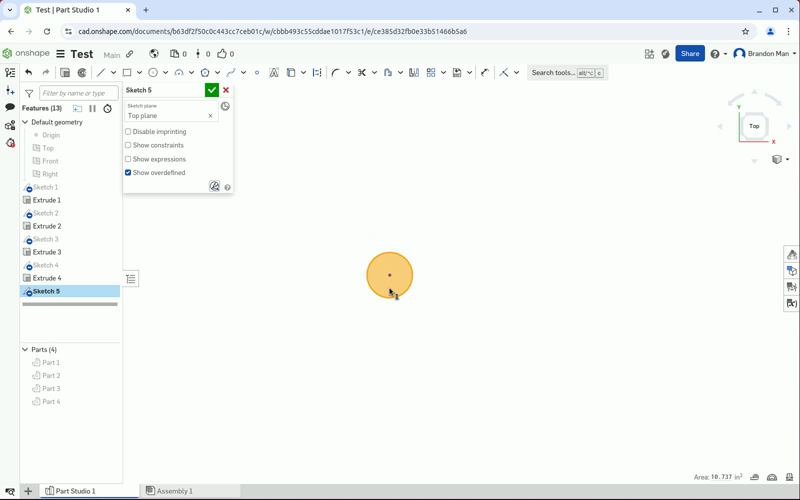
scroll(-6)
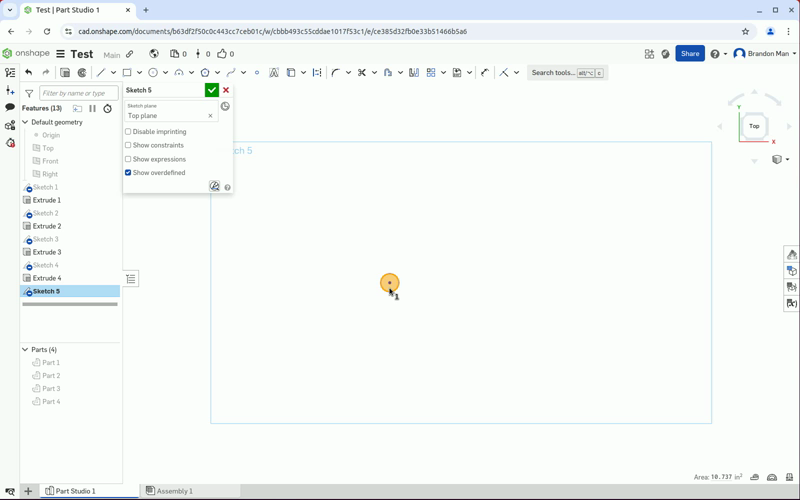
mouse_move(73, 352)
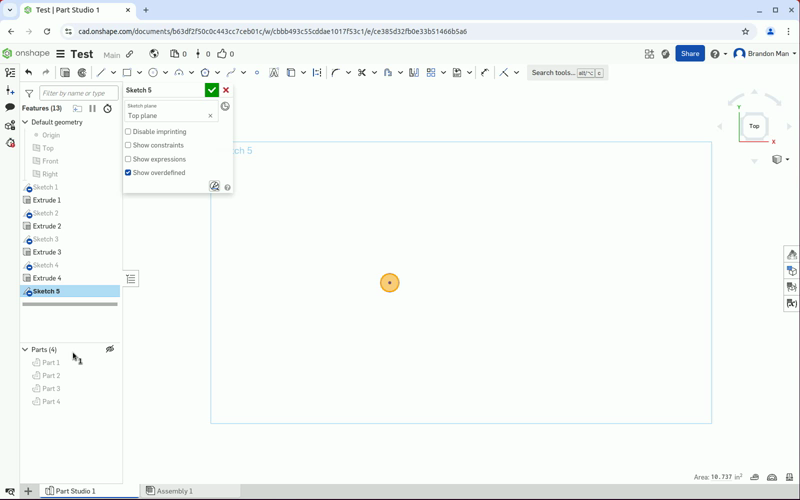
key(shift+y)
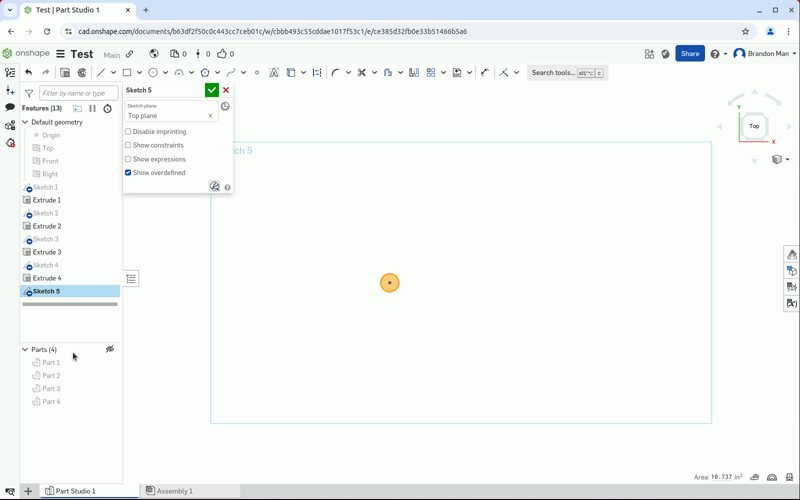
key(shift+e)
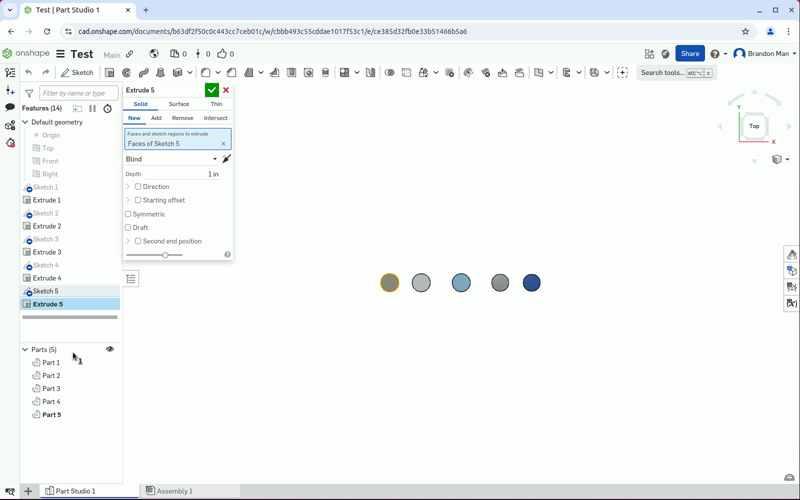
mouse_move(143, 106)
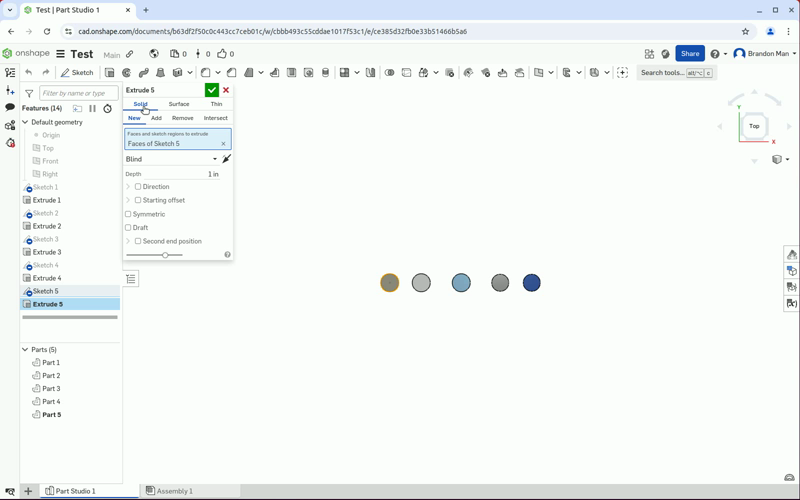
click(143, 106)
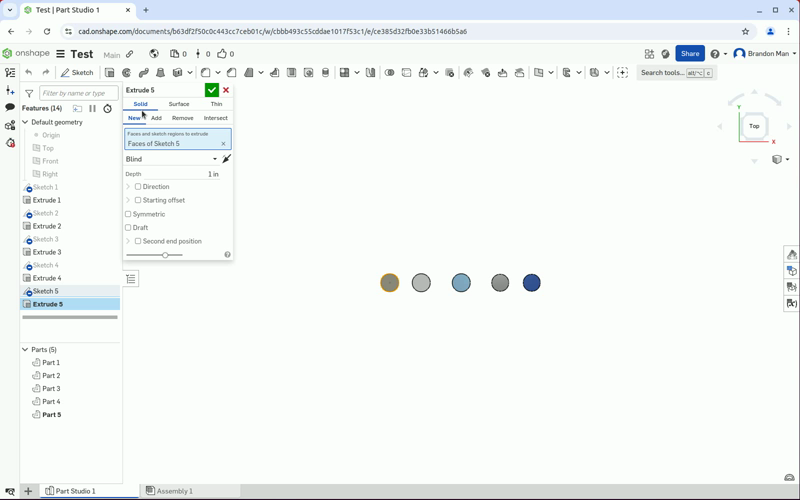
mouse_move(137, 120)
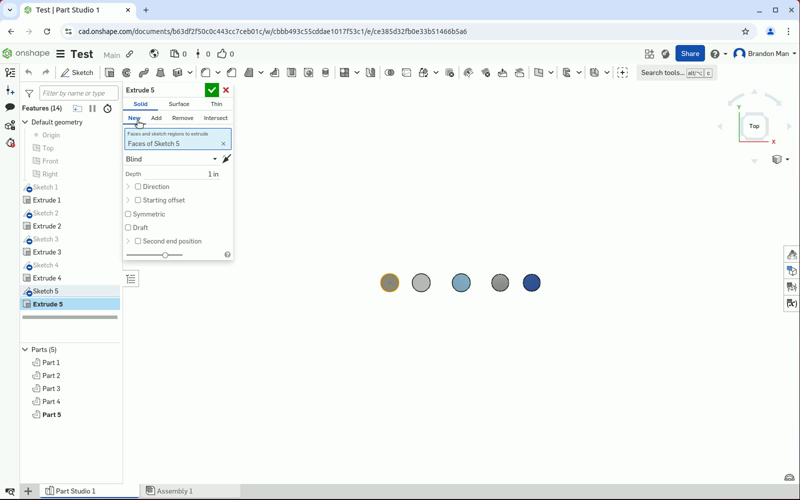
click(137, 120)
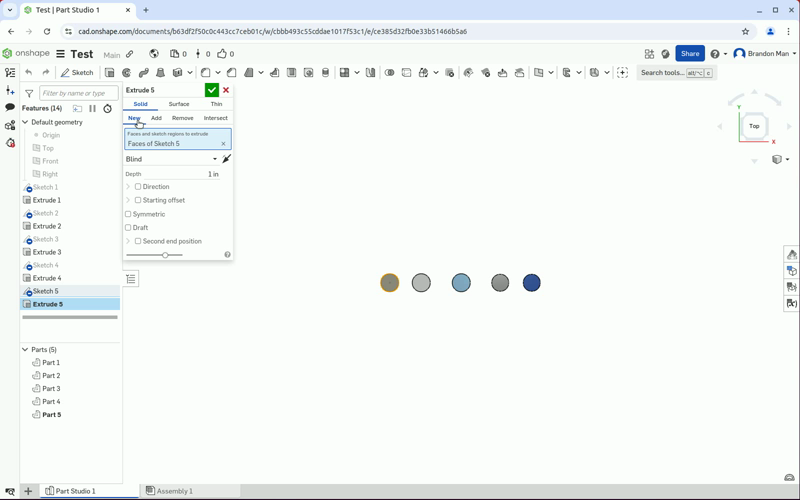
key(tab, 4)
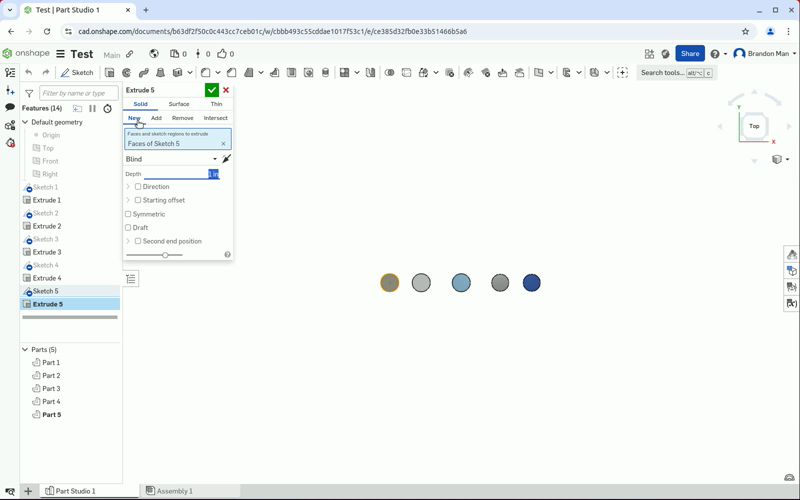
text(23.108)
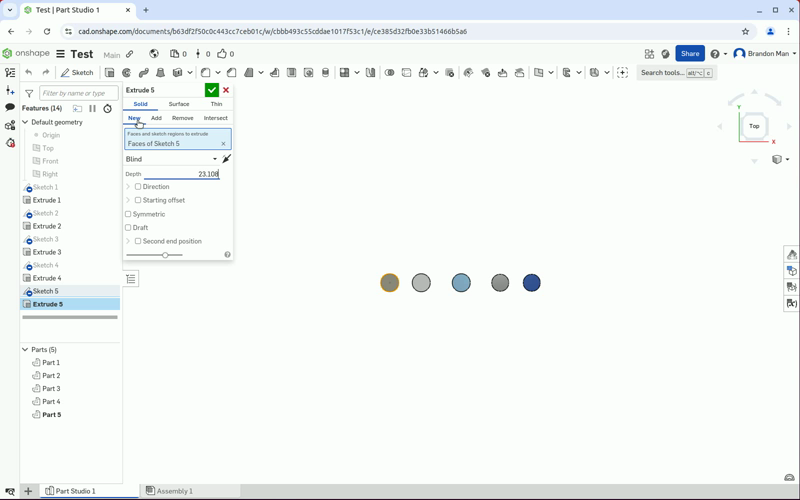
key(enter)
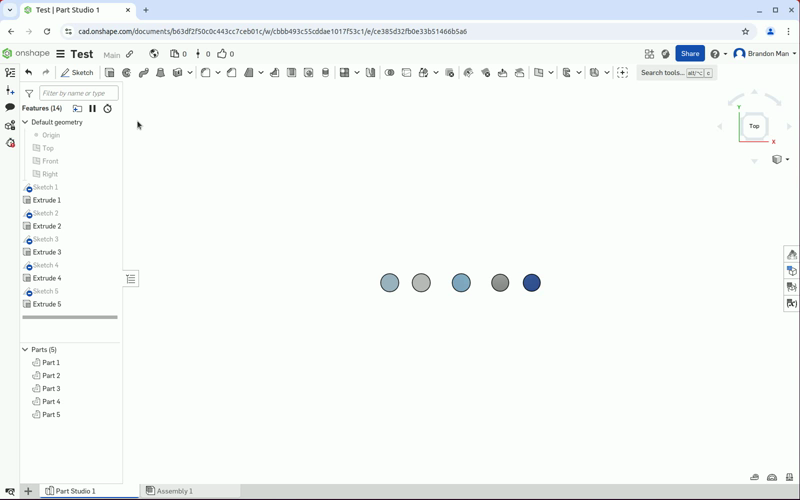
key(shift+h)
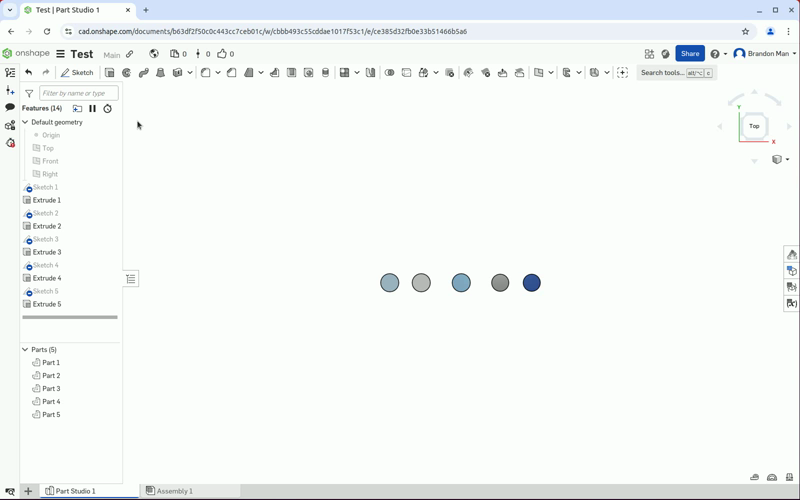
key(shift+h)
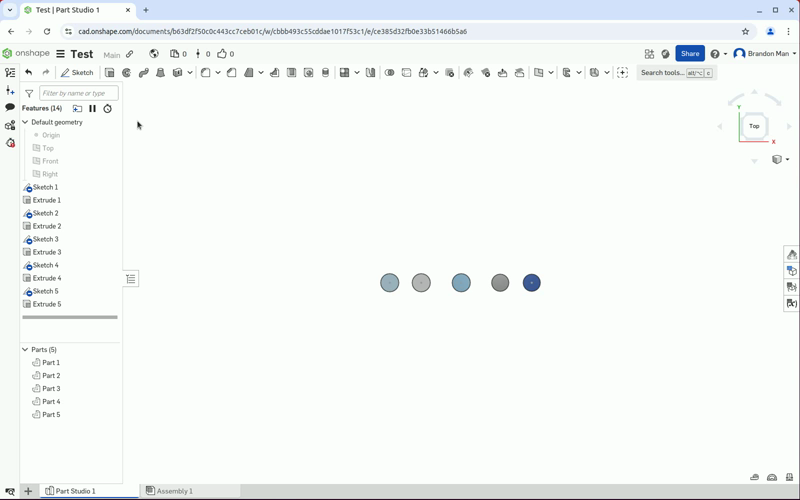
key(shift+7)
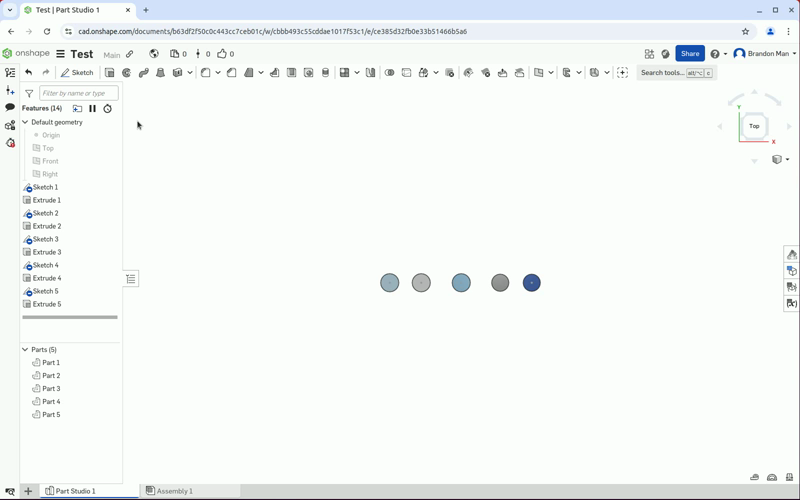
key(up, 3)
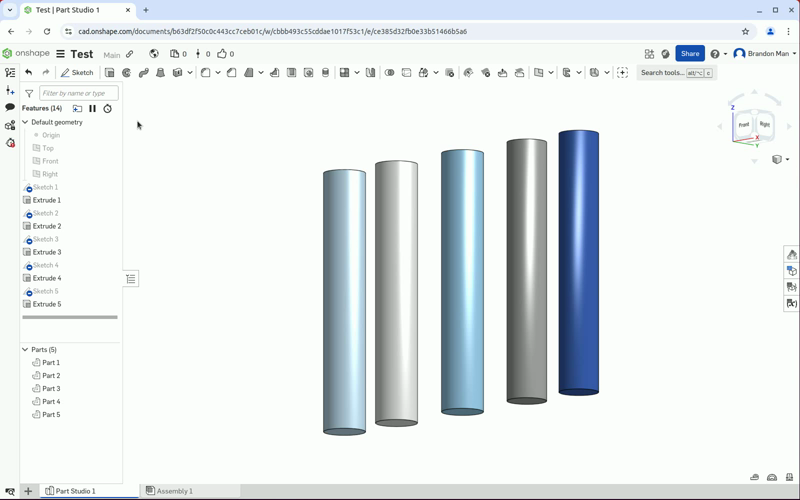
key(left, 3)
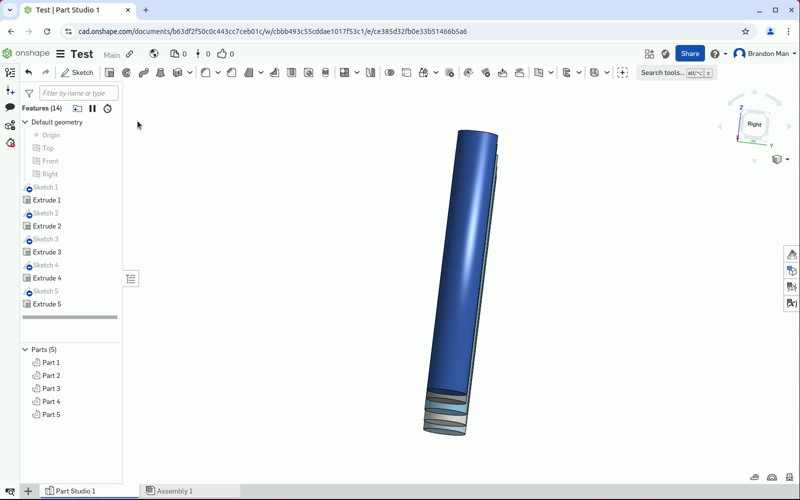
key(right, 3)
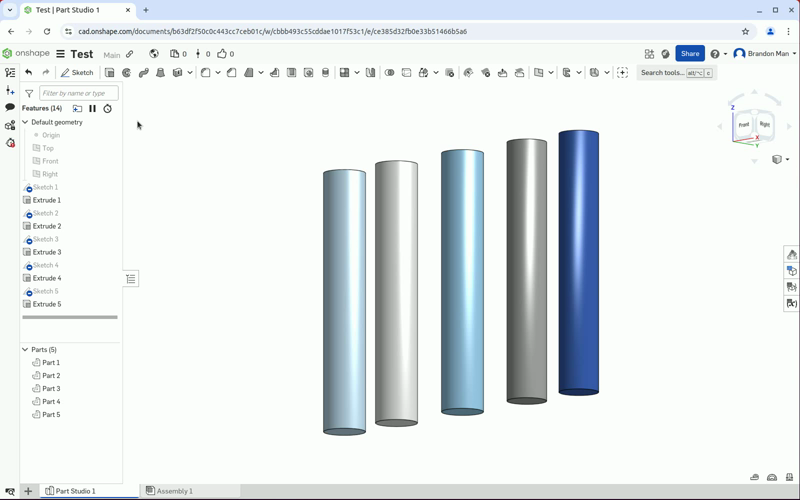
key(down, 3)
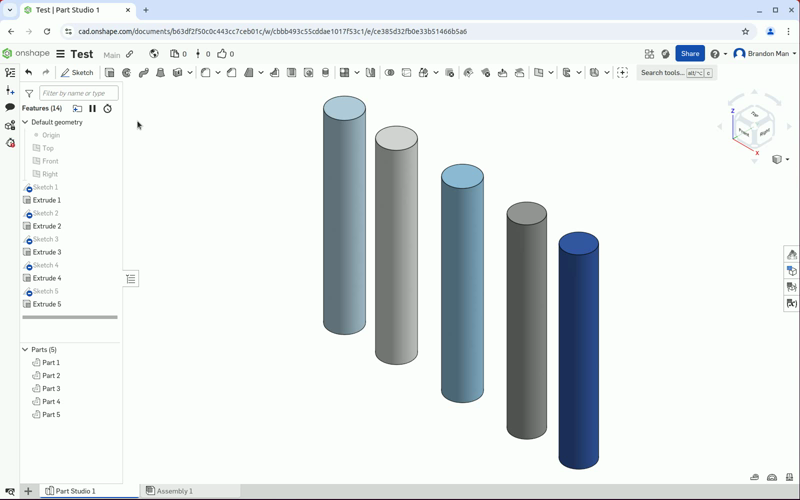
mouse_move(73, 189)
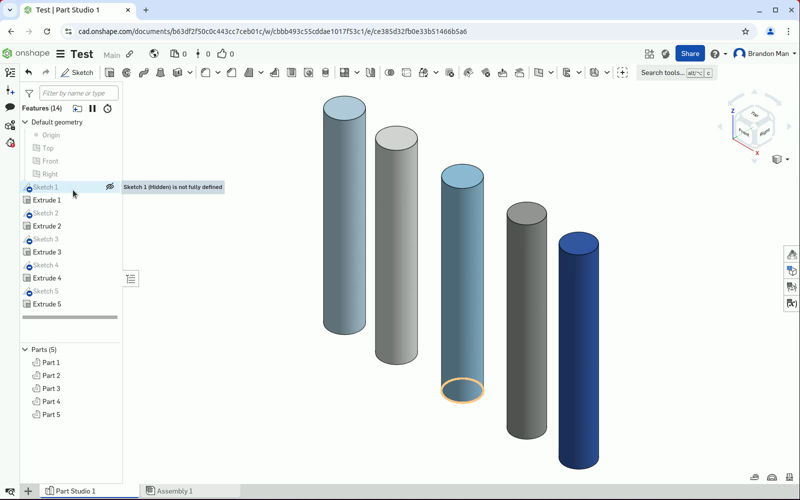
click(73, 189)